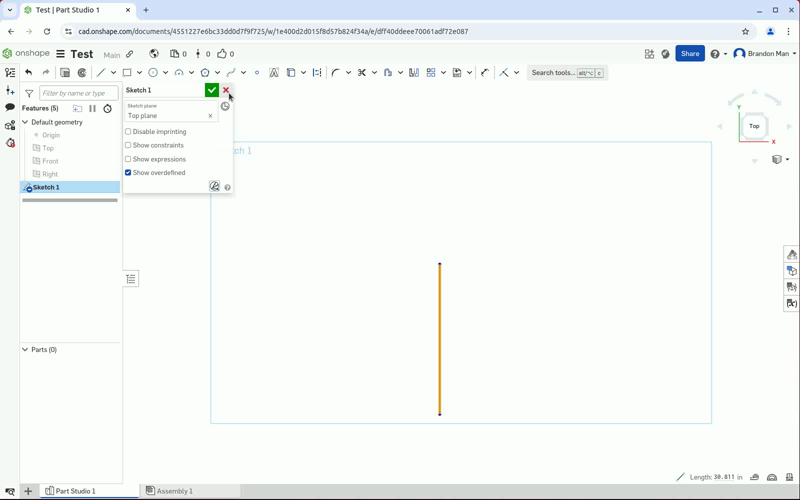
key(shift+h)
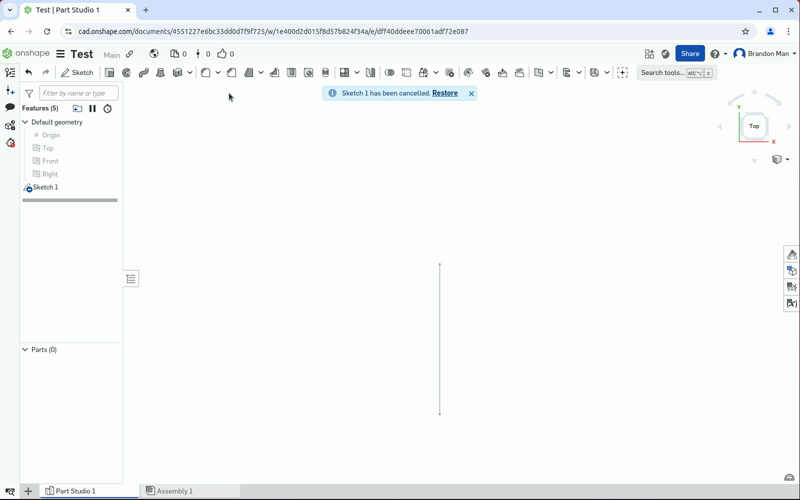
mouse_move(73, 352)
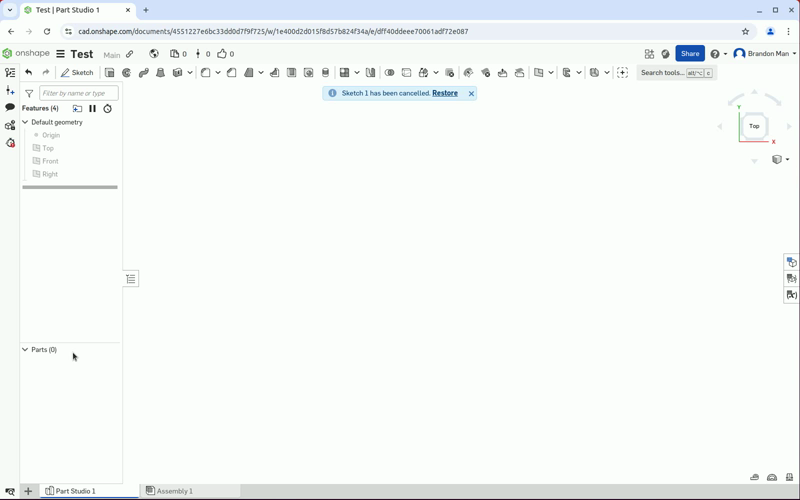
key(y)
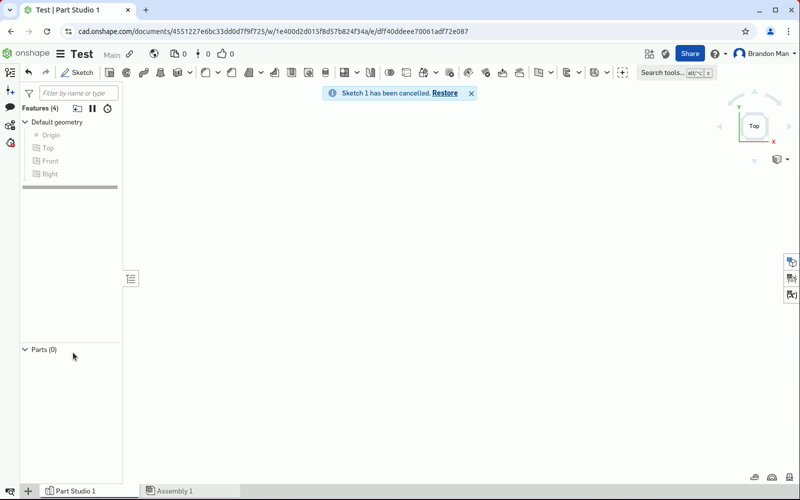
key(shift+p)
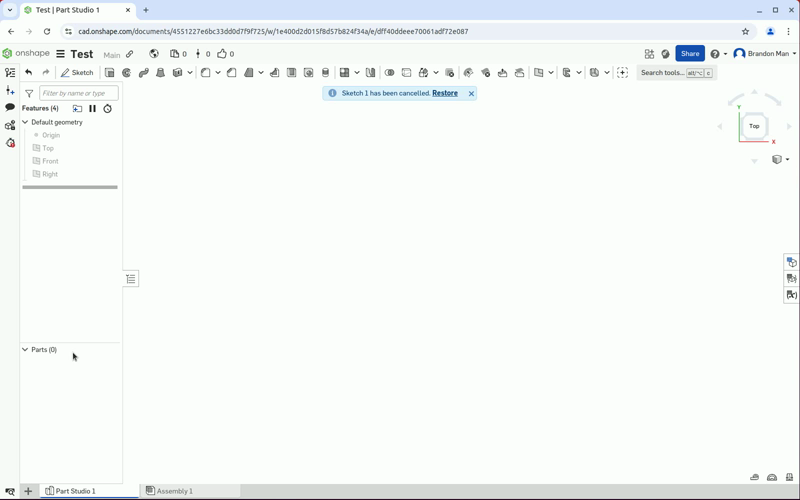
key(space)
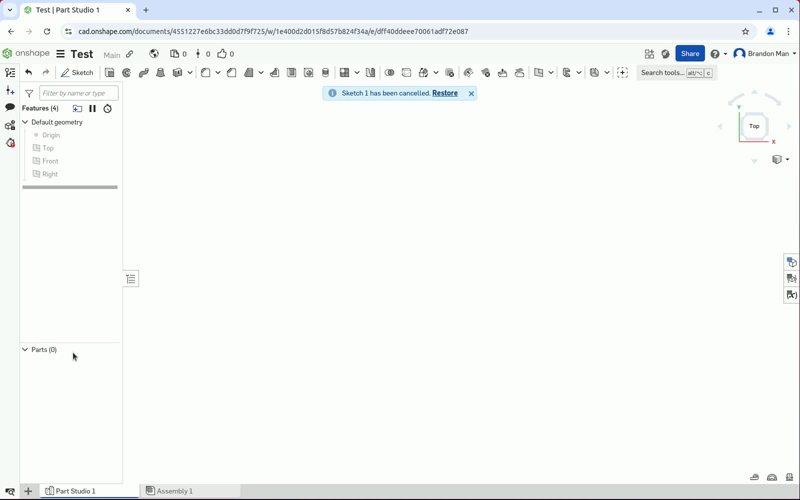
key_down(shift)
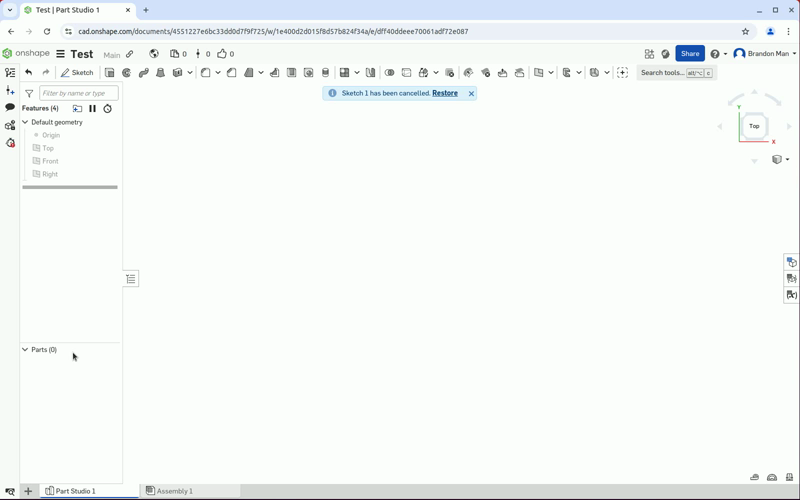
key(up)
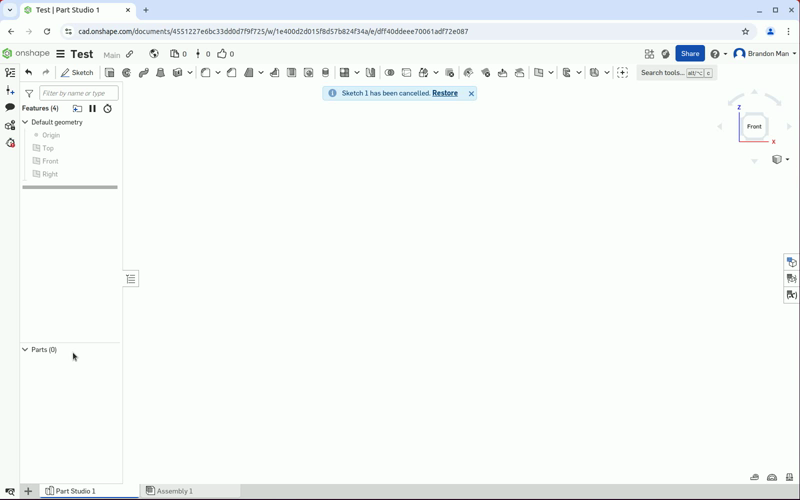
key_up(shift)
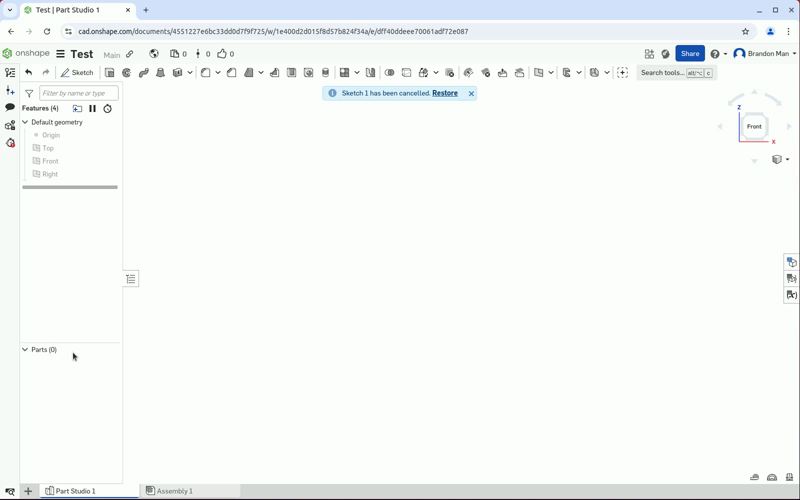
key(space)
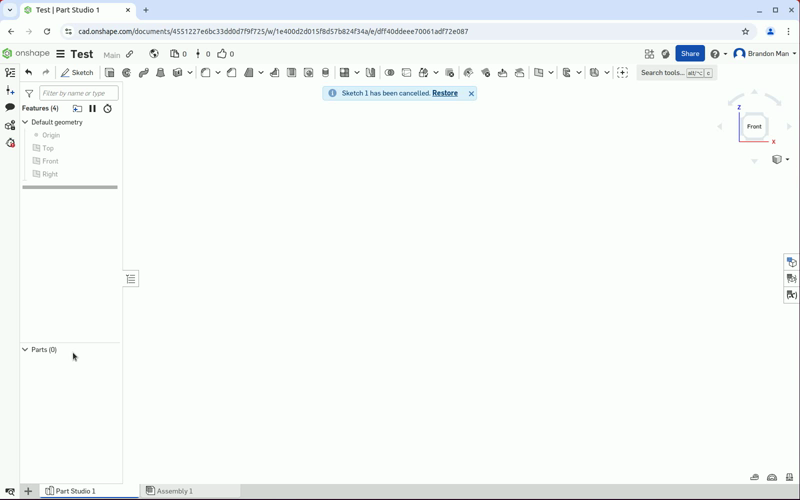
key_down(shift)
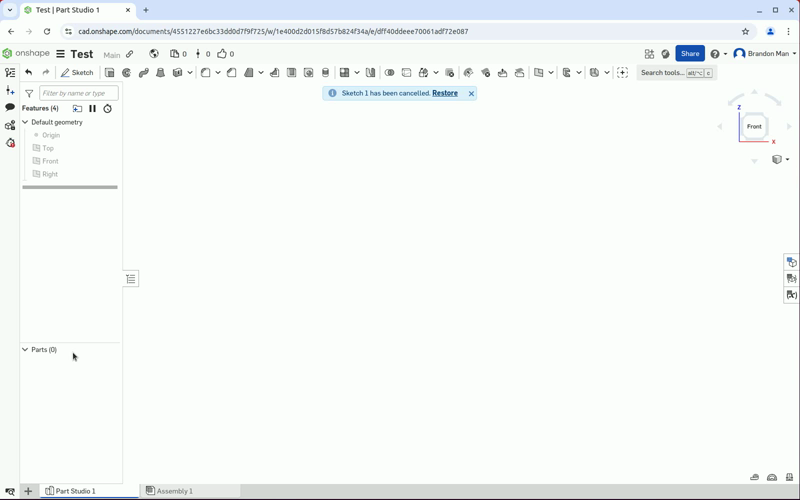
key(left)
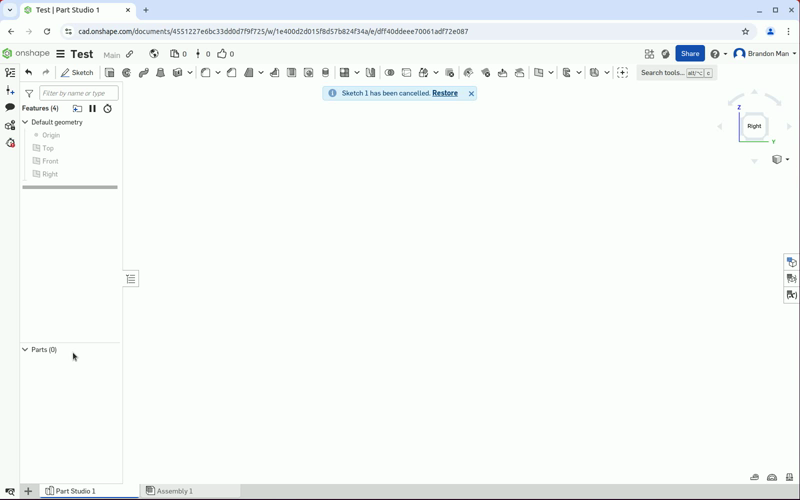
key_up(shift)
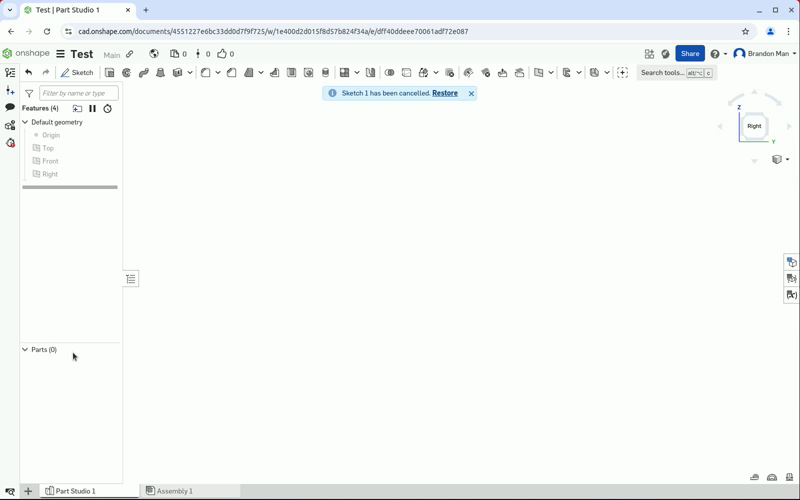
mouse_move(73, 352)
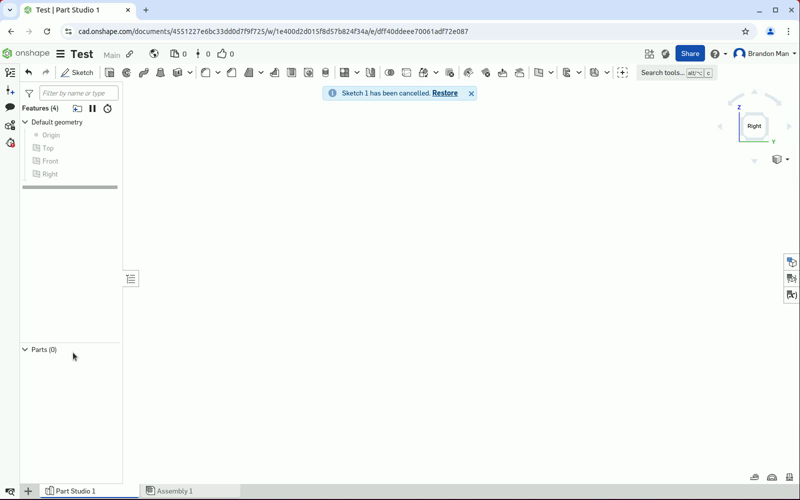
key(shift+y)
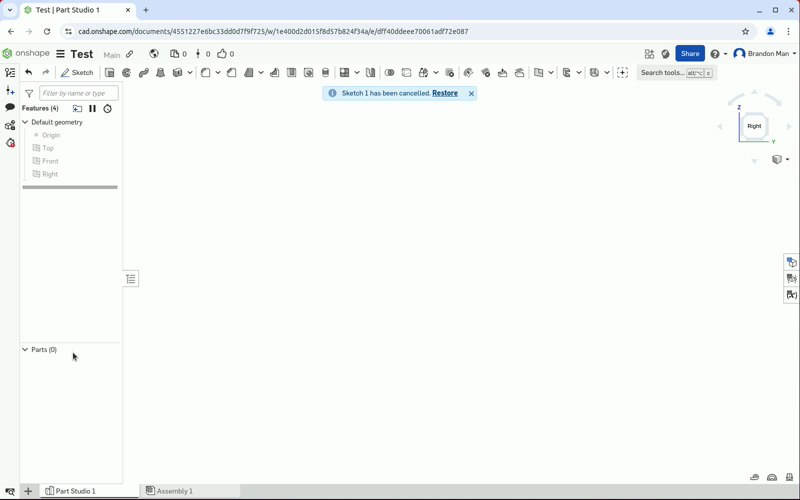
key(shift+s)
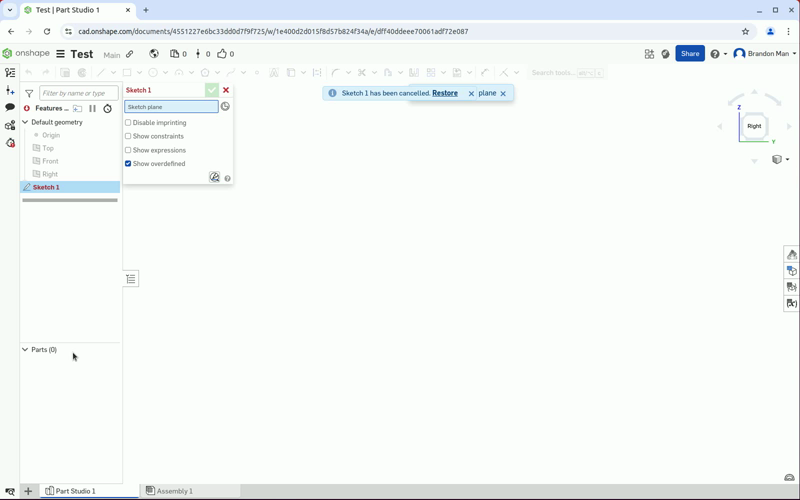
mouse_move(73, 176)
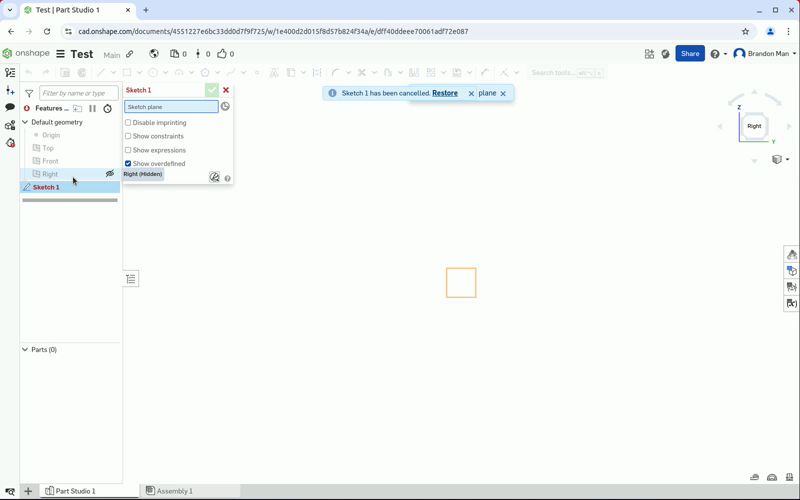
click(73, 176)
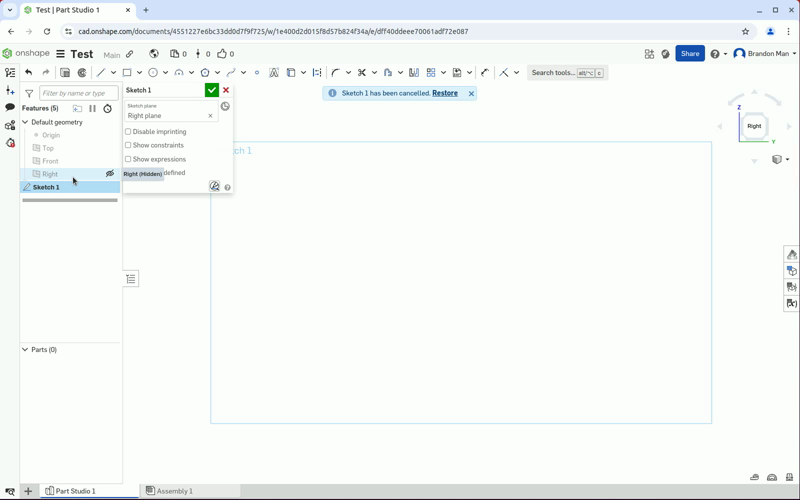
mouse_move(73, 352)
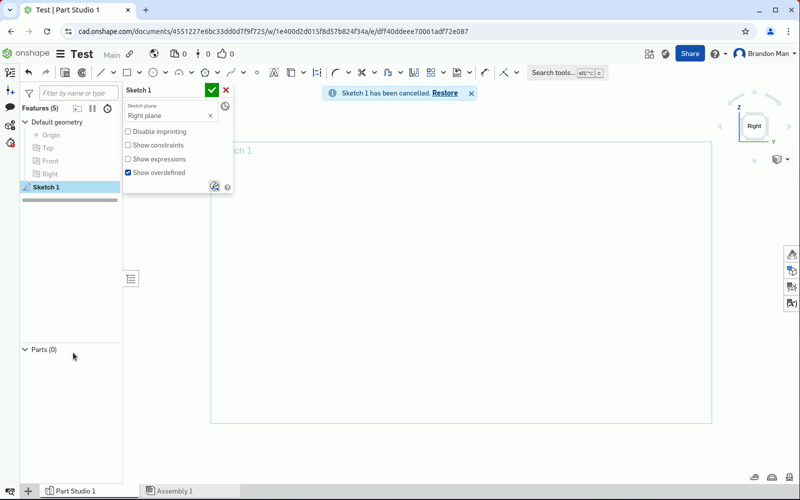
key(y)
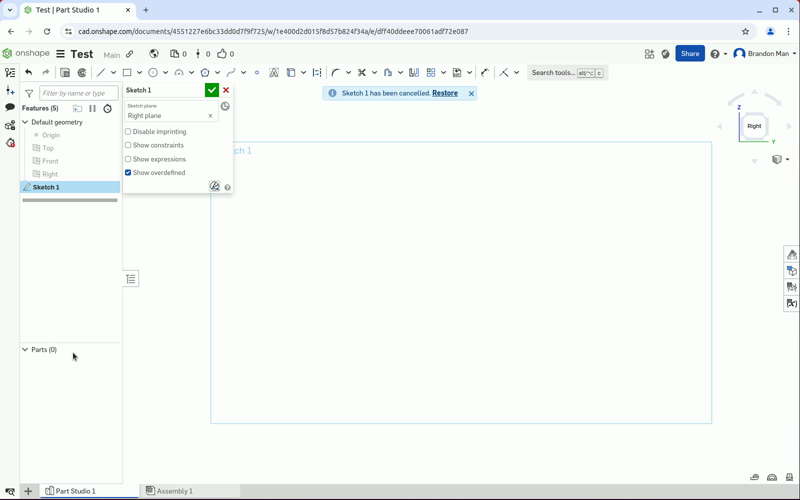
key(l)
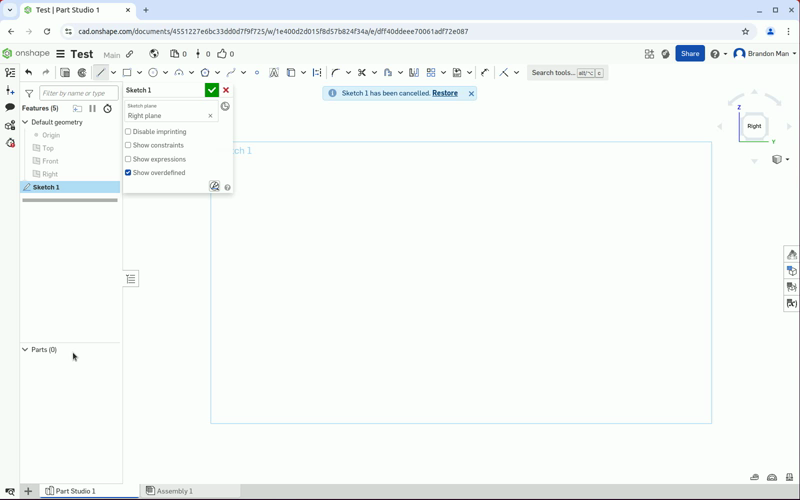
key_down(shift)
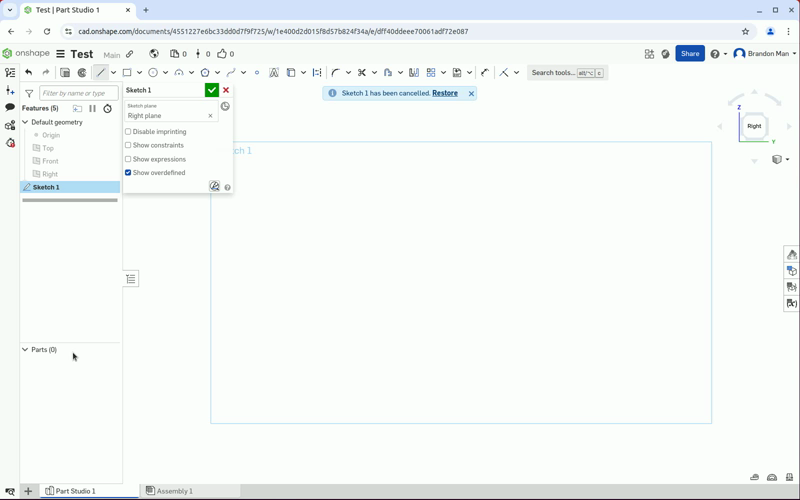
mouse_move(460, 282)
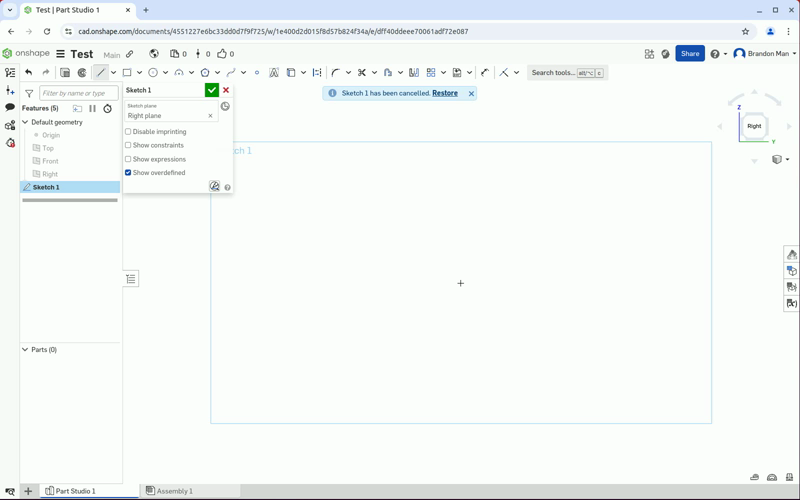
click(460, 282)
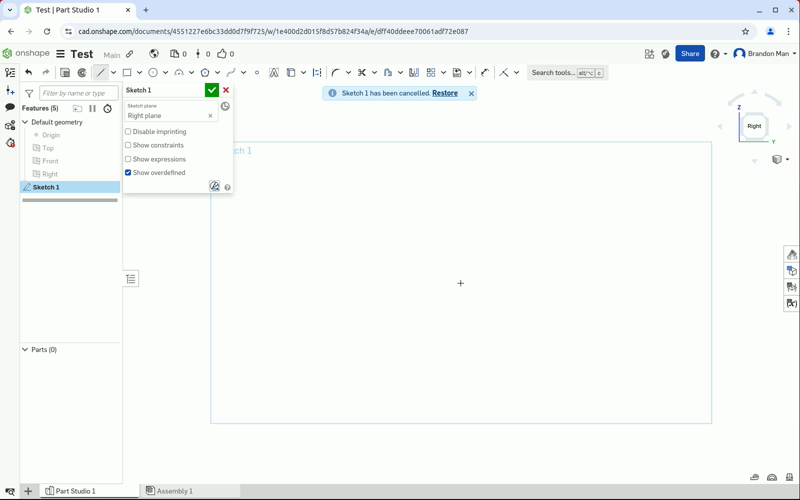
key_up(shift)
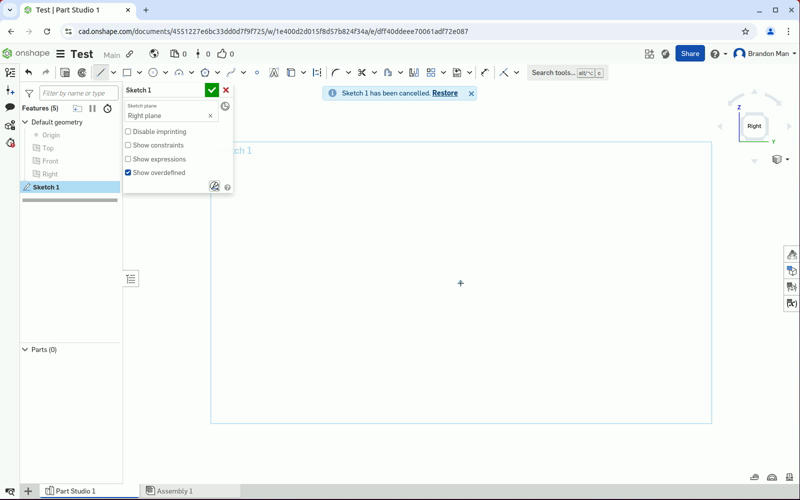
key_down(shift)
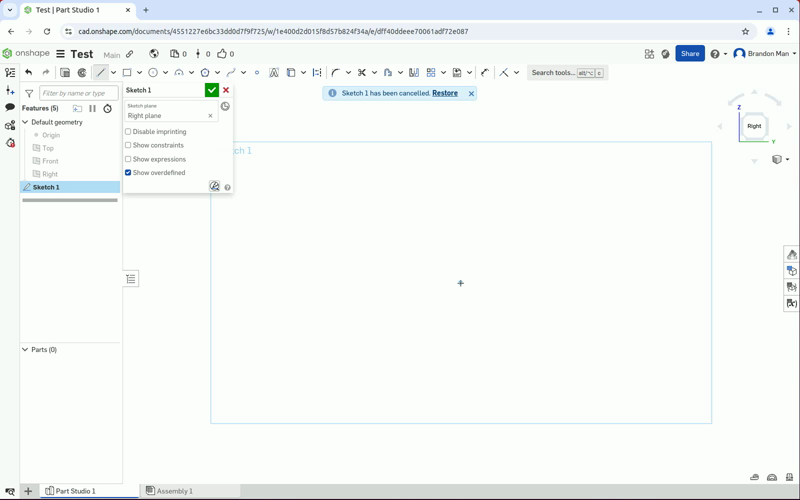
mouse_move(543, 282)
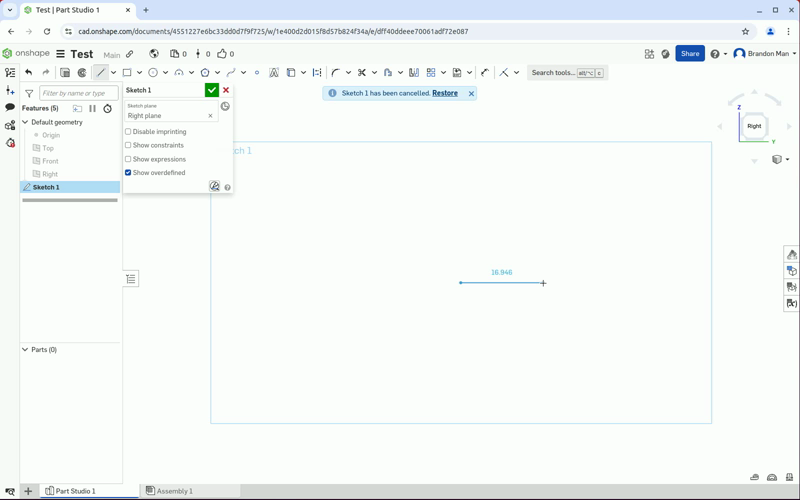
click(543, 282)
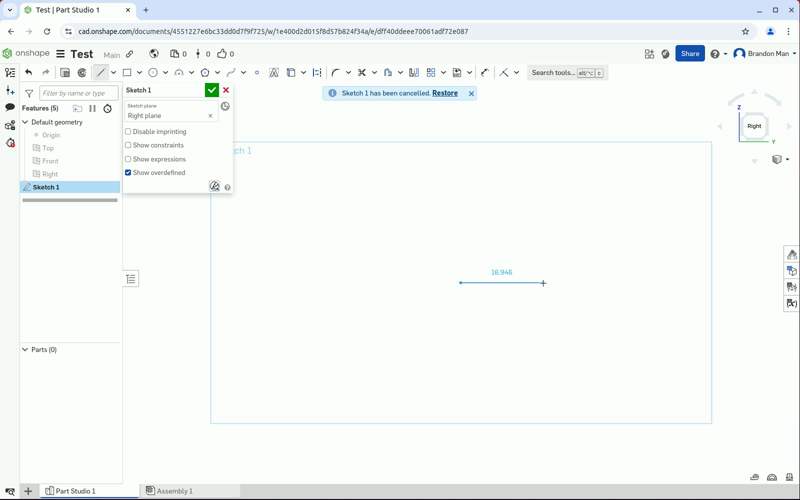
key_up(shift)
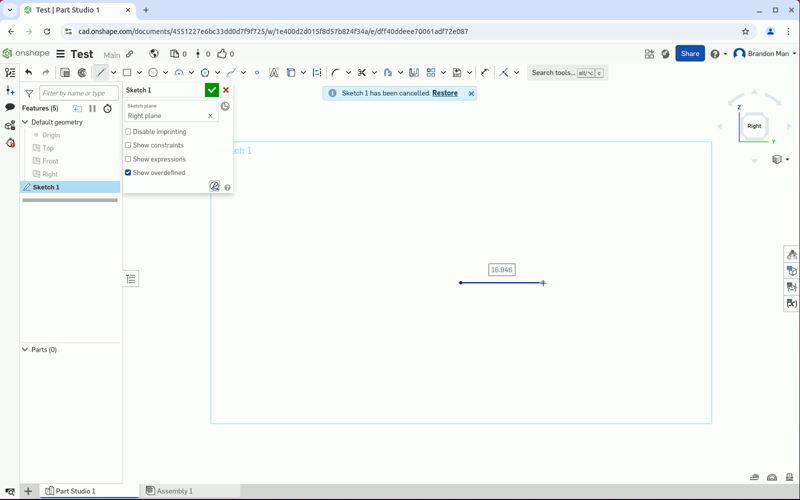
key_down(shift)
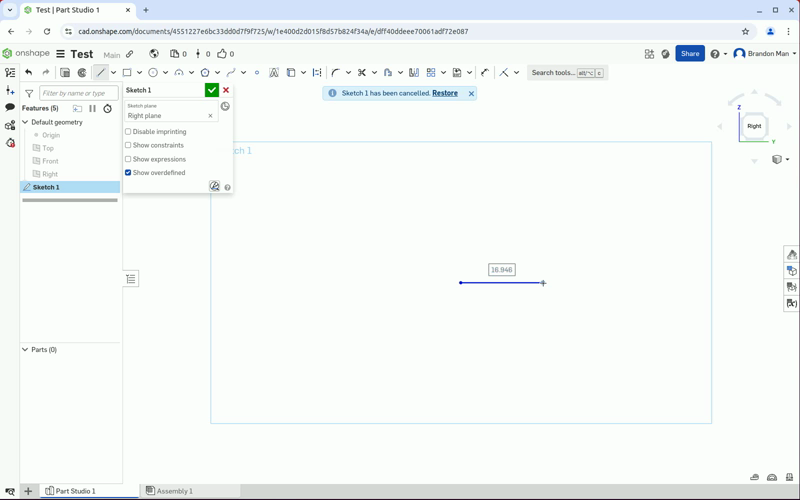
mouse_move(543, 200)
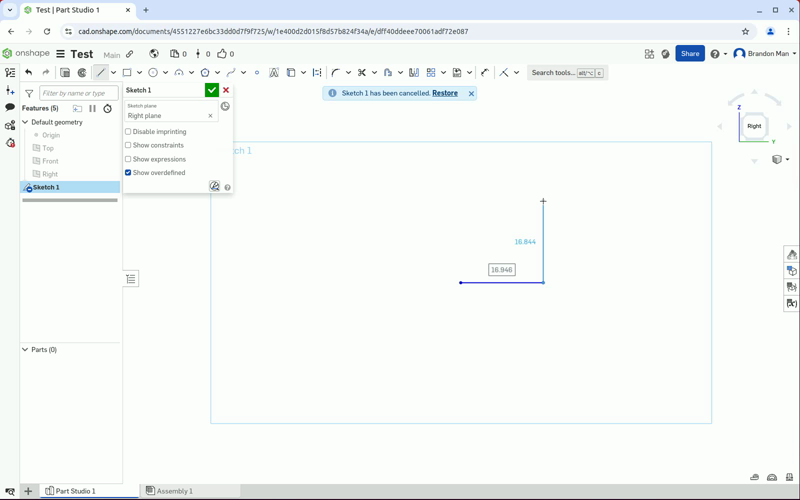
click(543, 200)
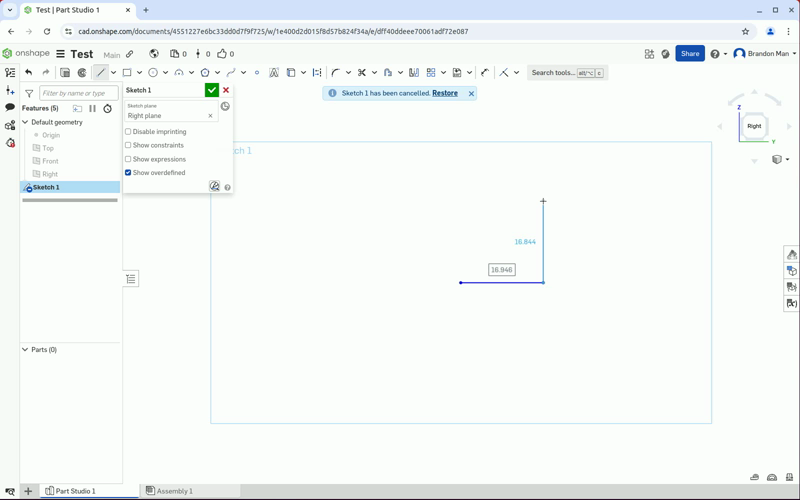
key_up(shift)
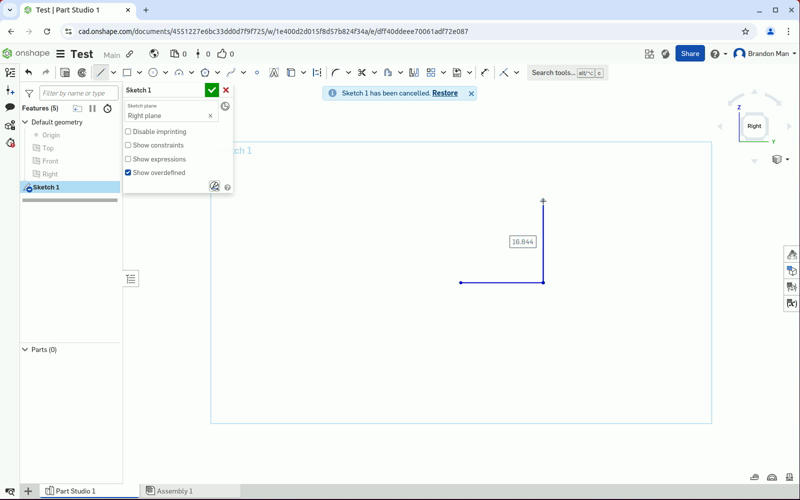
key_down(shift)
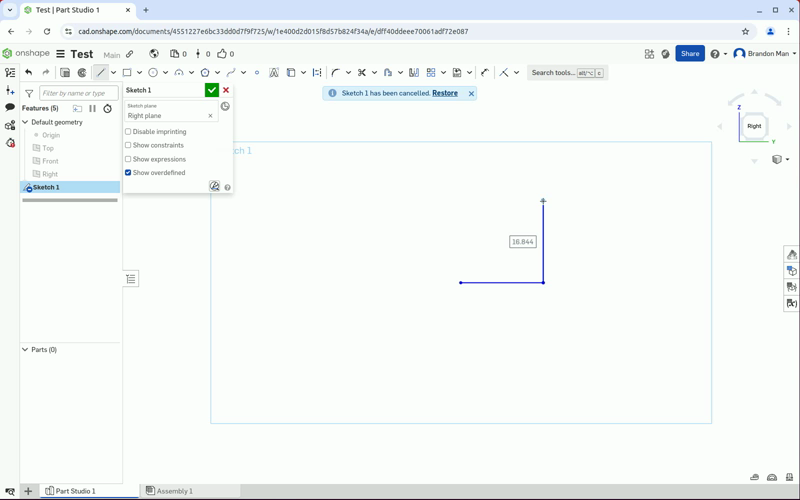
mouse_move(460, 200)
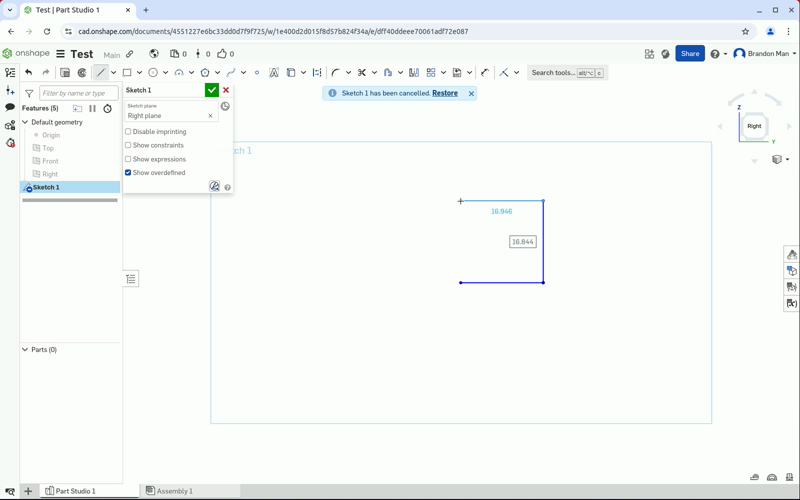
click(460, 200)
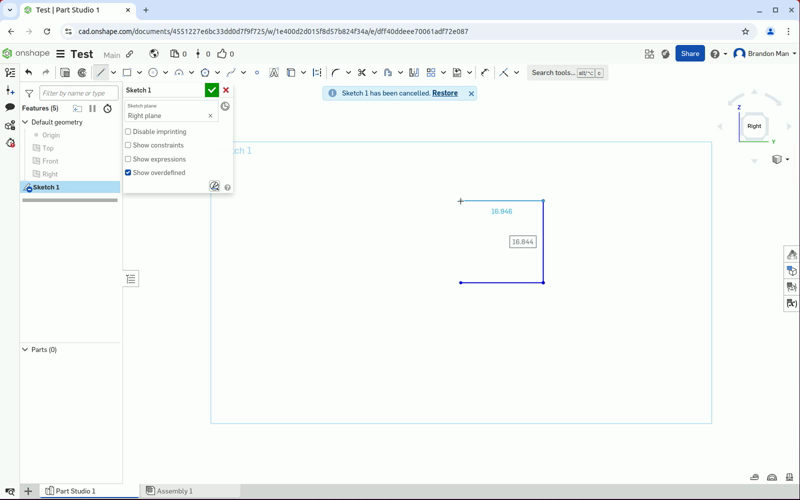
key_up(shift)
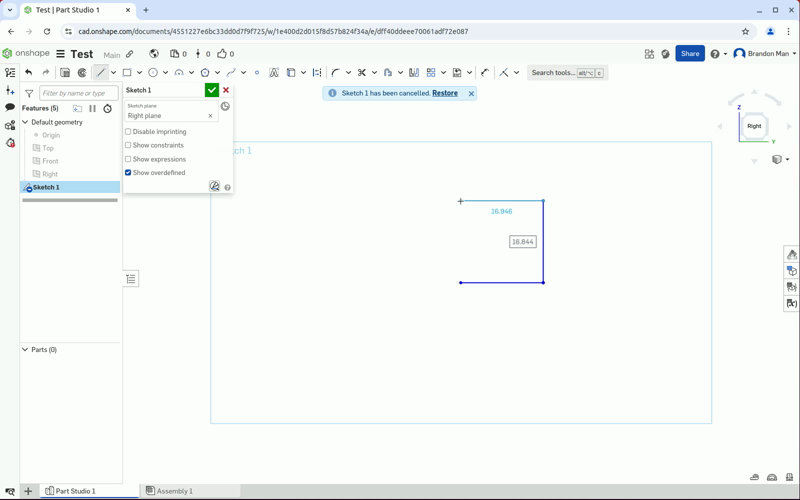
key_down(shift)
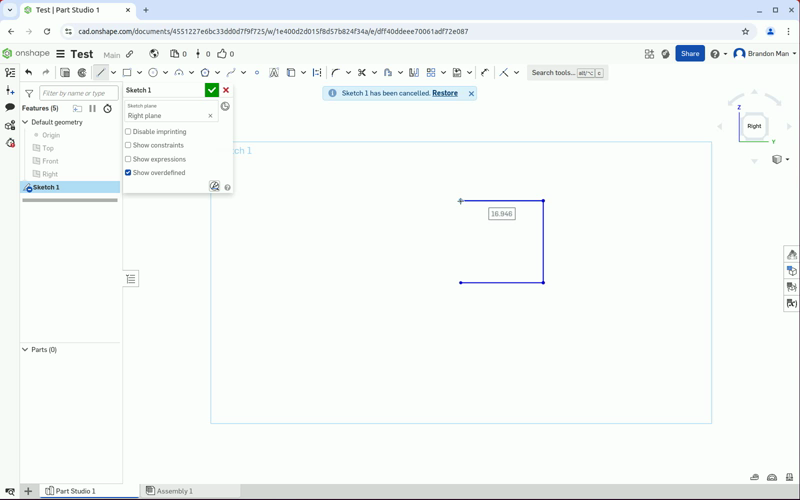
mouse_move(460, 282)
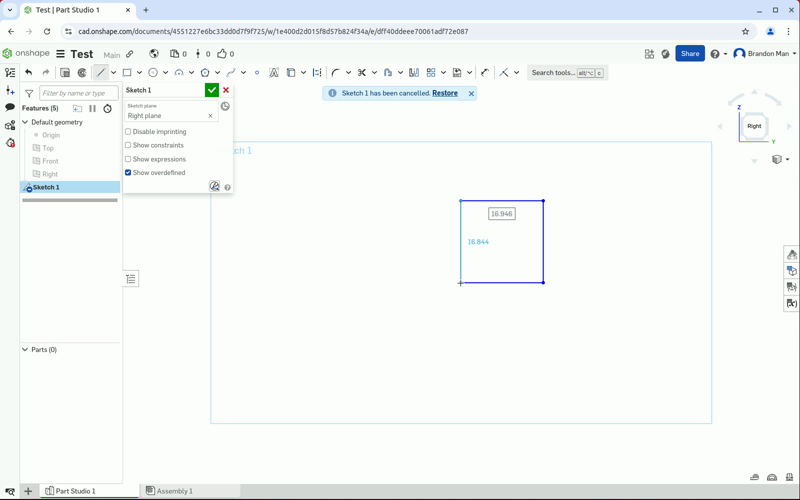
key_up(shift)
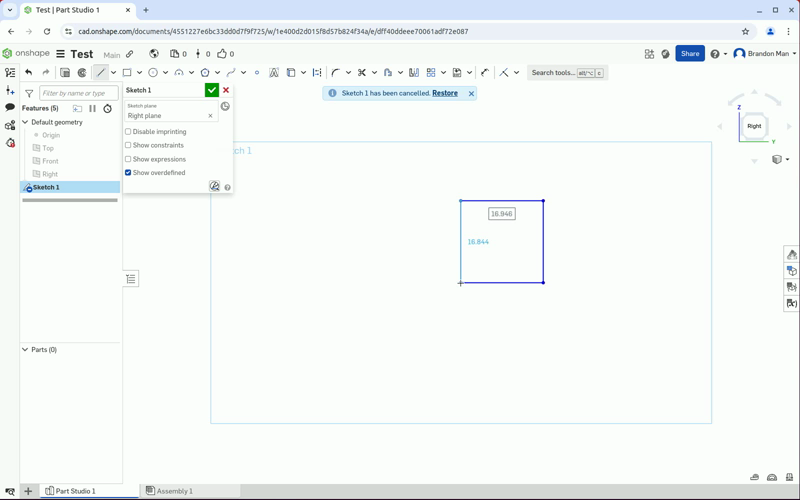
click(460, 282)
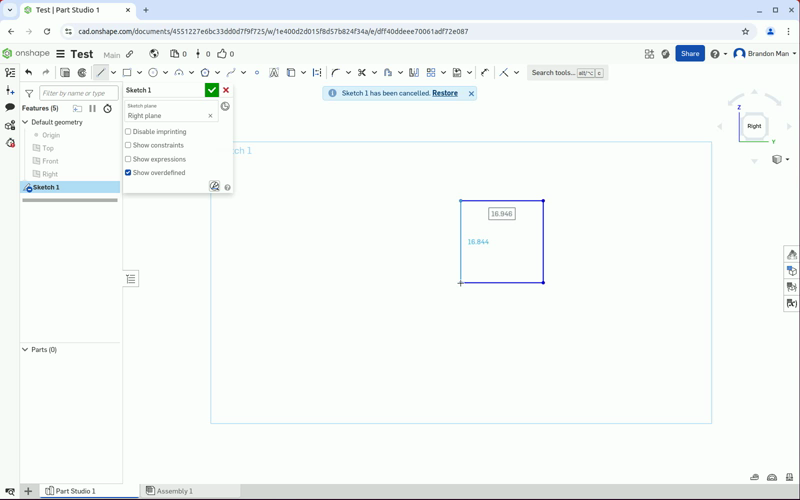
key(esc)
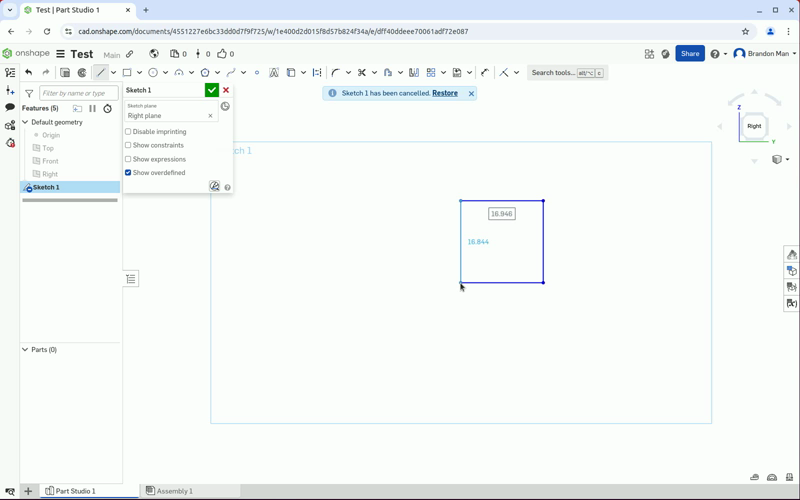
mouse_move(529, 262)
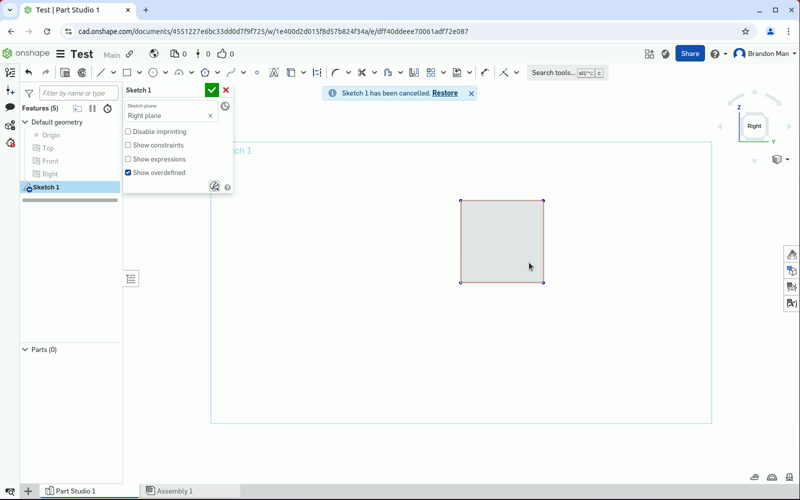
click(529, 262)
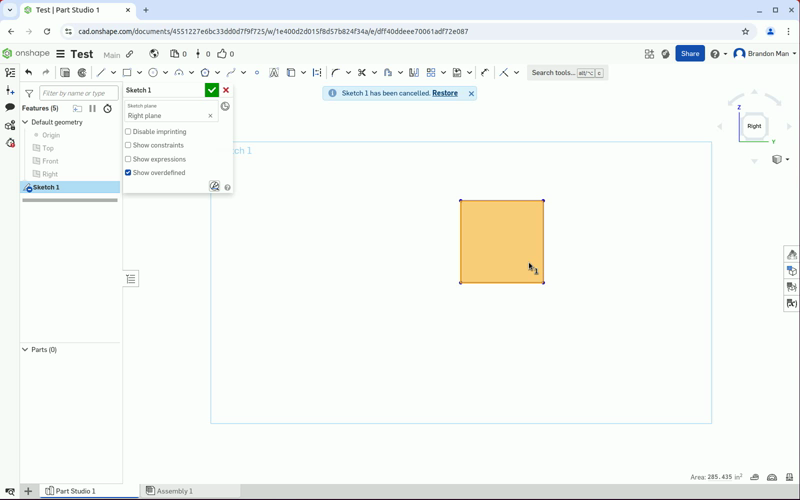
mouse_move(73, 352)
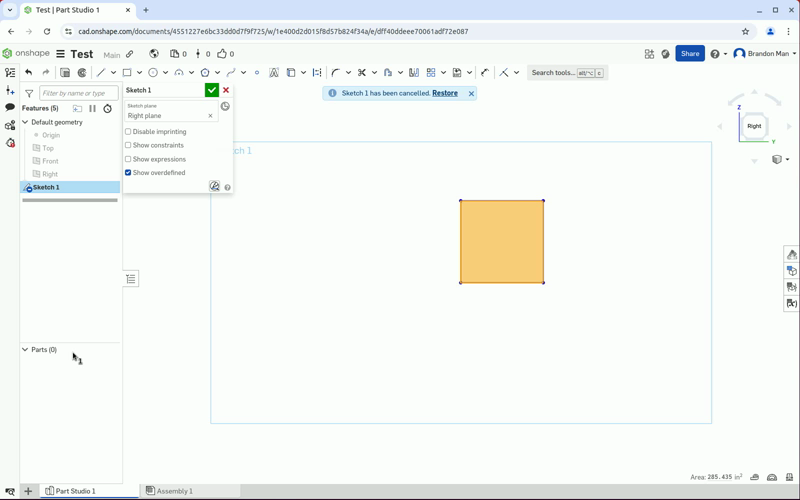
key(shift+y)
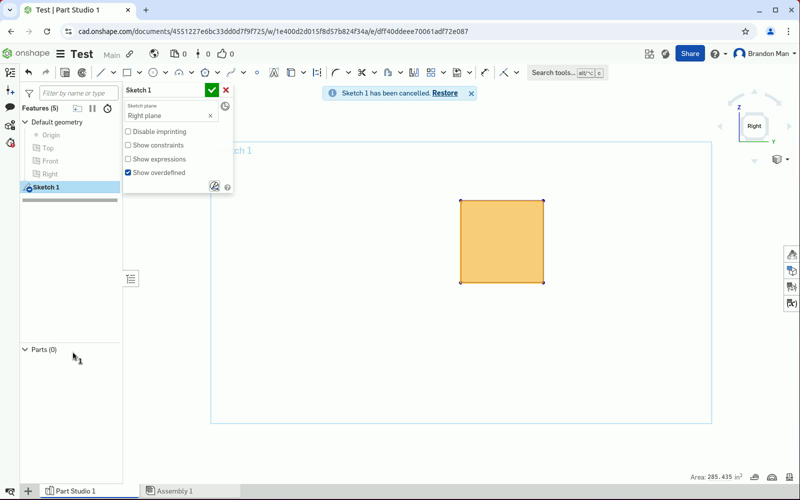
key(shift+e)
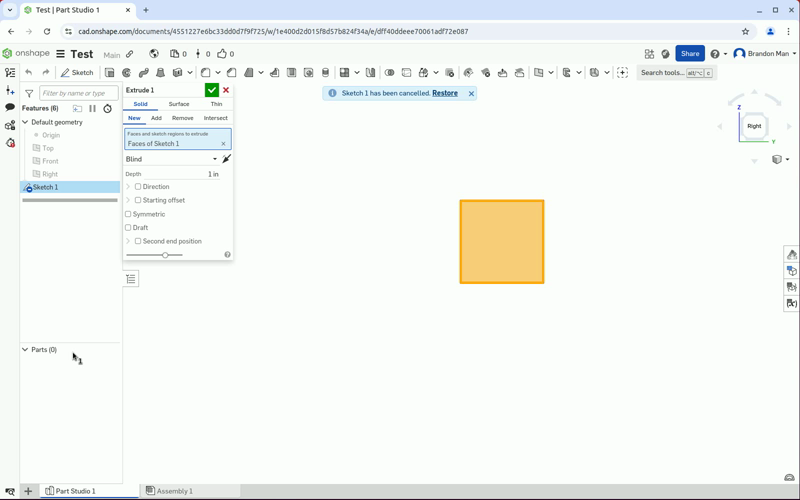
mouse_move(143, 106)
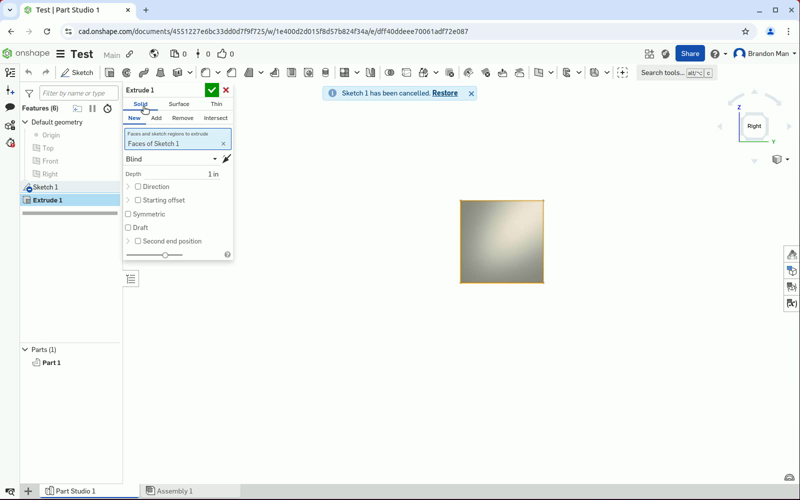
click(143, 106)
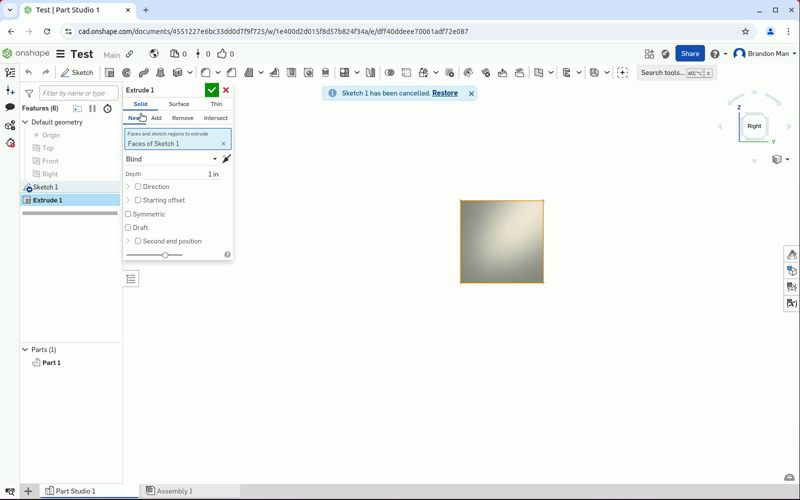
mouse_move(137, 120)
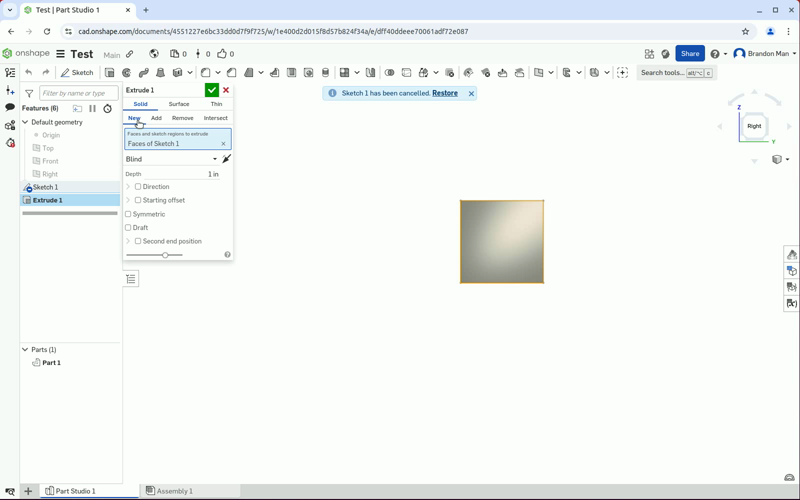
click(137, 120)
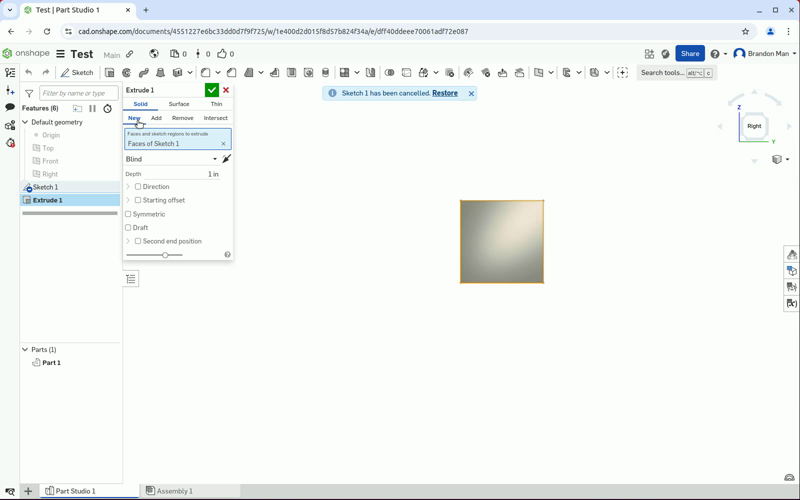
key(tab, 4)
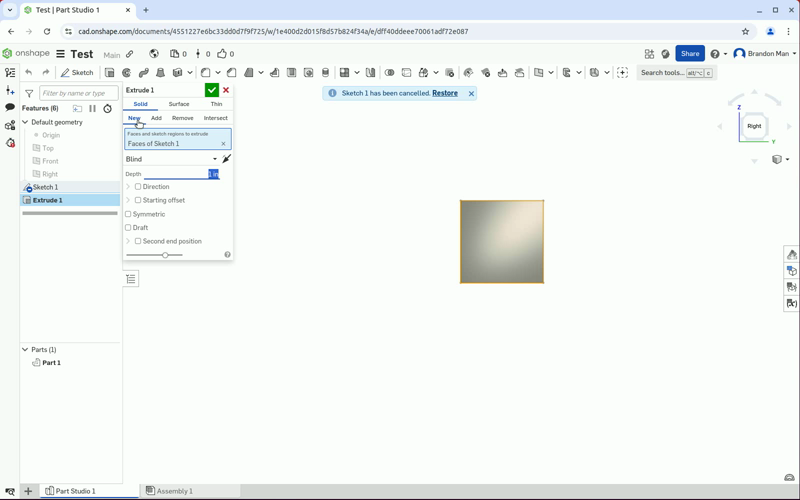
text(8.425)
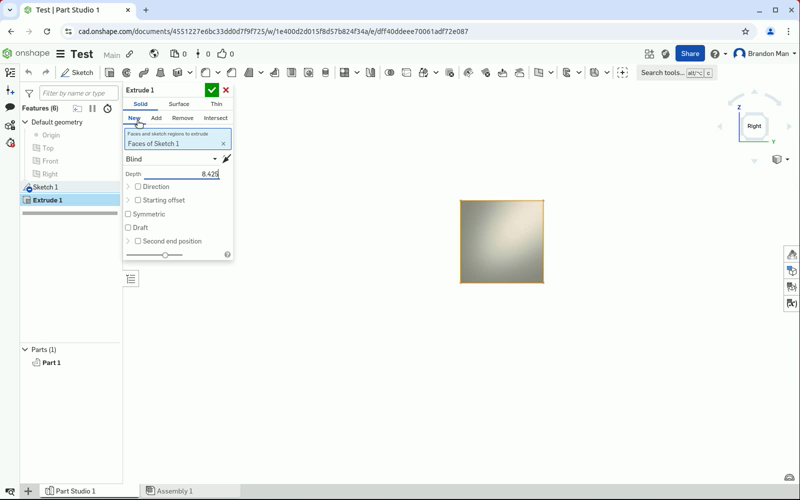
key(enter)
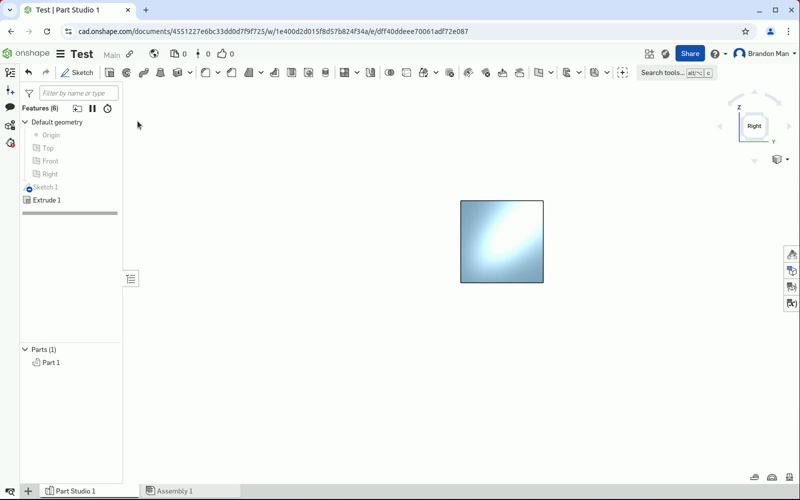
key(shift+h)
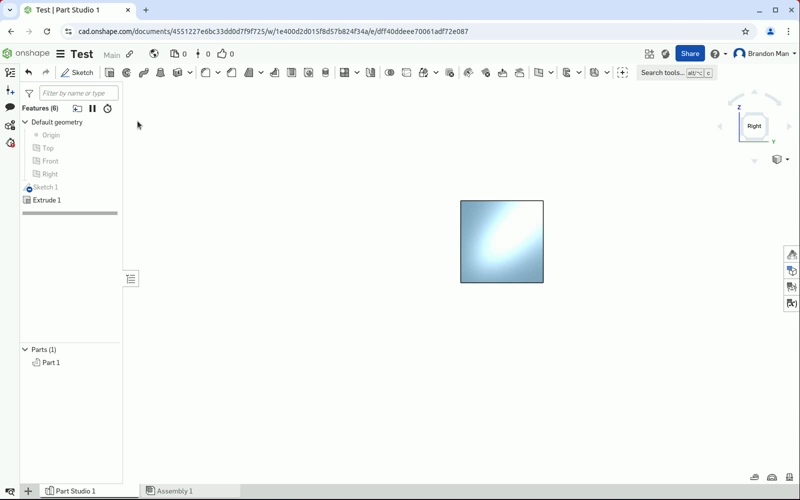
key(shift+h)
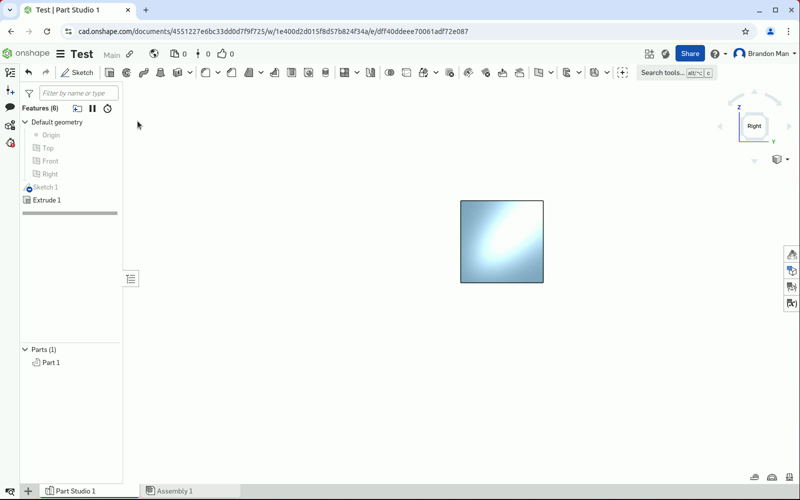
mouse_move(73, 189)
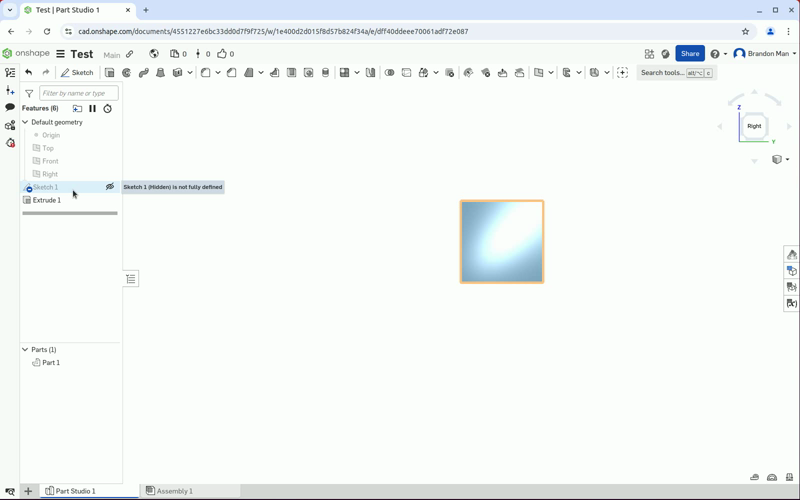
click(73, 189)
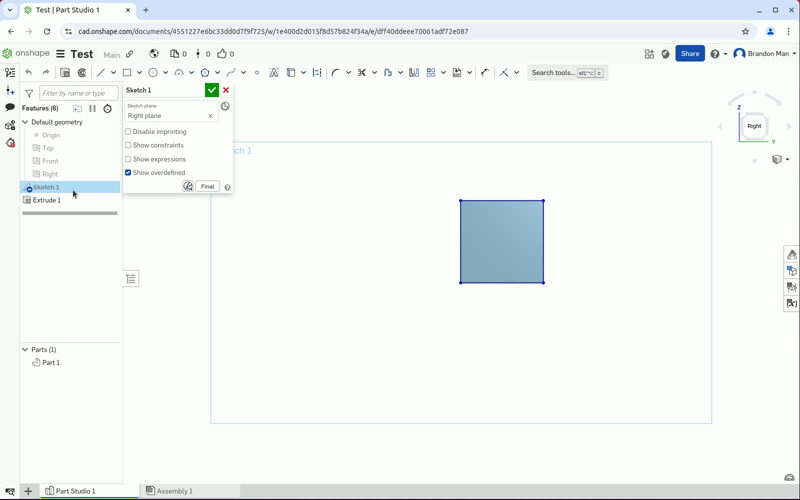
mouse_move(229, 92)
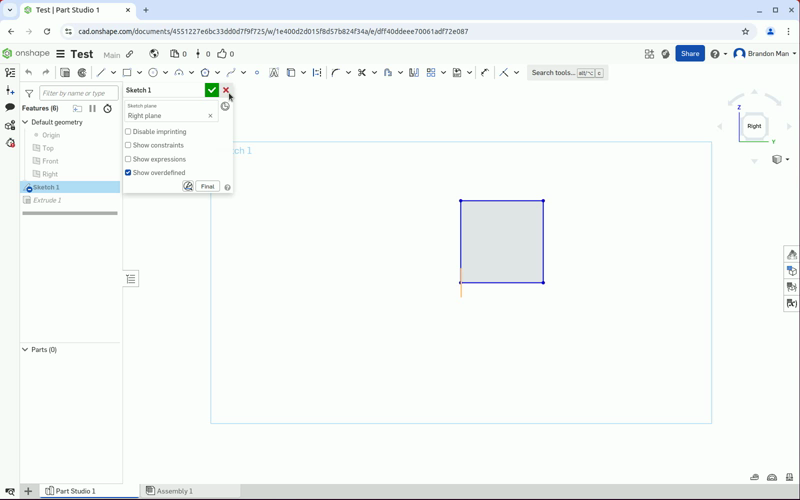
click(229, 92)
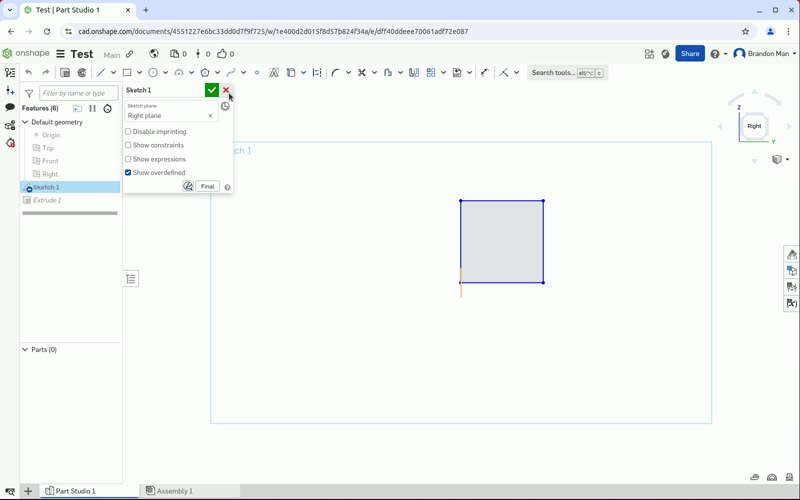
key(shift+s)
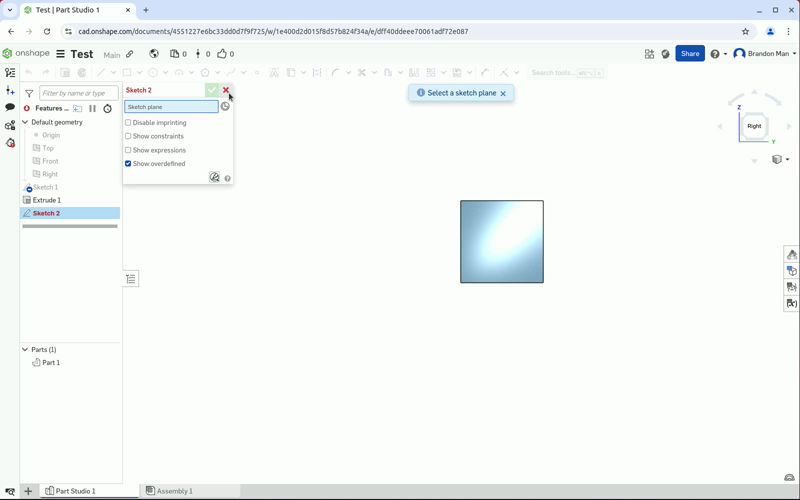
mouse_move(73, 176)
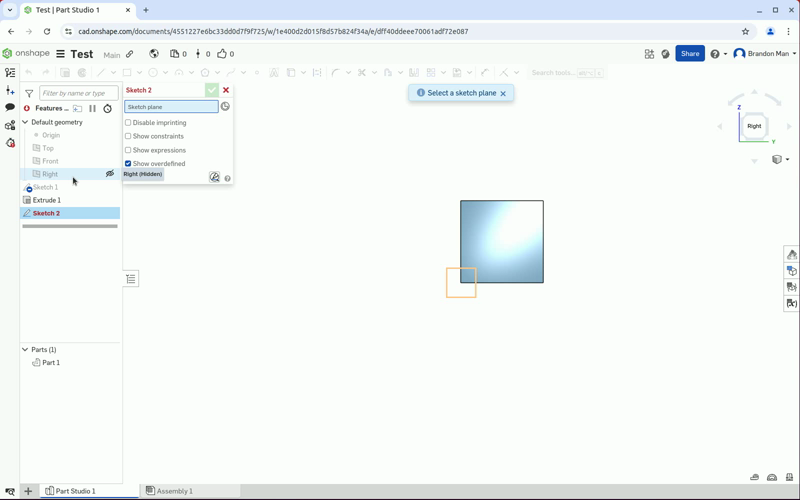
click(73, 176)
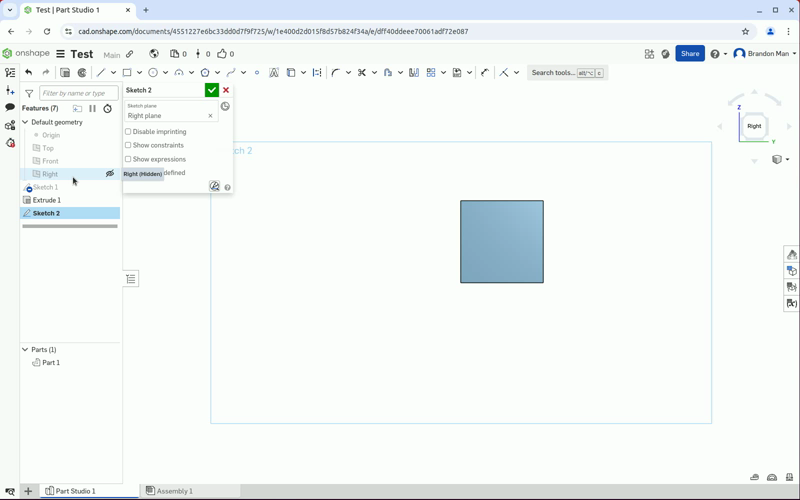
mouse_move(73, 352)
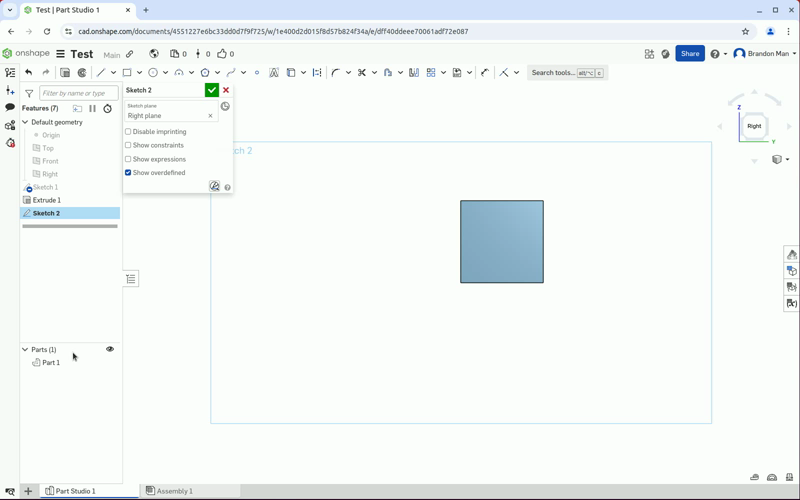
key(y)
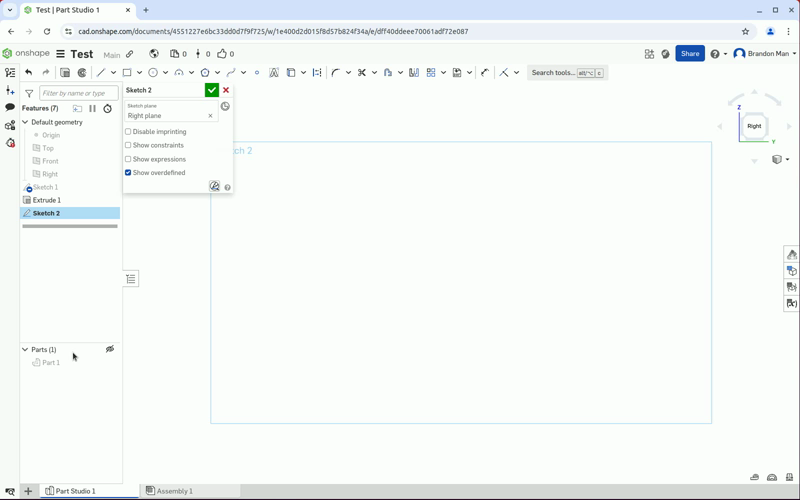
key(l)
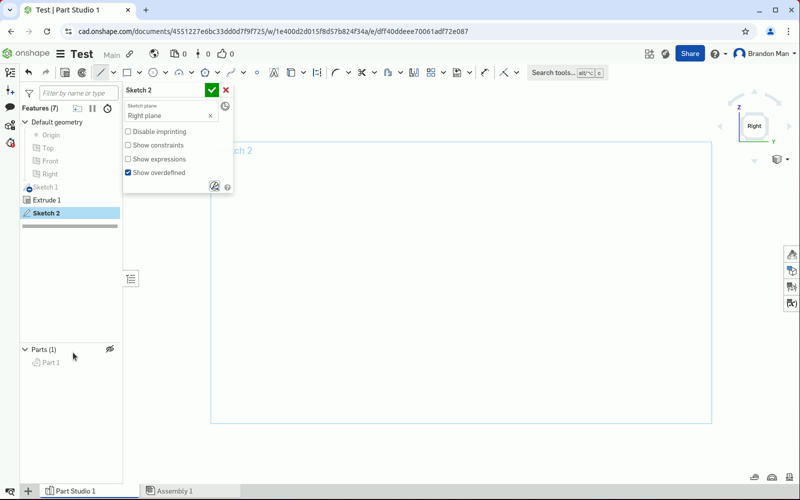
key_down(shift)
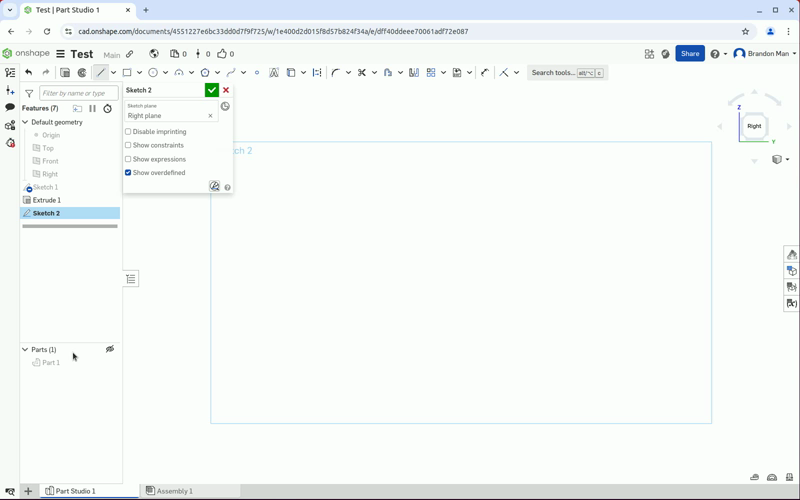
mouse_move(460, 222)
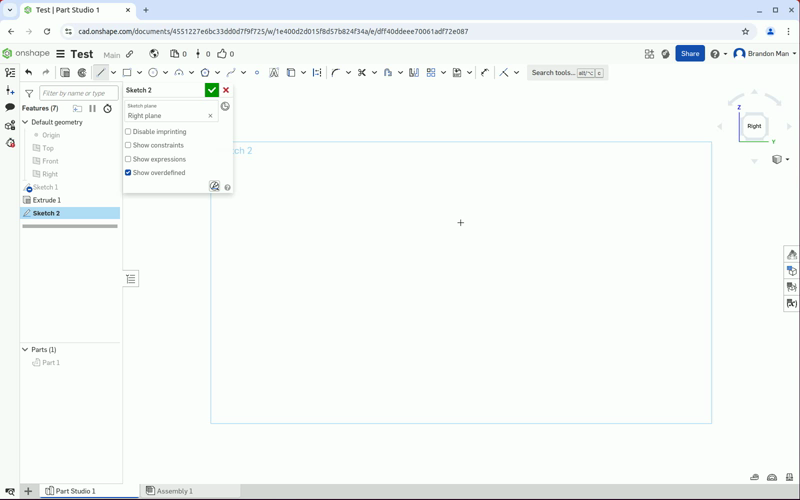
click(460, 222)
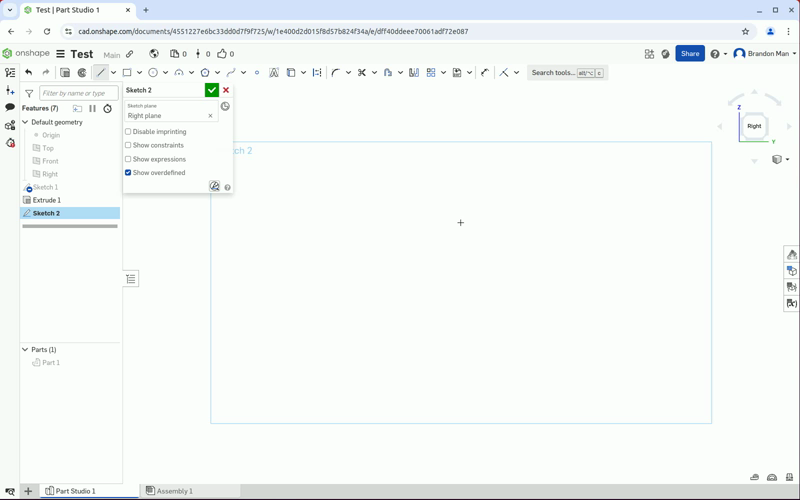
key_up(shift)
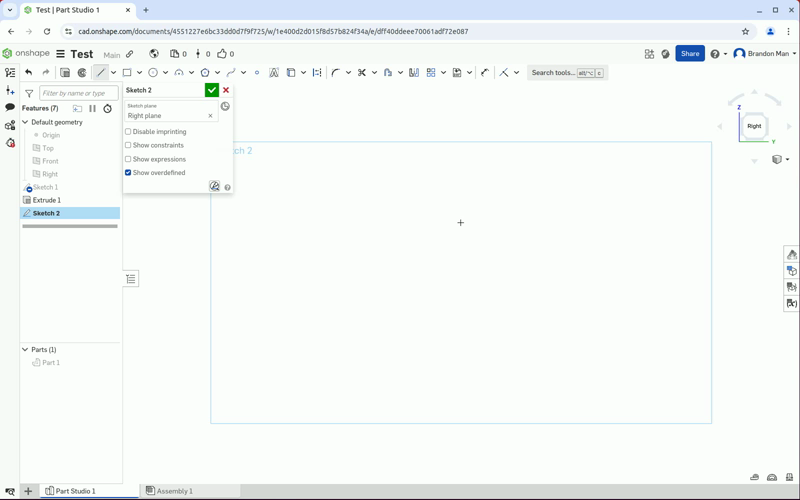
key_down(shift)
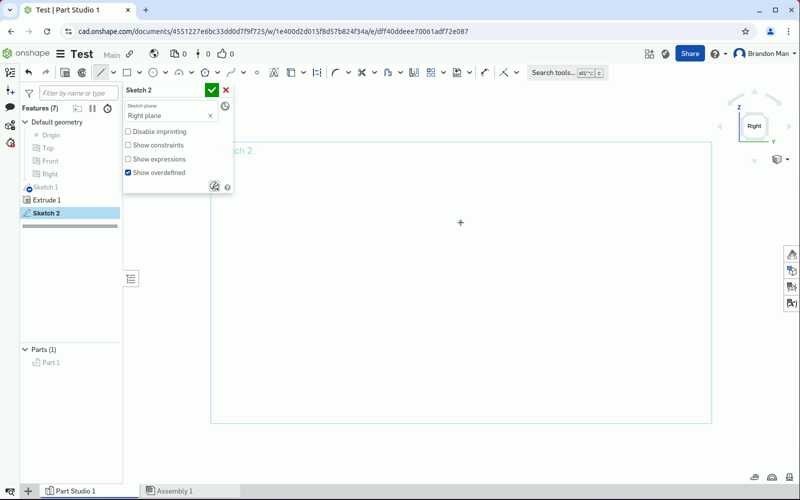
mouse_move(490, 222)
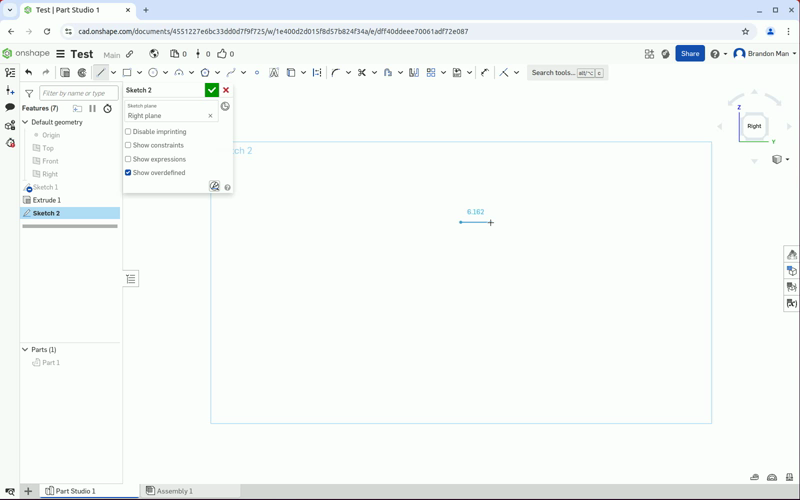
mouse_move(481, 201)
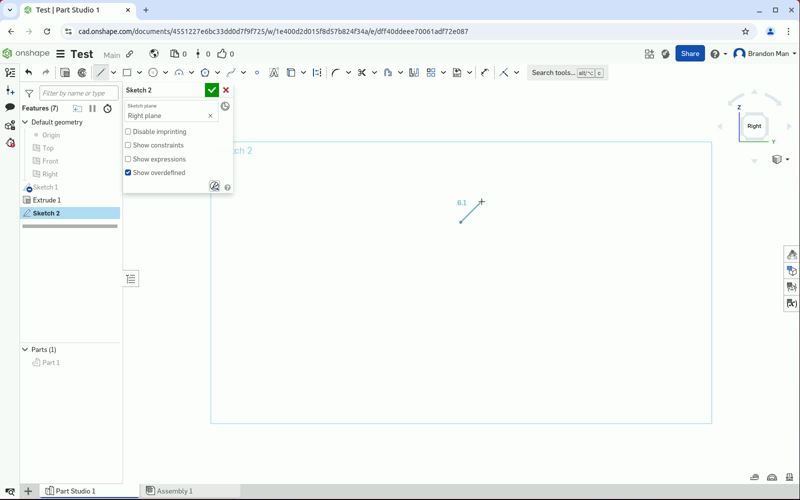
click(481, 201)
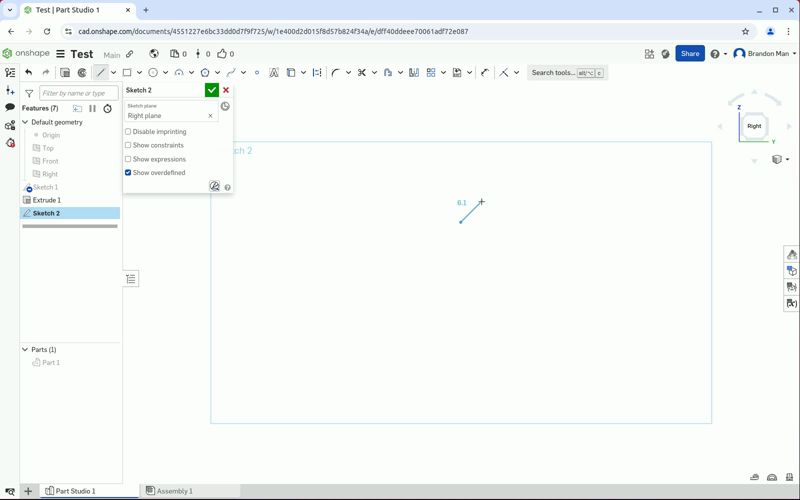
key_up(shift)
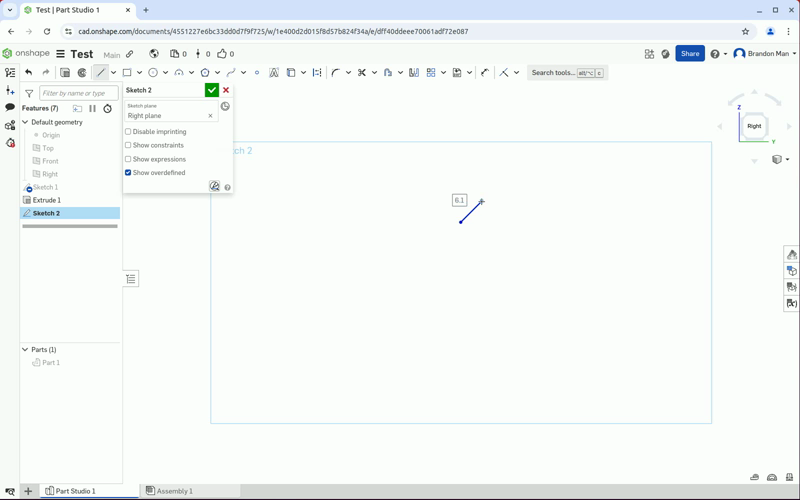
key_down(shift)
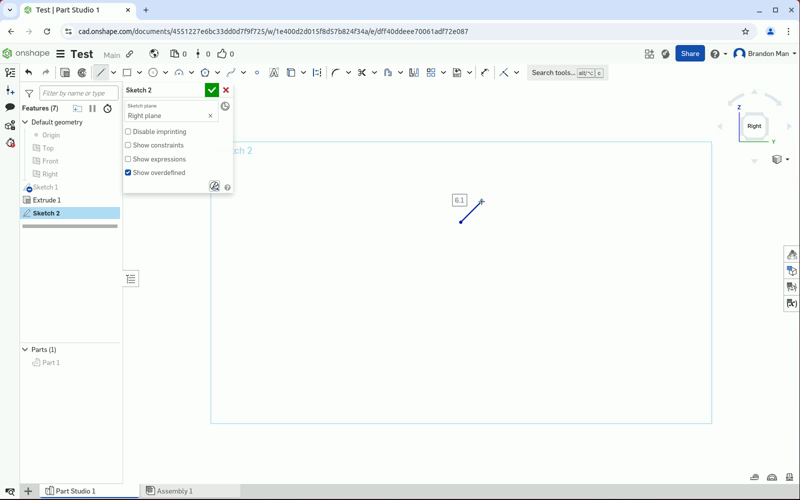
mouse_move(511, 201)
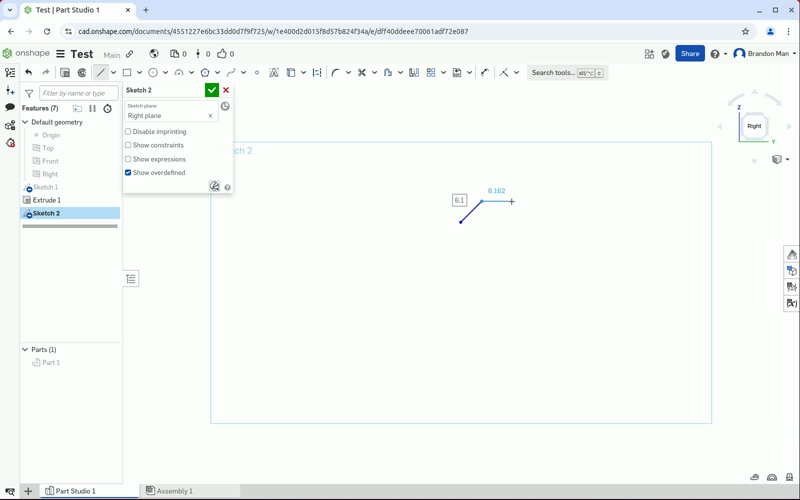
mouse_move(460, 201)
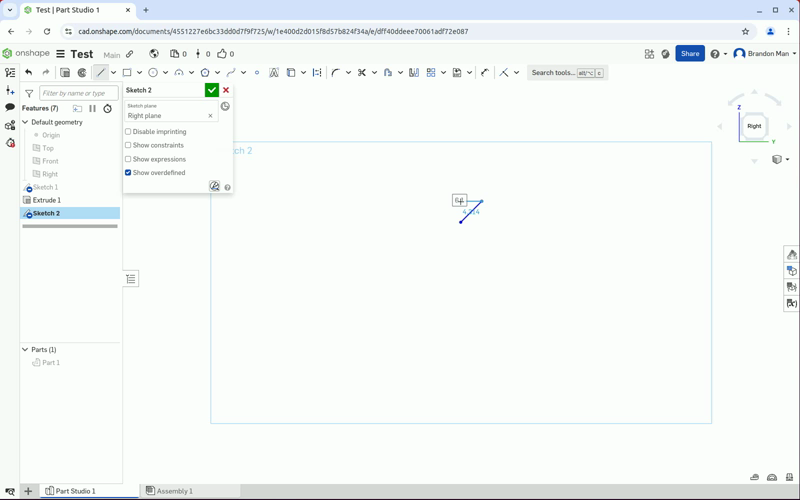
click(460, 201)
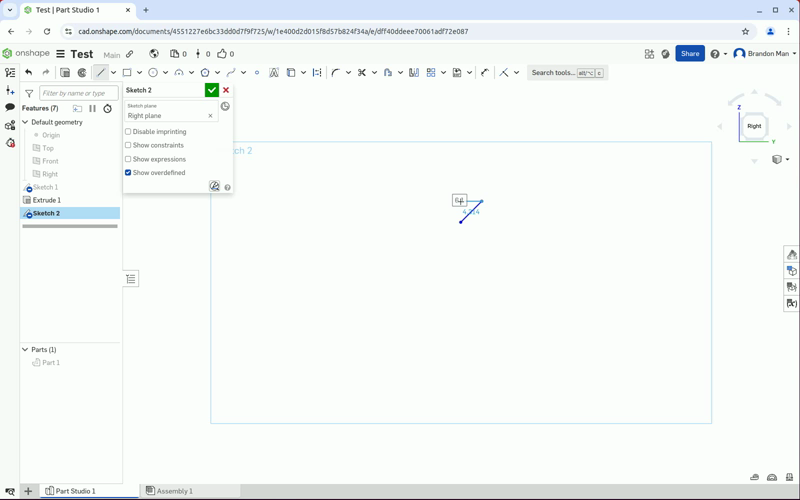
key_up(shift)
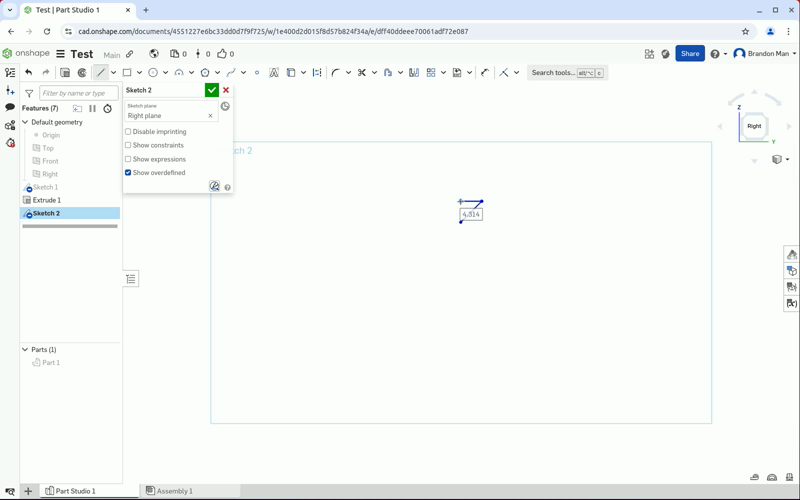
mouse_move(490, 201)
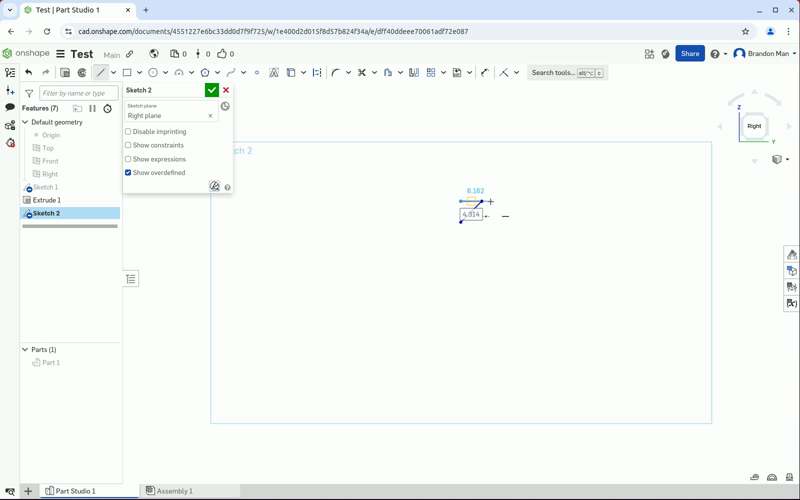
key_down(shift)
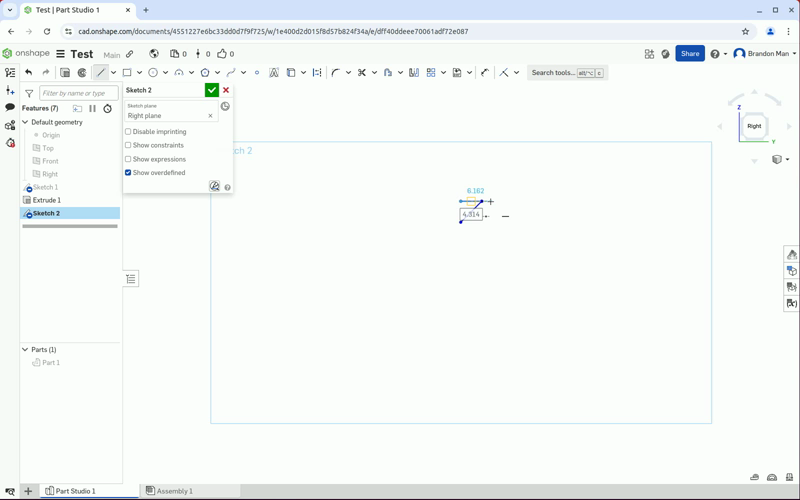
mouse_move(460, 222)
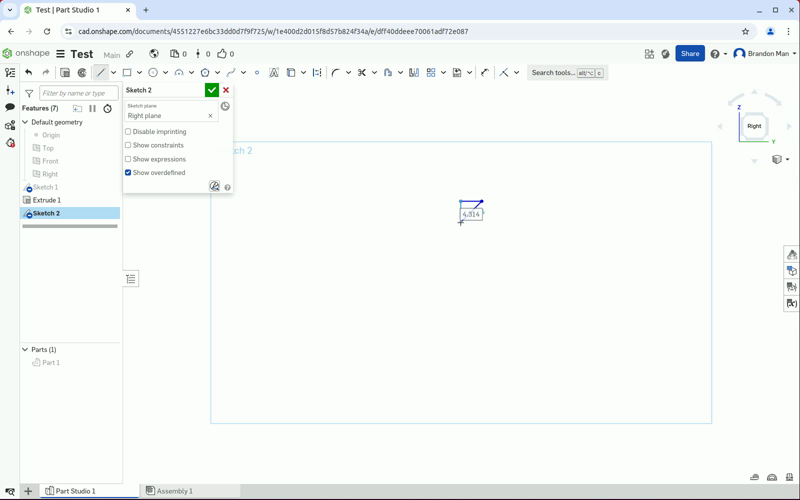
key_up(shift)
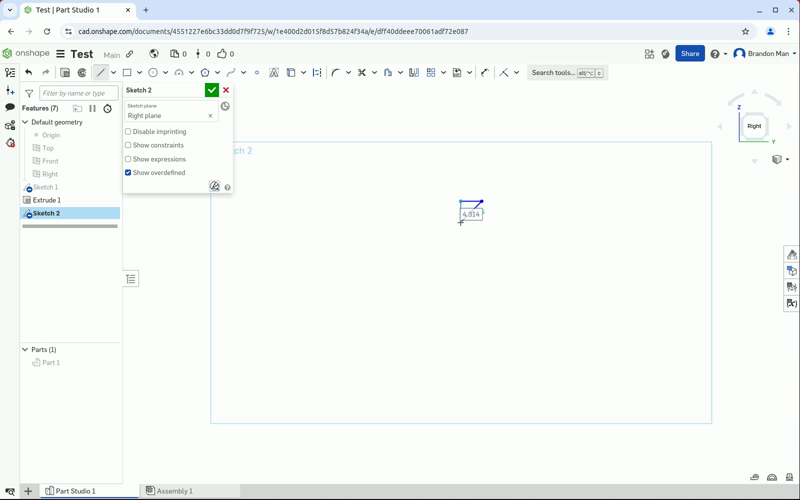
click(460, 222)
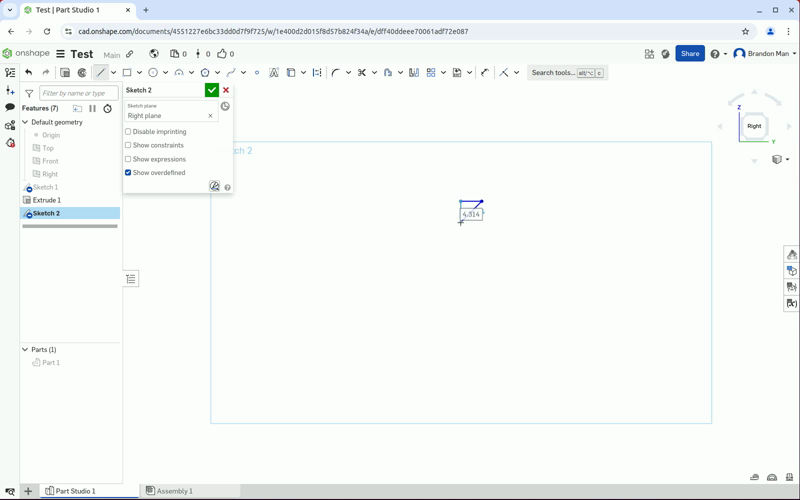
key(esc)
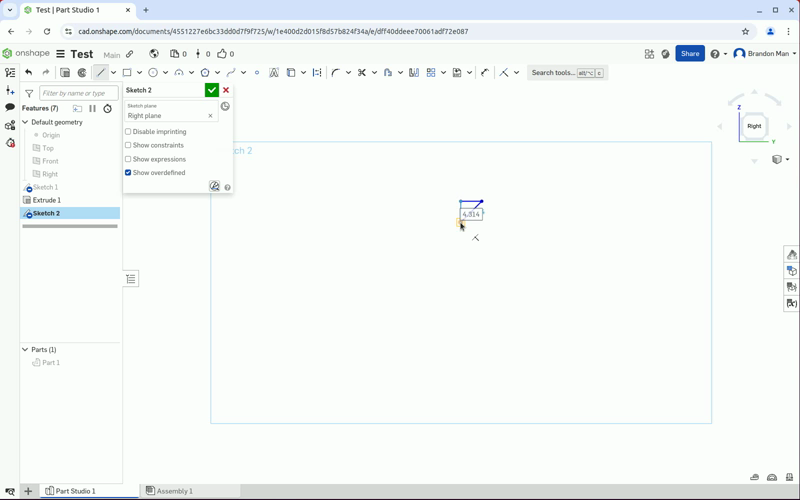
mouse_move(465, 202)
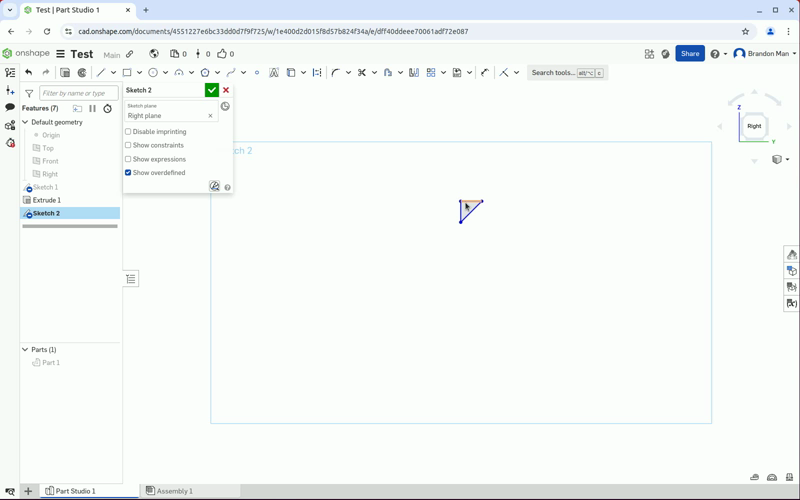
scroll(6)
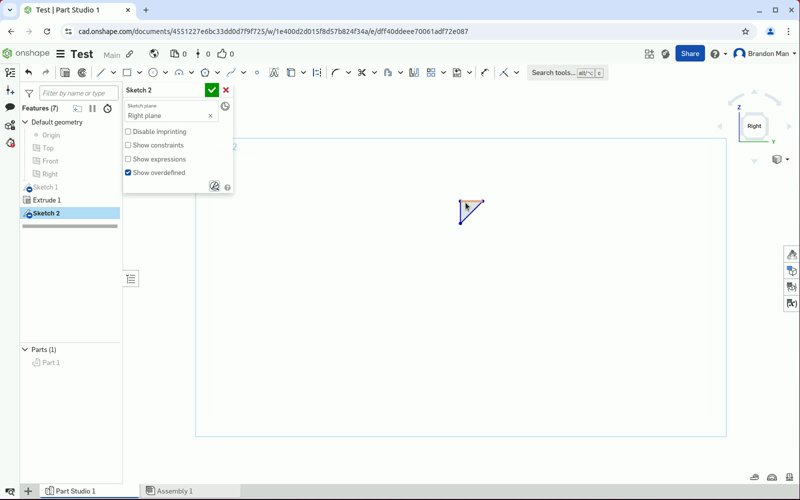
scroll(6)
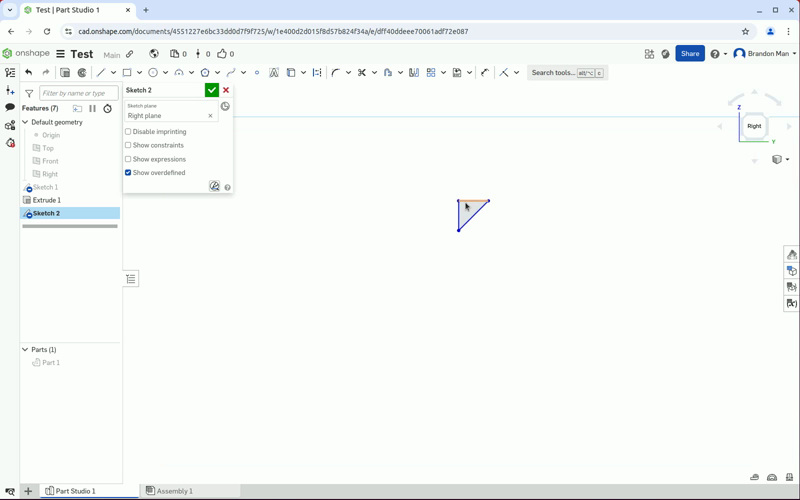
scroll(6)
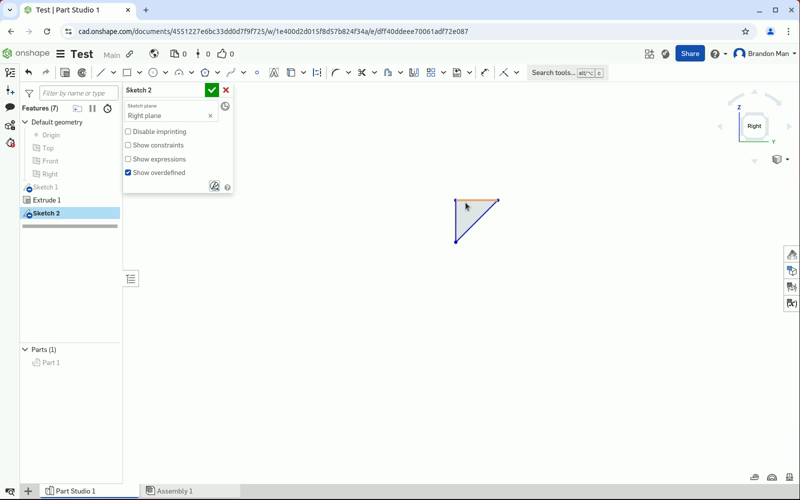
scroll(6)
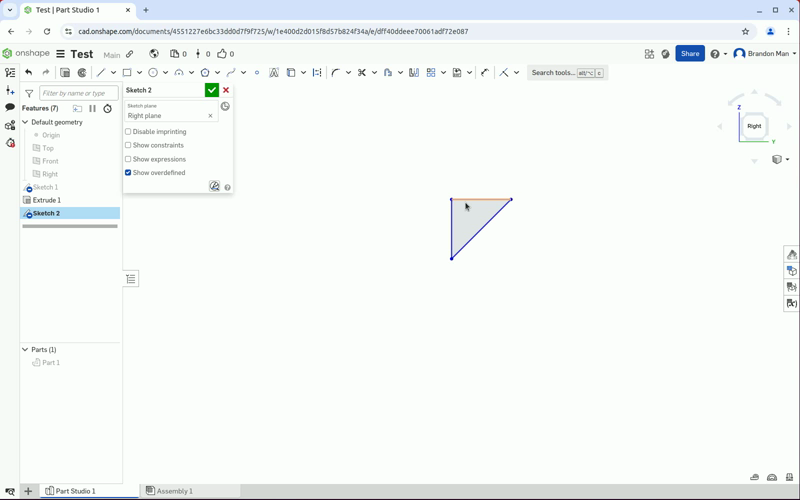
scroll(6)
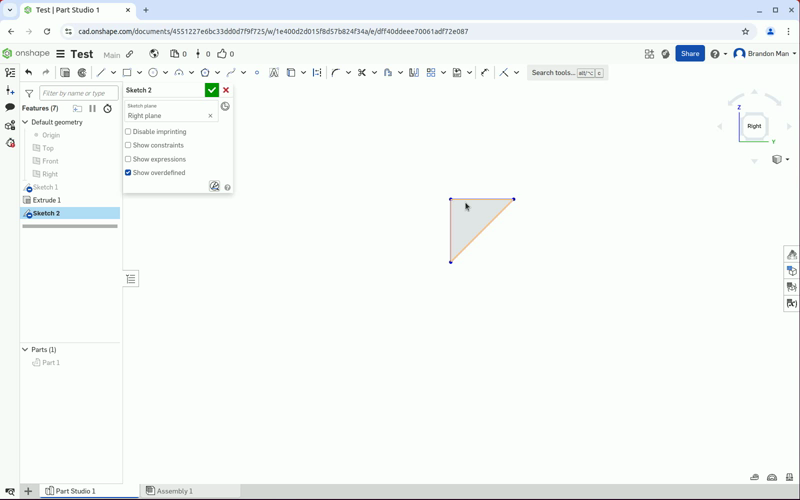
scroll(6)
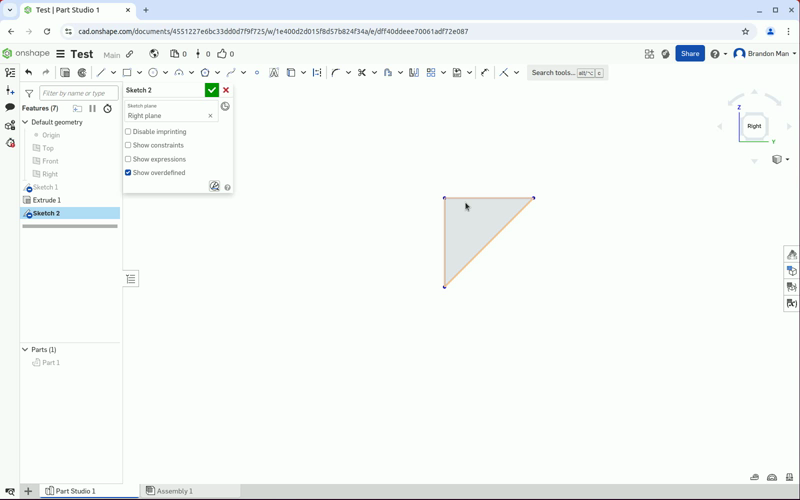
scroll(6)
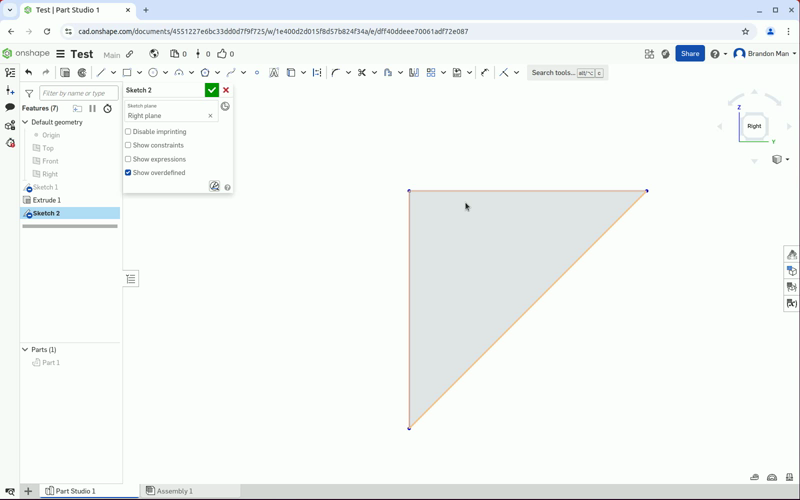
click(465, 202)
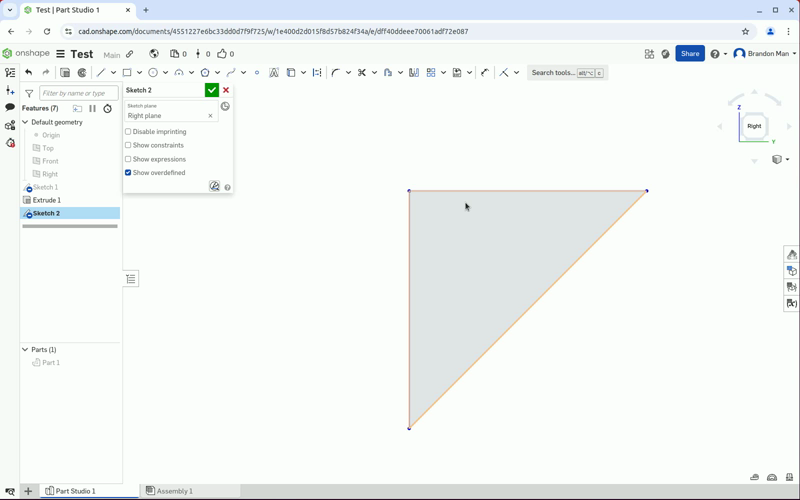
scroll(-6)
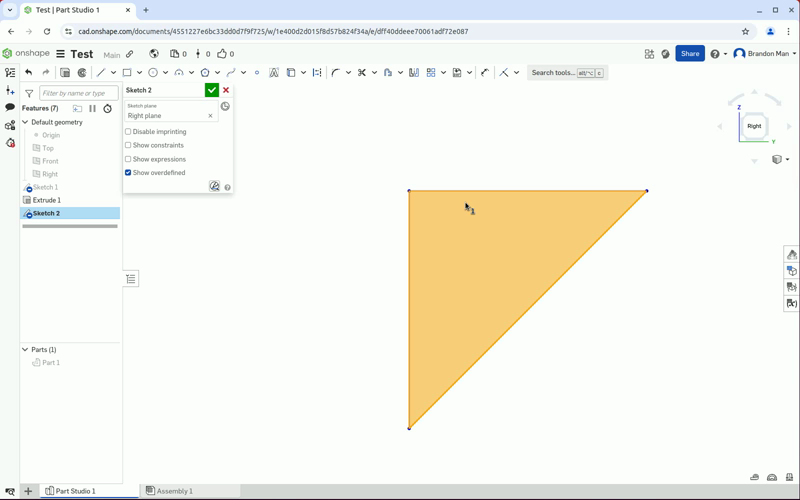
scroll(-6)
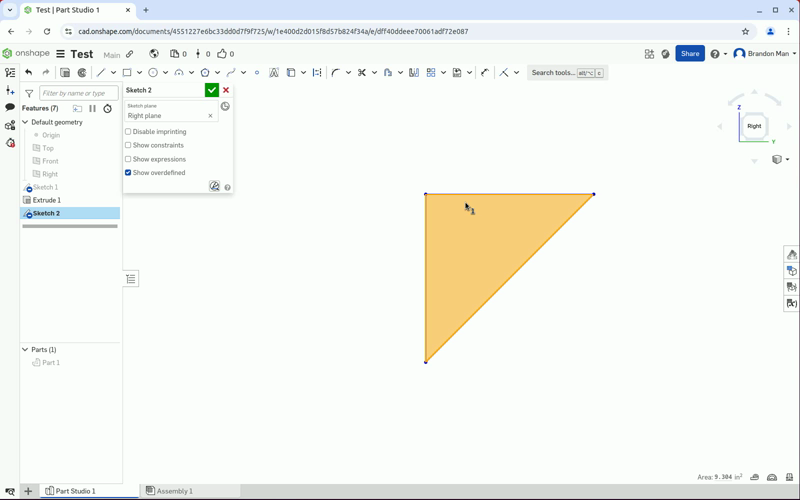
scroll(-6)
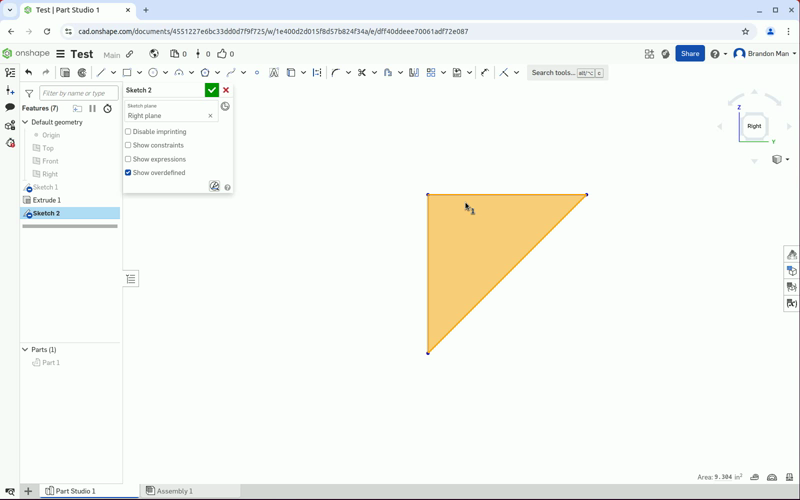
scroll(-6)
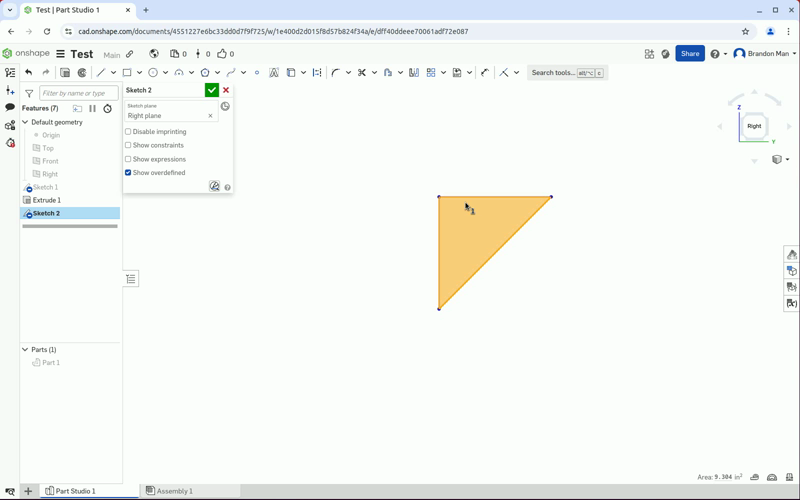
scroll(-6)
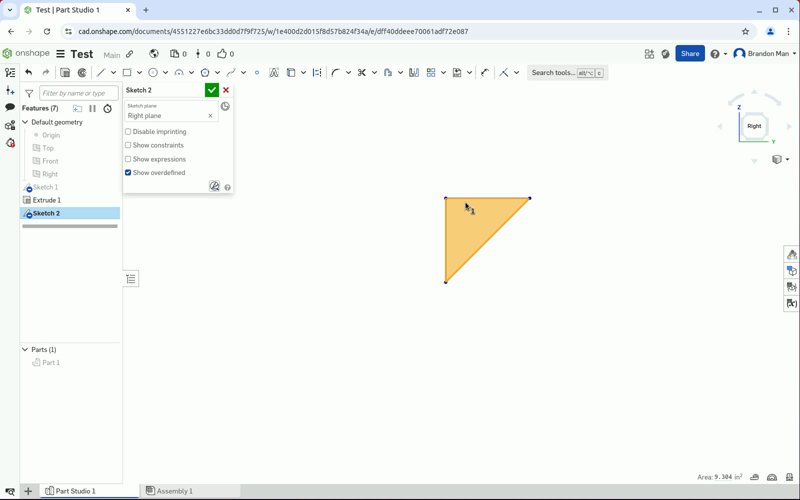
scroll(-6)
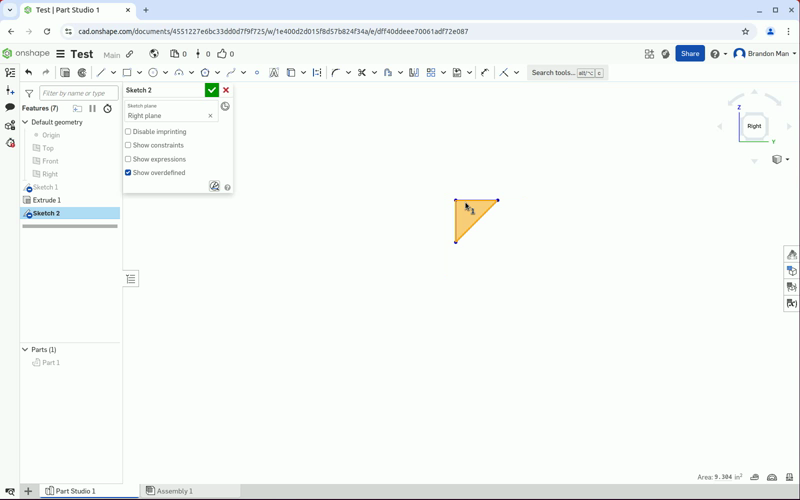
scroll(-6)
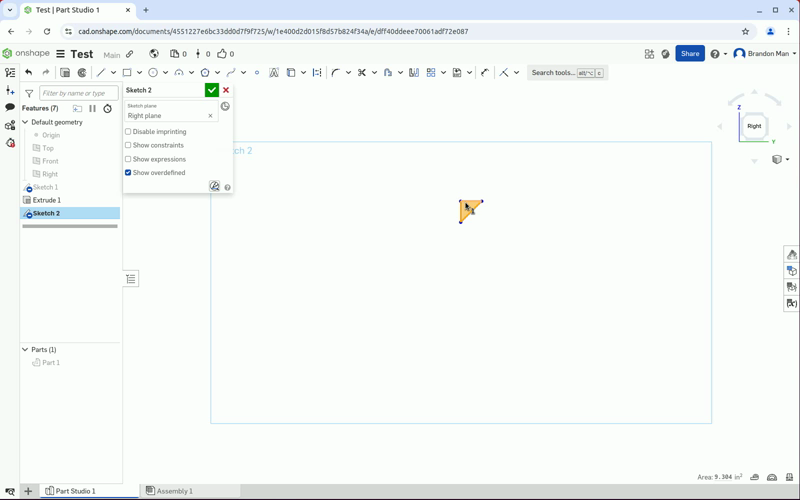
mouse_move(73, 352)
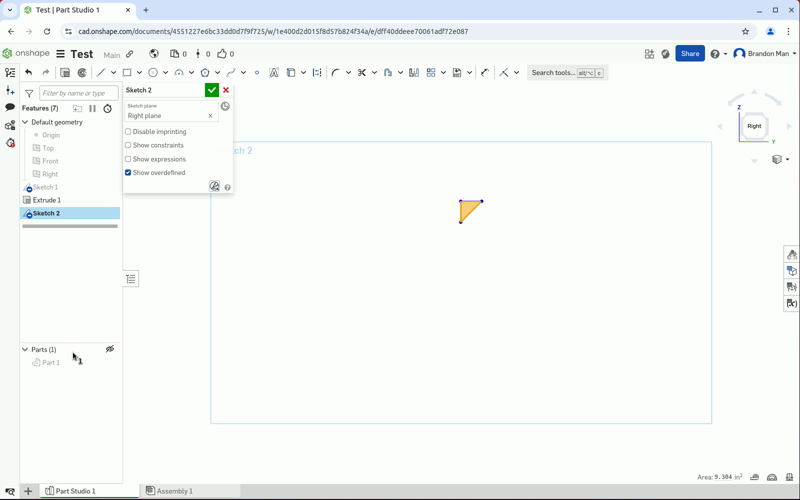
key(shift+y)
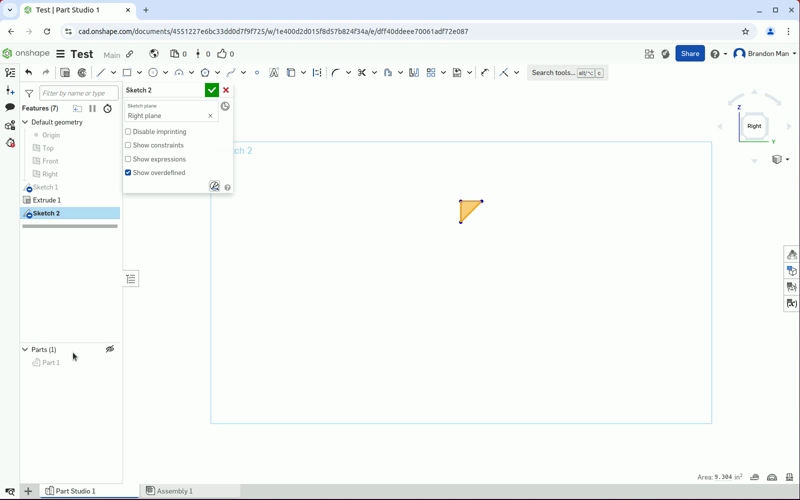
key(shift+e)
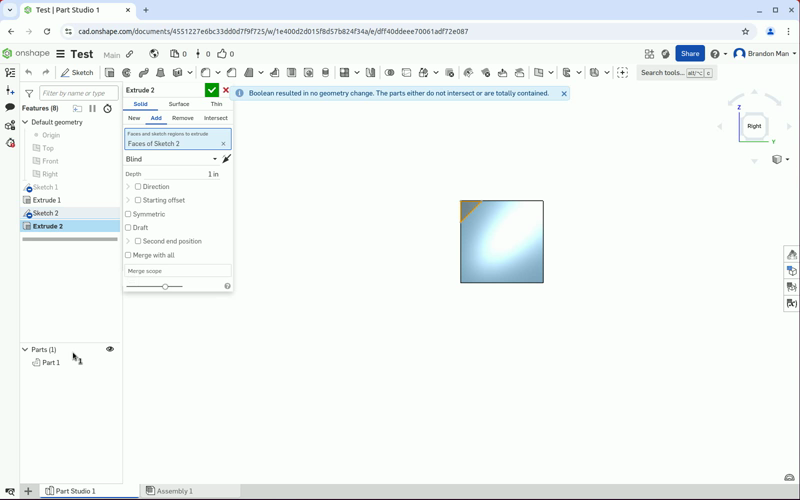
mouse_move(143, 106)
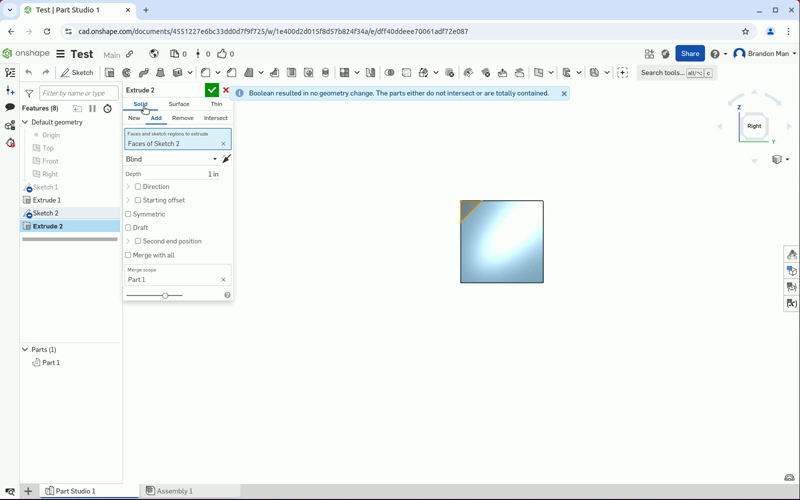
click(143, 106)
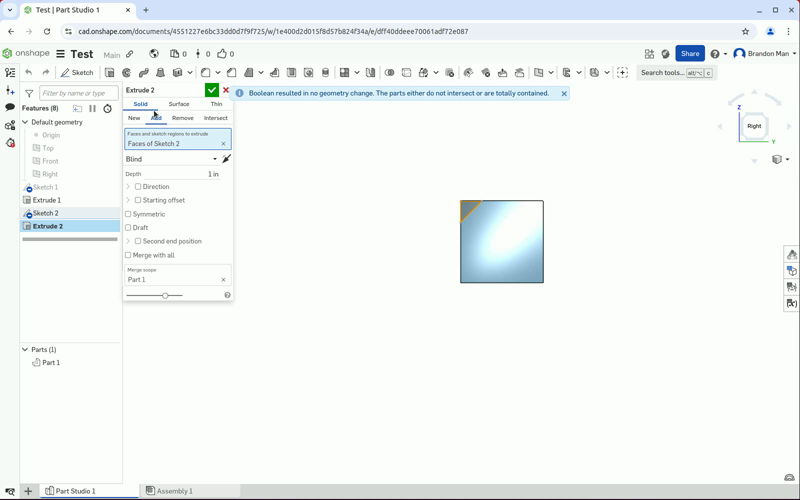
mouse_move(186, 120)
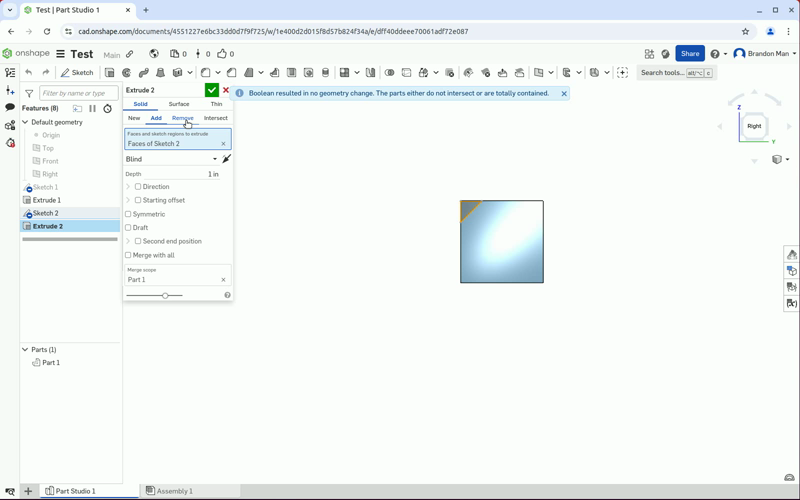
click(186, 120)
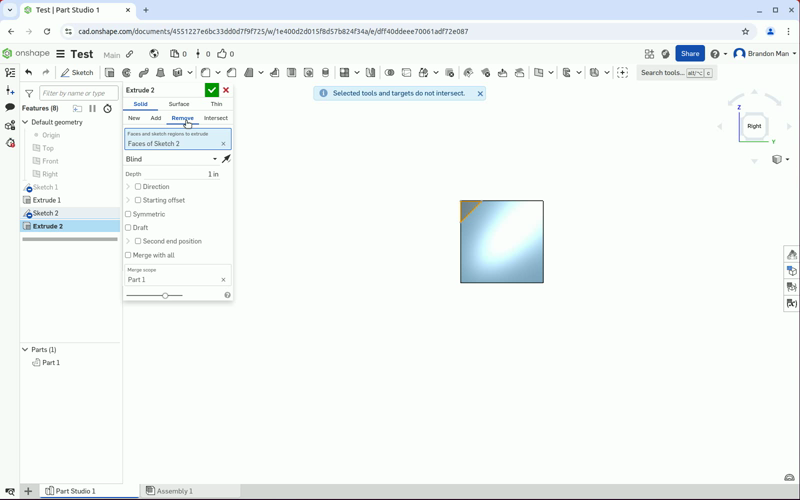
key(tab, 4)
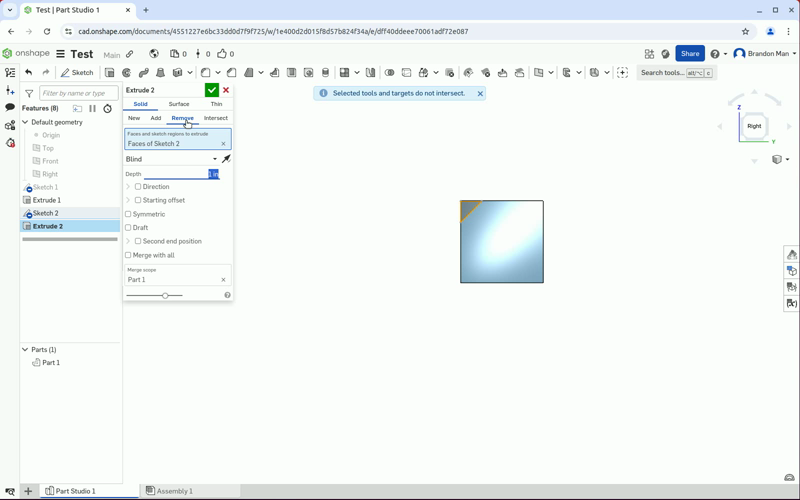
text(-8.425)
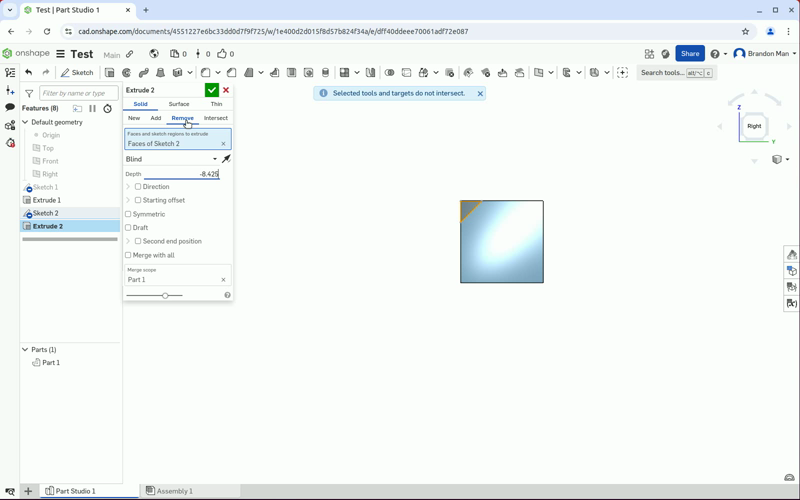
key(tab, 6)
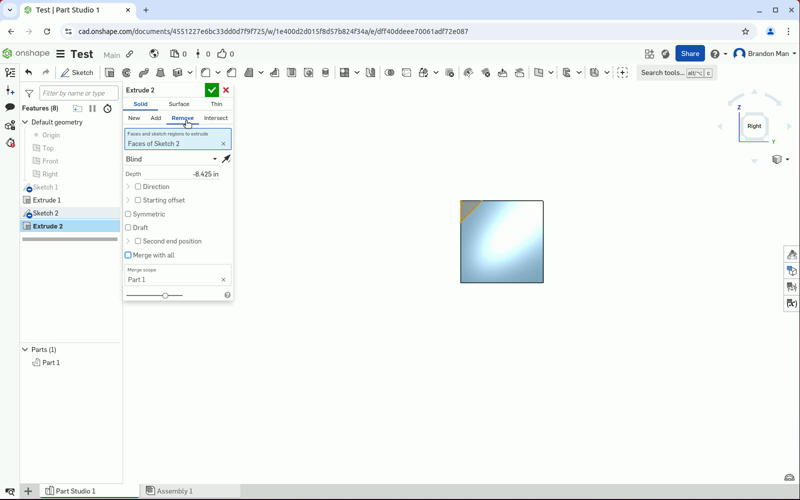
key(space)
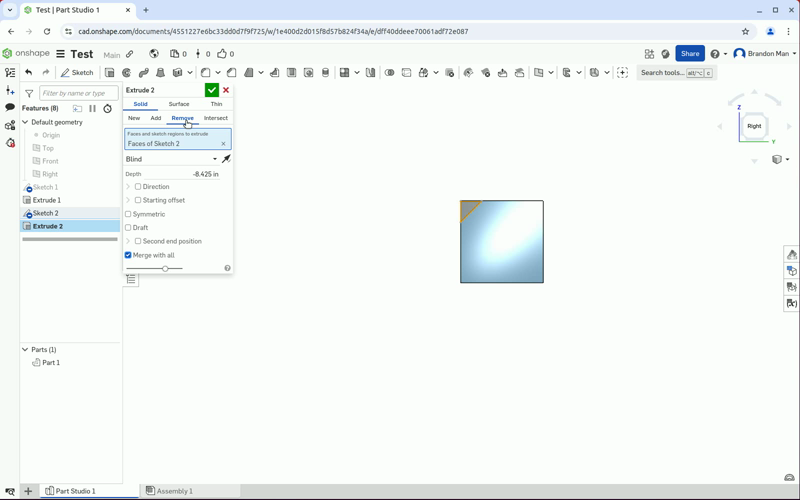
key(enter)
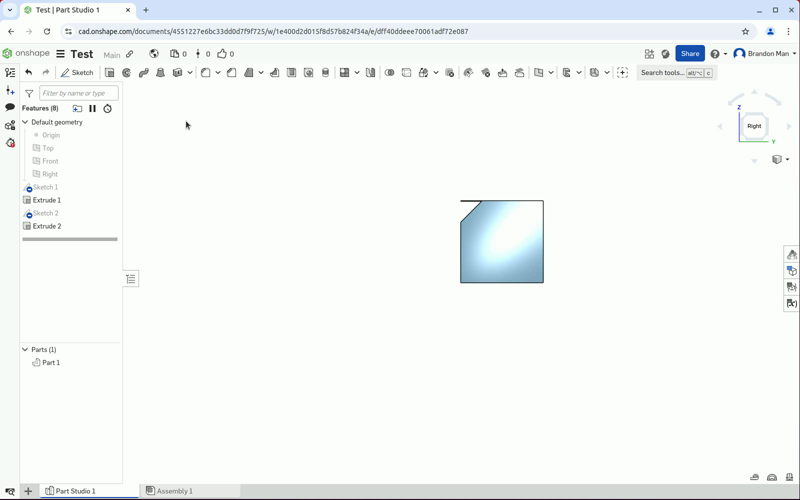
key(shift+h)
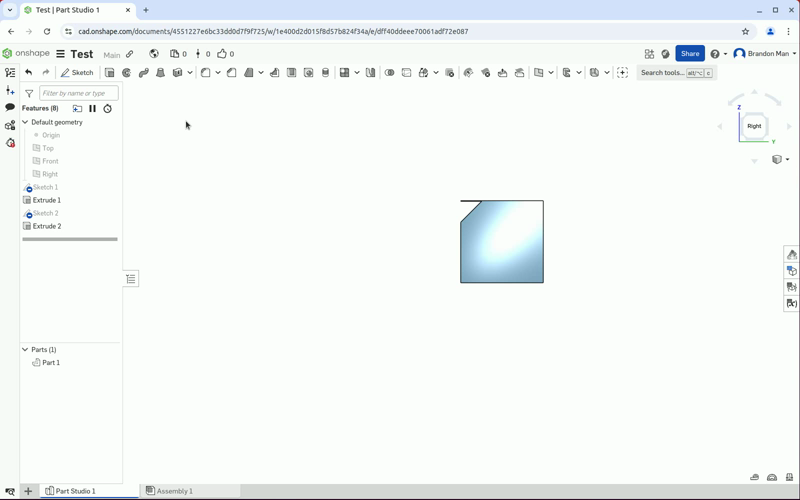
key(shift+h)
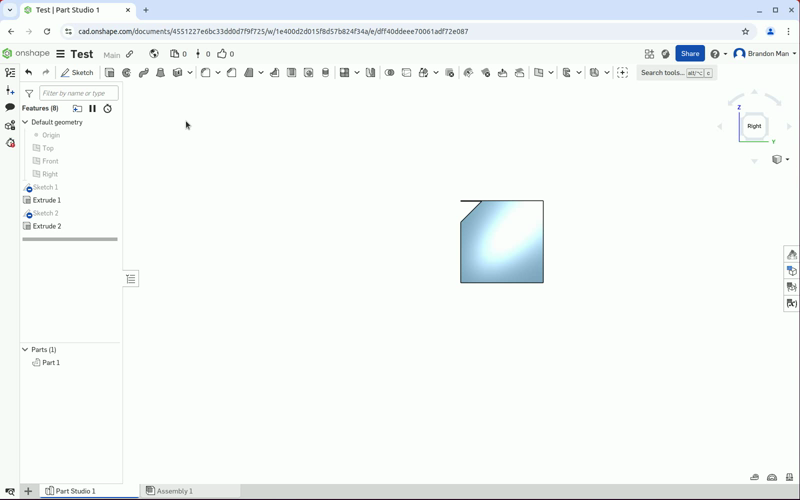
mouse_move(73, 189)
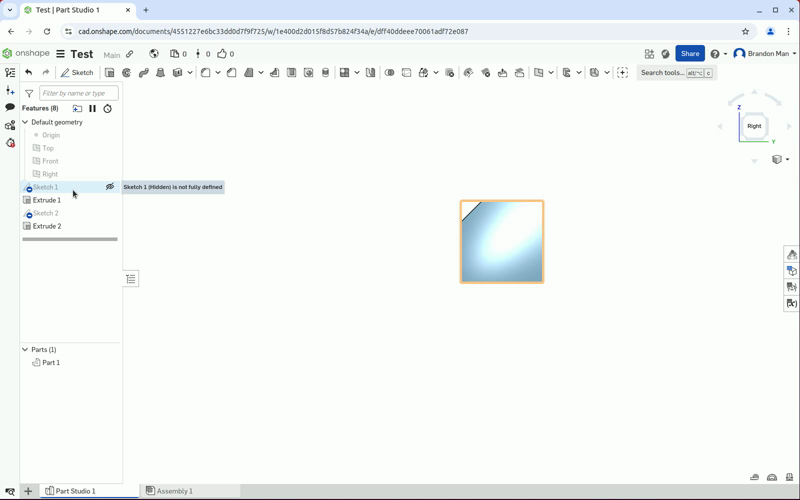
click(73, 189)
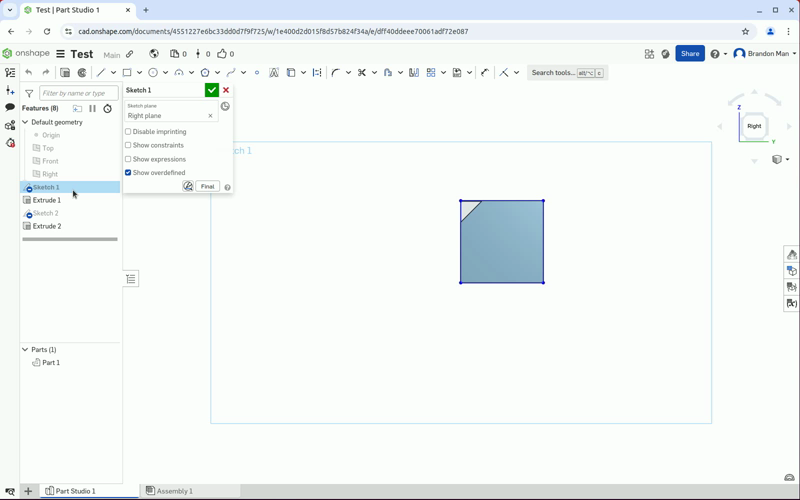
mouse_move(229, 92)
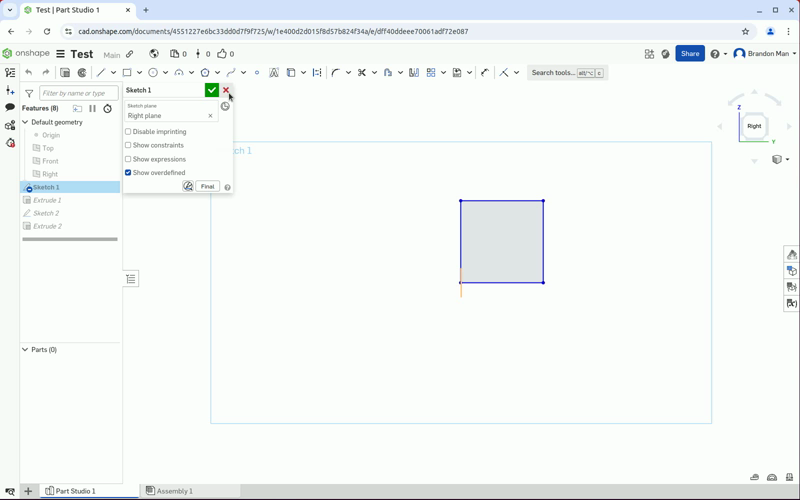
click(229, 92)
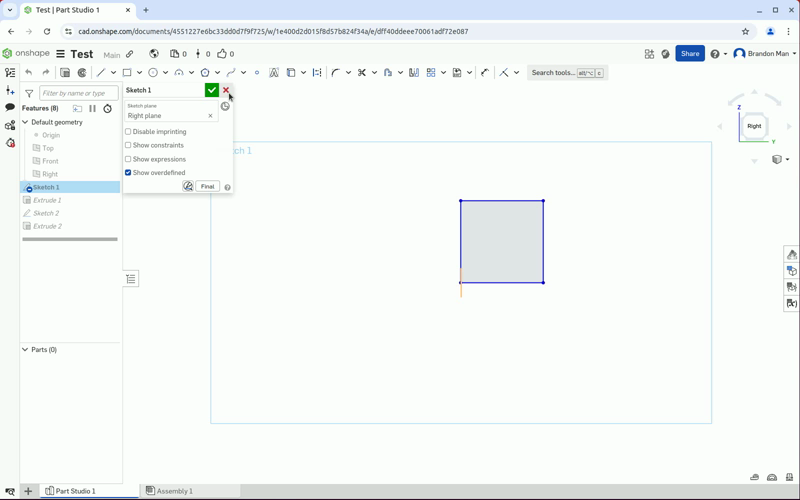
key(shift+s)
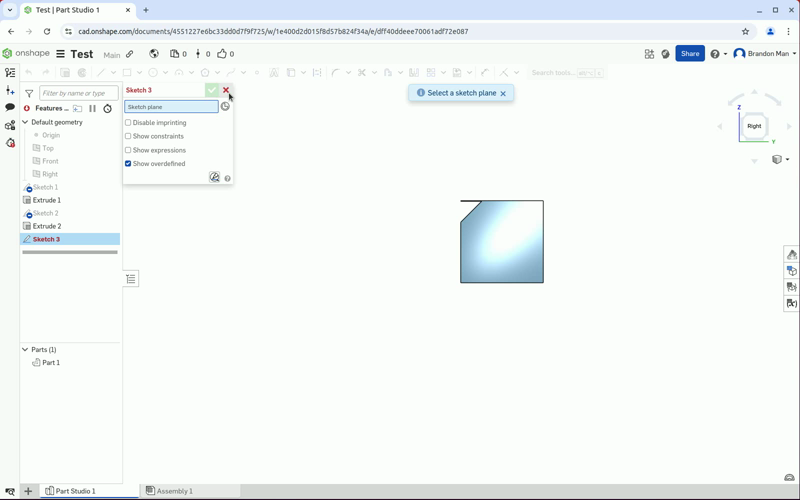
mouse_move(73, 176)
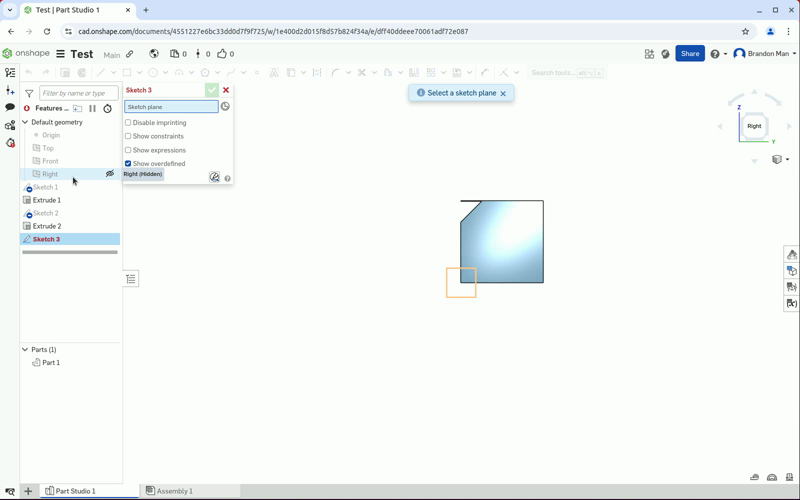
click(73, 176)
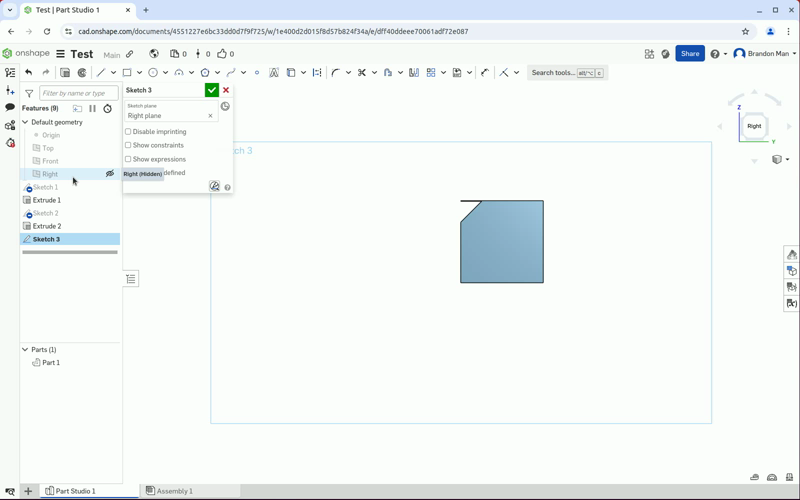
mouse_move(73, 352)
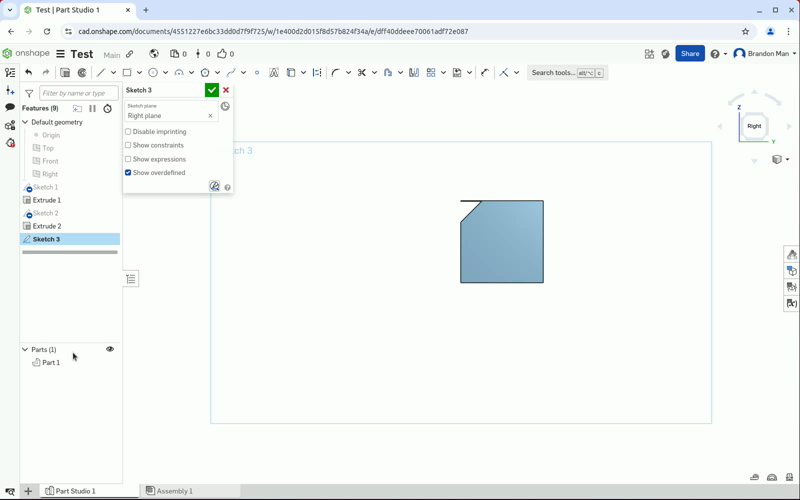
key(y)
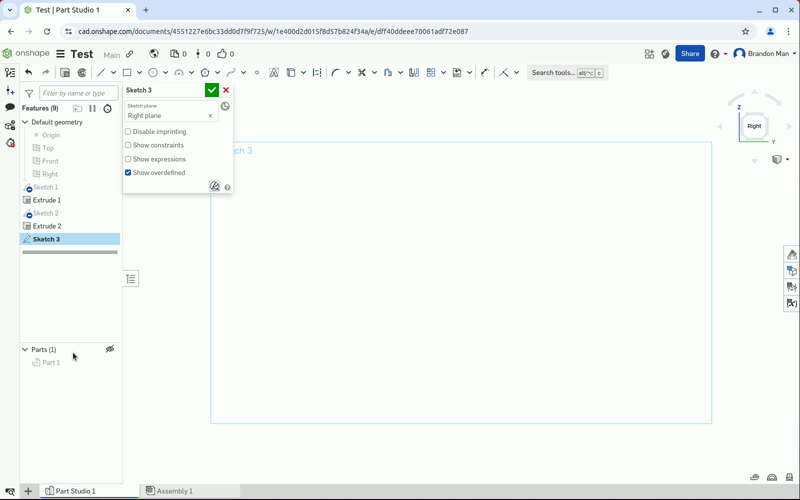
key(l)
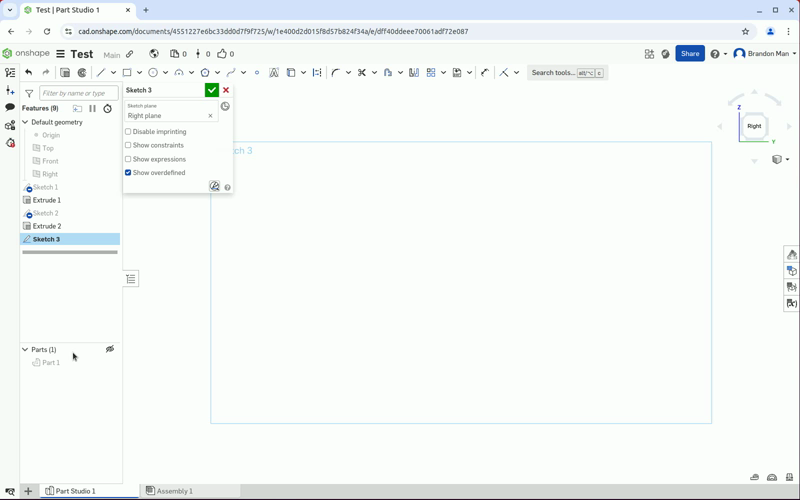
key_down(shift)
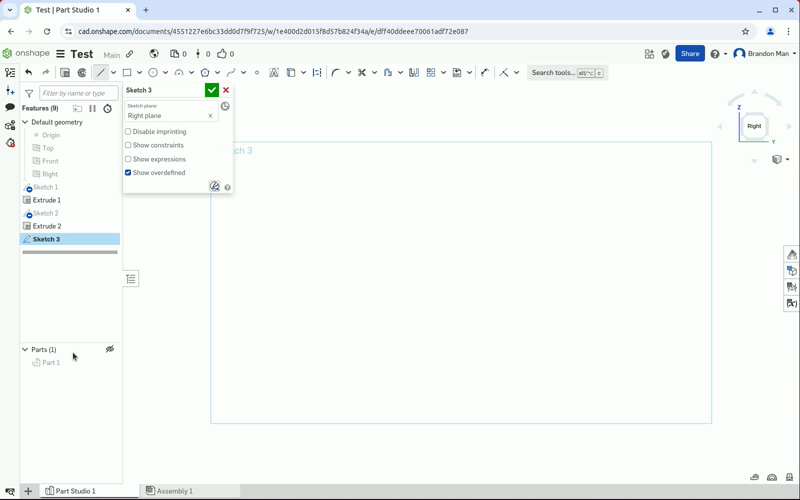
mouse_move(521, 200)
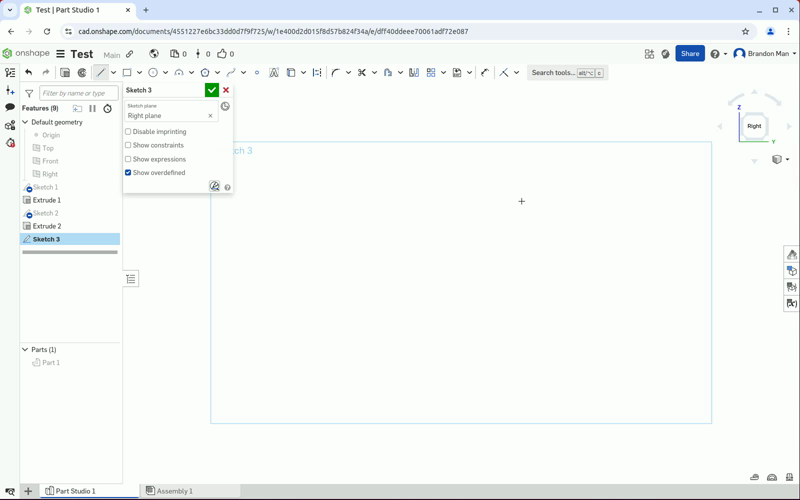
click(521, 200)
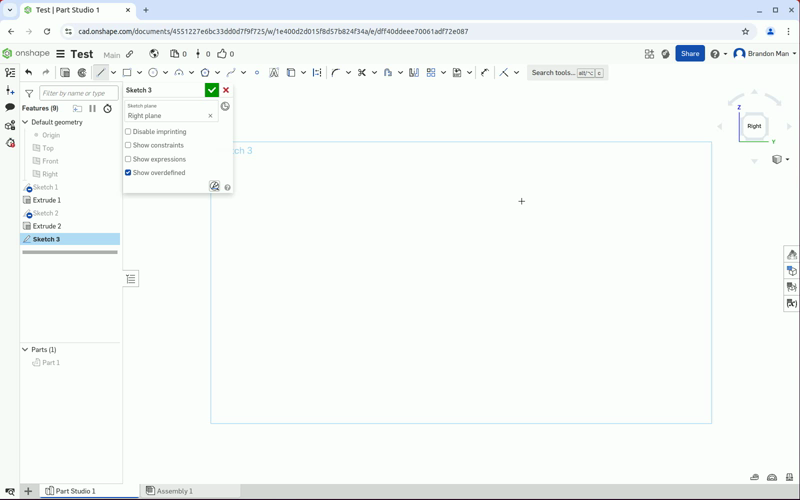
key_up(shift)
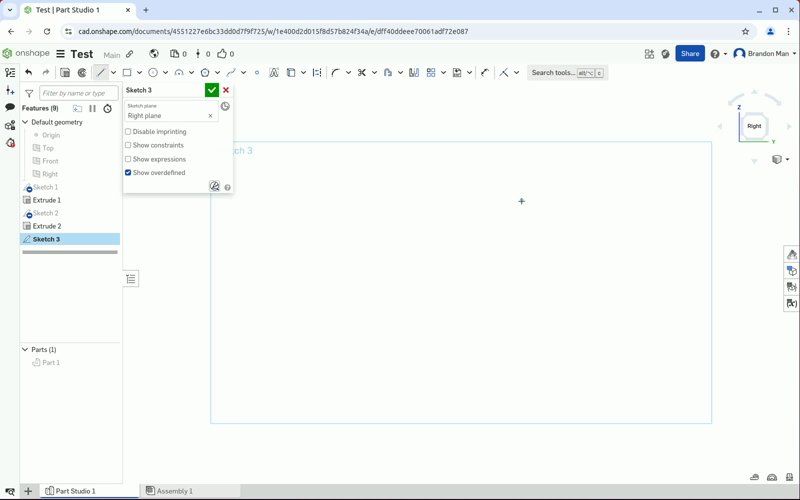
key_down(shift)
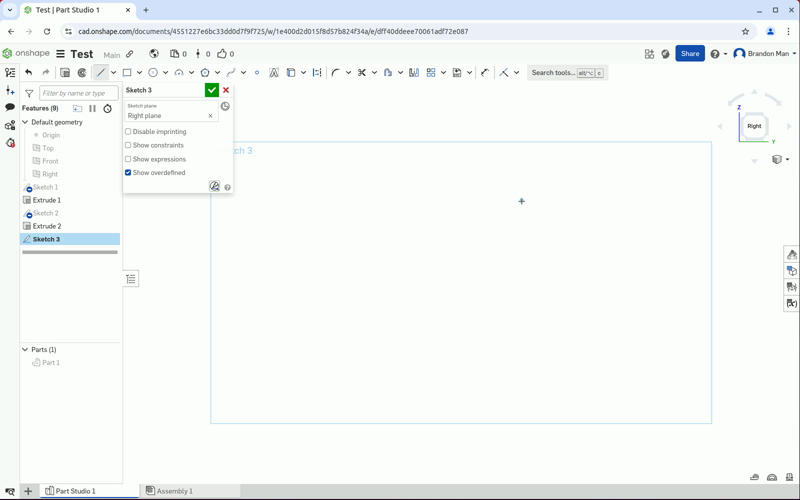
mouse_move(551, 200)
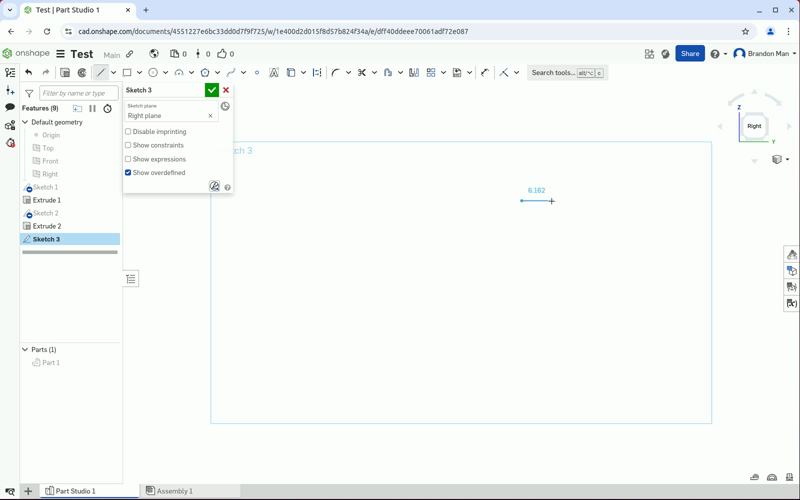
mouse_move(542, 221)
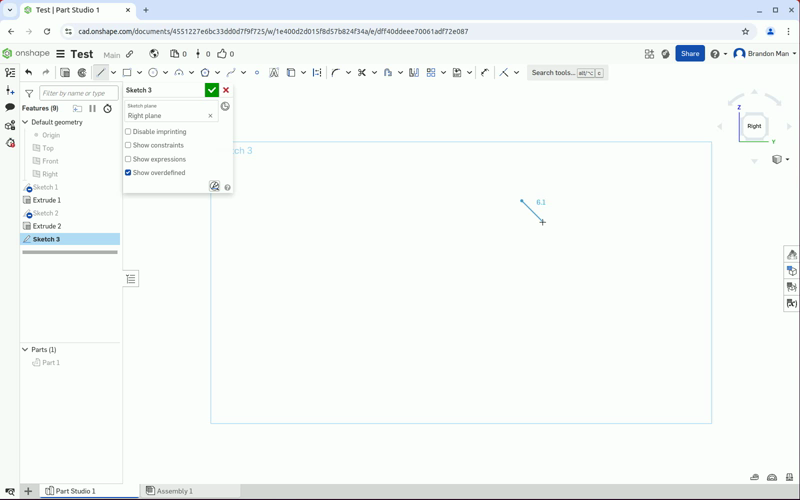
click(542, 221)
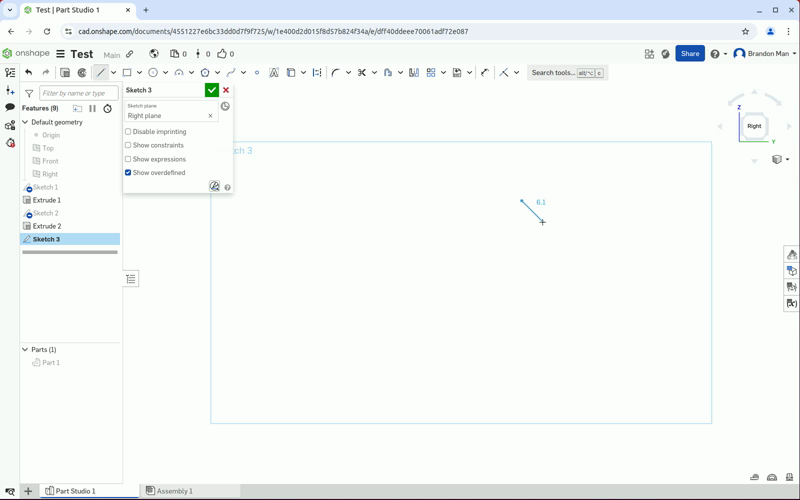
key_up(shift)
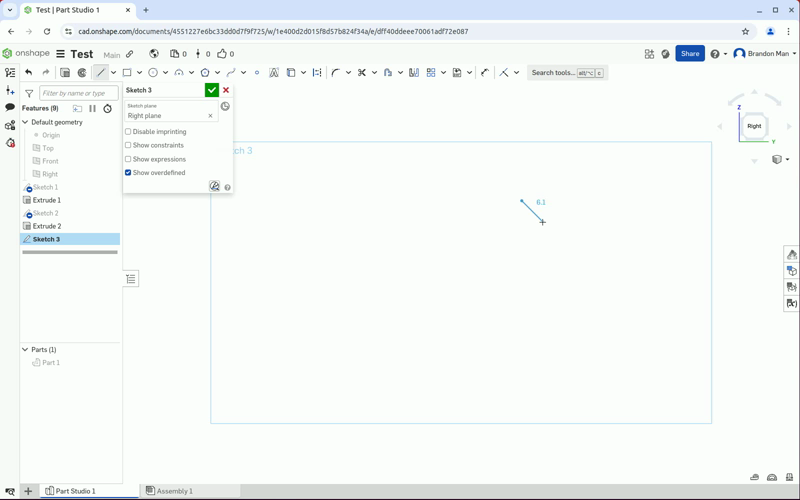
key_down(shift)
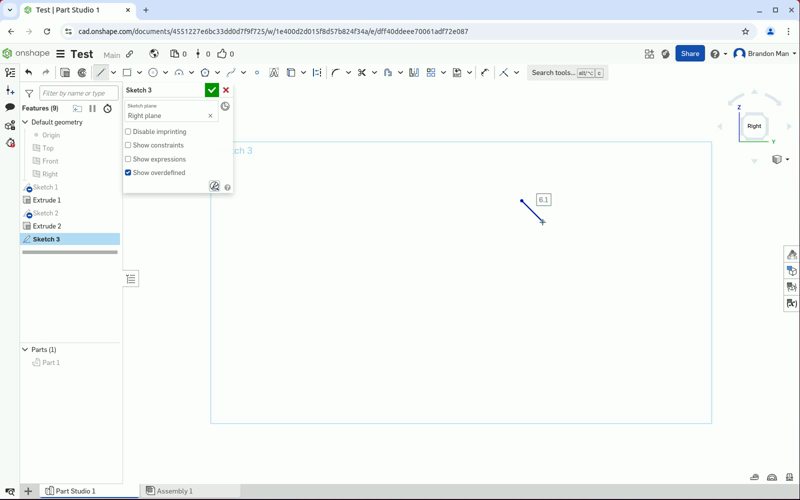
mouse_move(572, 221)
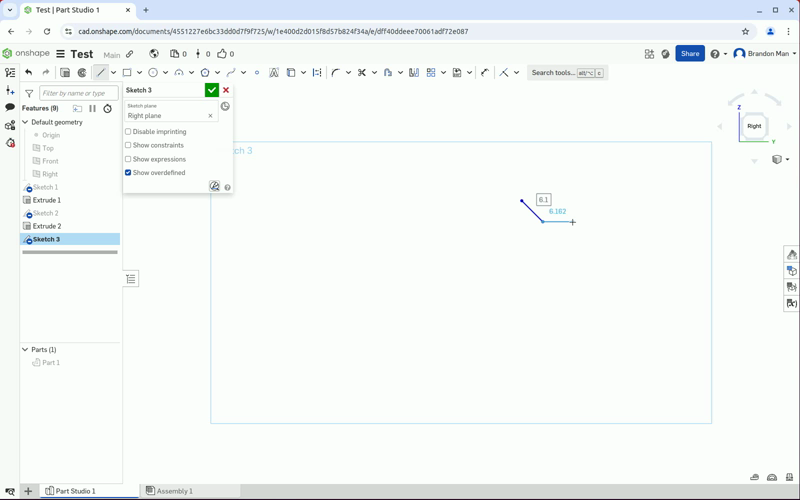
mouse_move(542, 200)
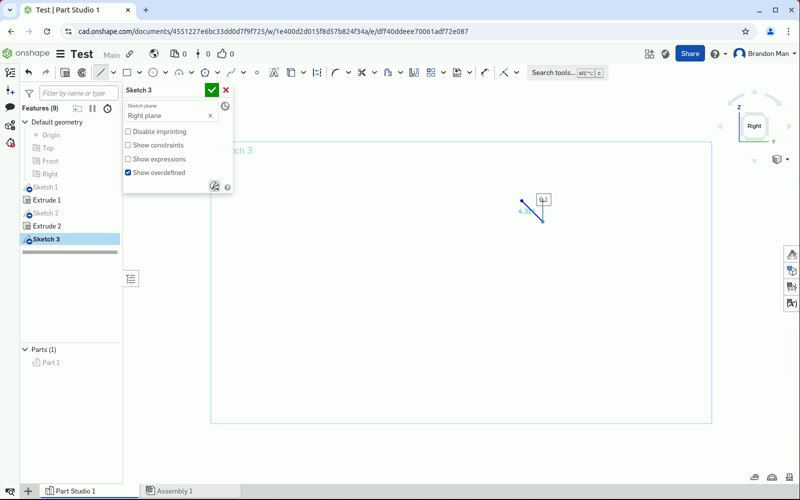
click(542, 200)
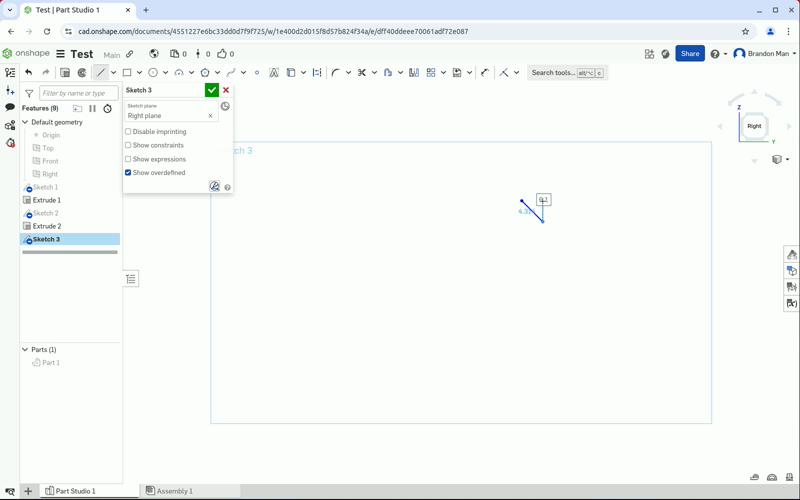
key_up(shift)
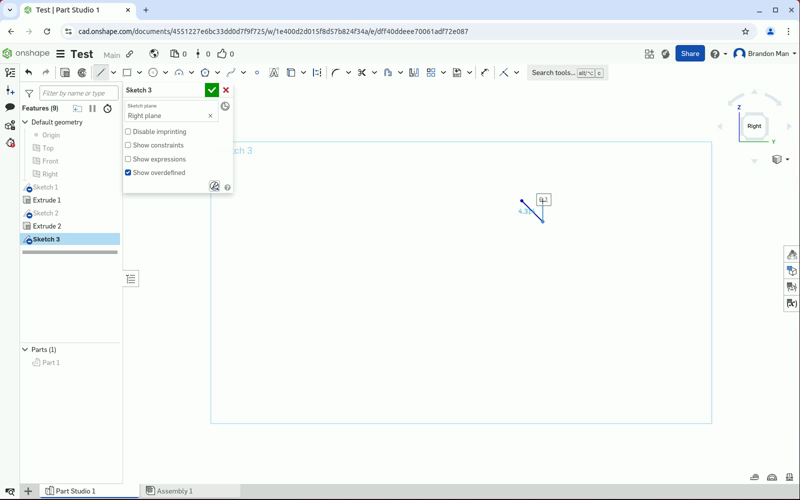
mouse_move(572, 200)
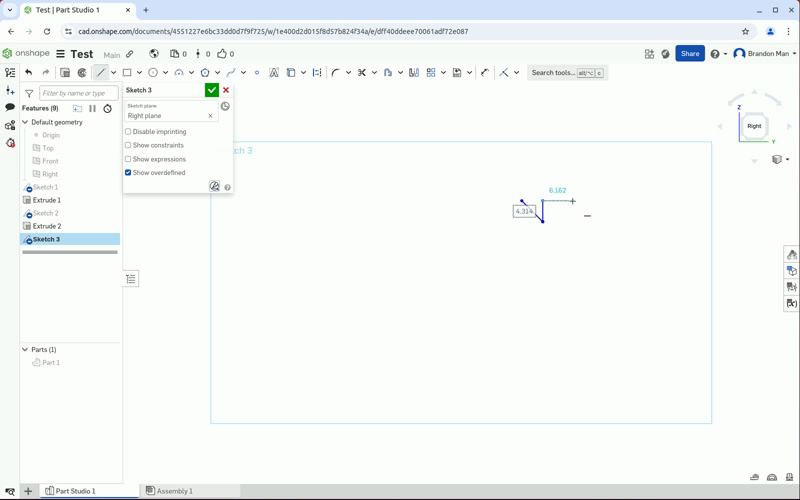
key_down(shift)
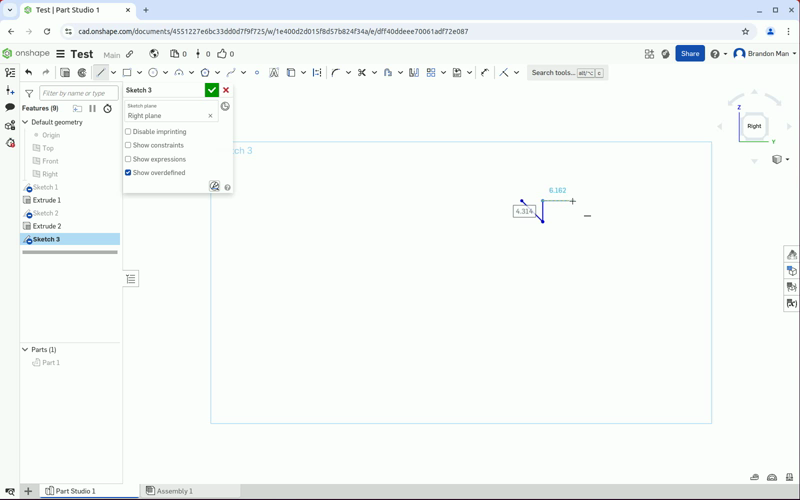
mouse_move(521, 200)
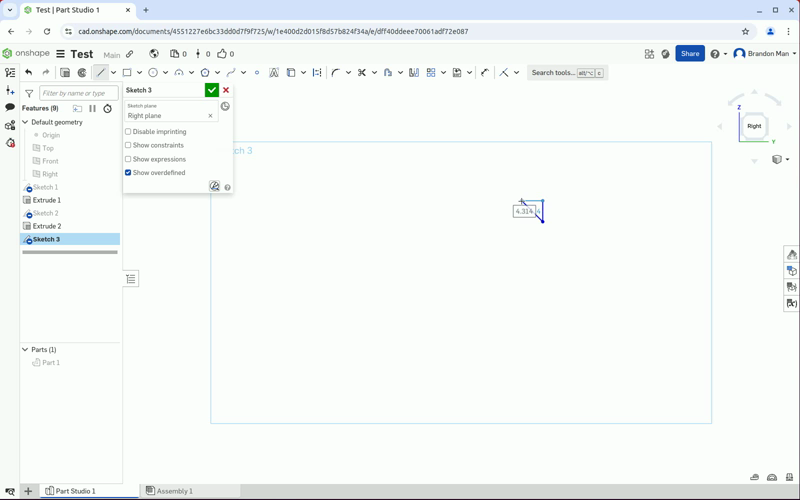
key_up(shift)
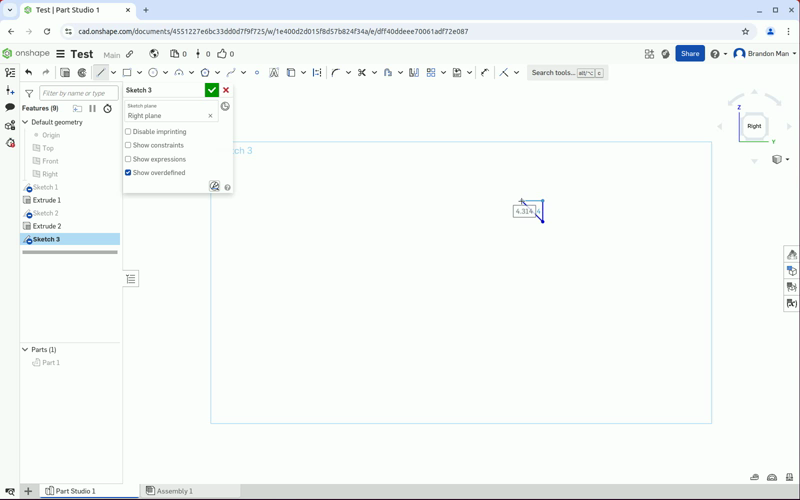
click(521, 200)
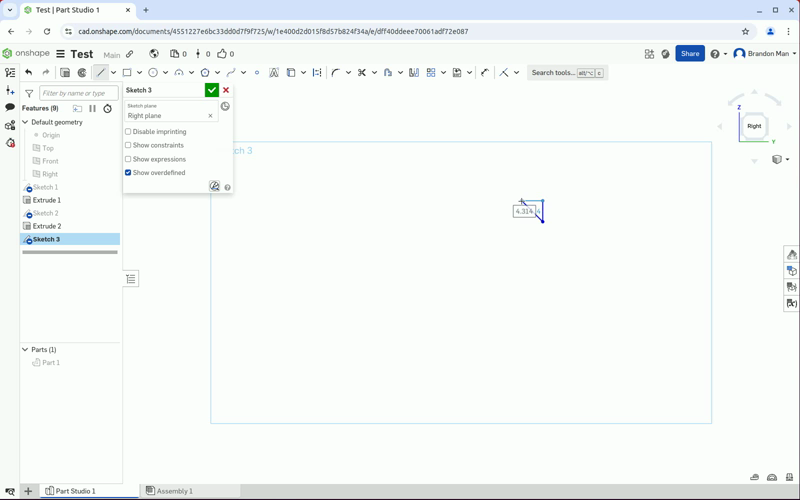
key(esc)
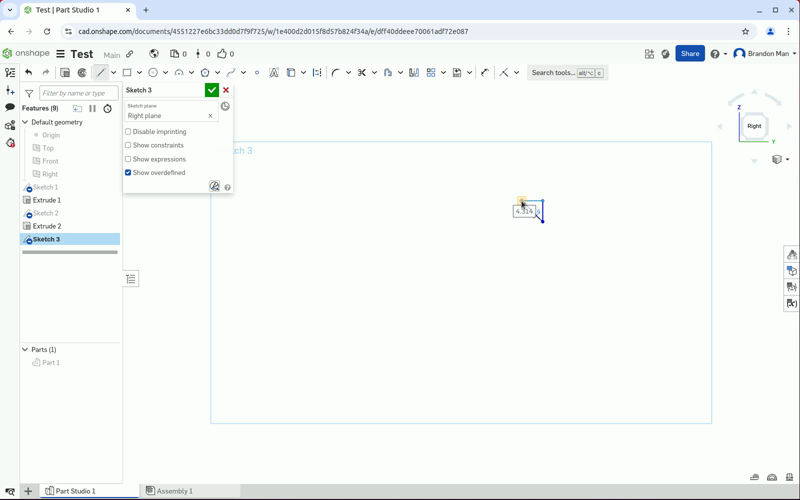
mouse_move(541, 201)
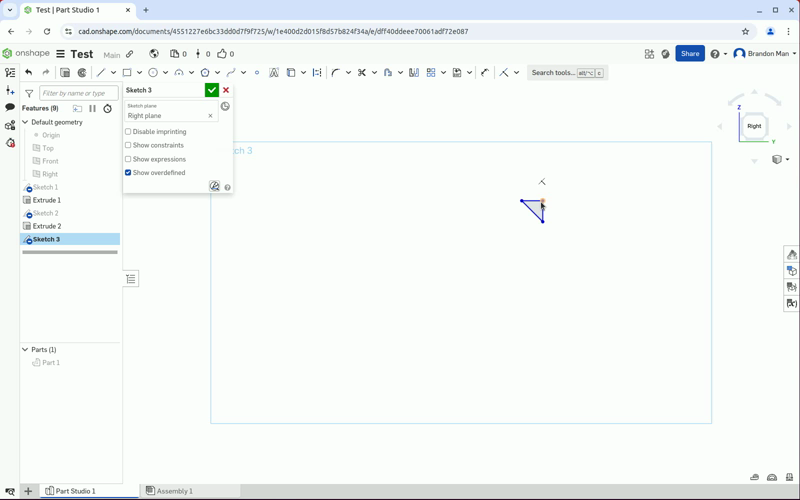
scroll(6)
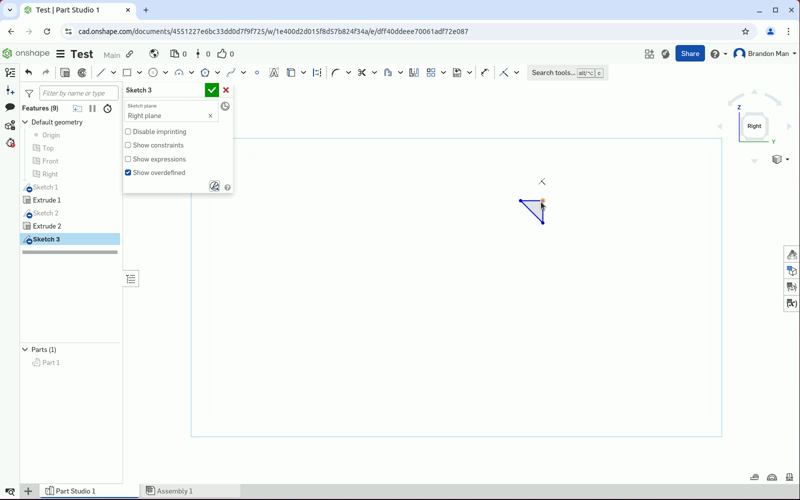
scroll(6)
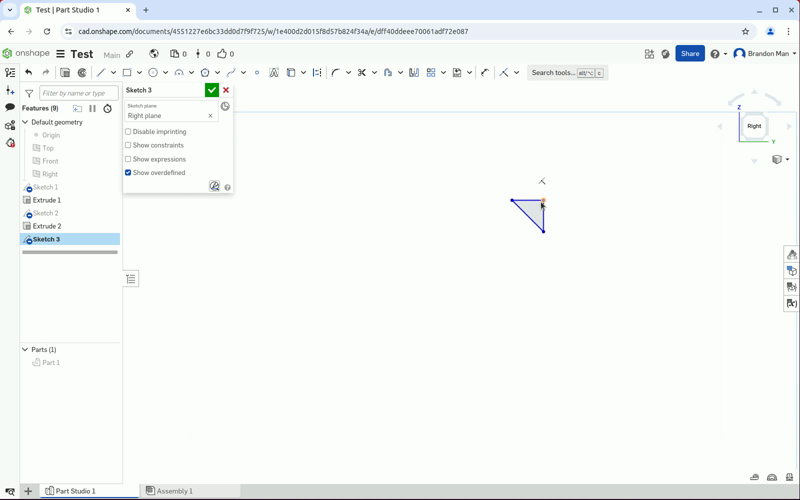
scroll(6)
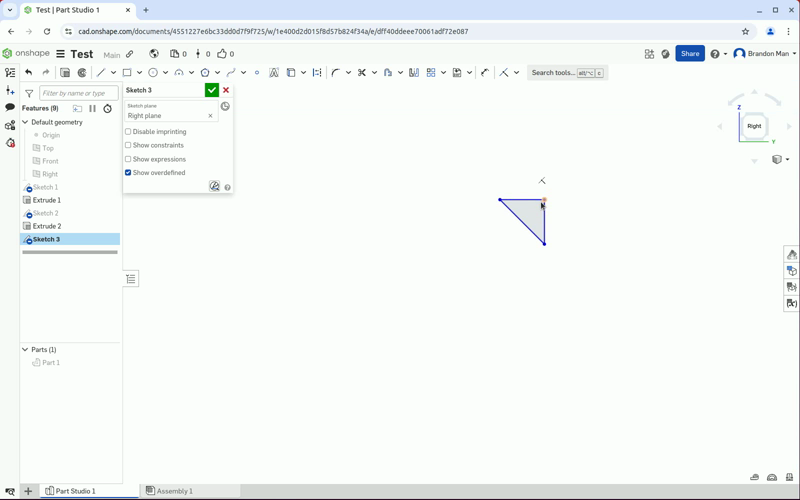
scroll(6)
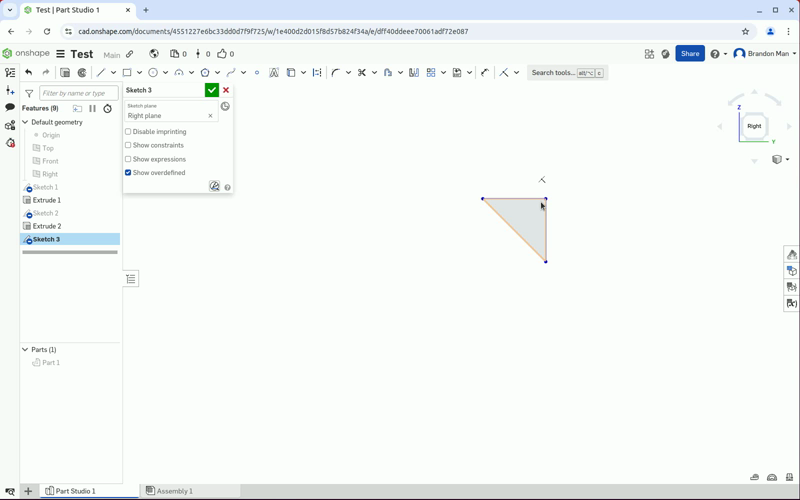
scroll(6)
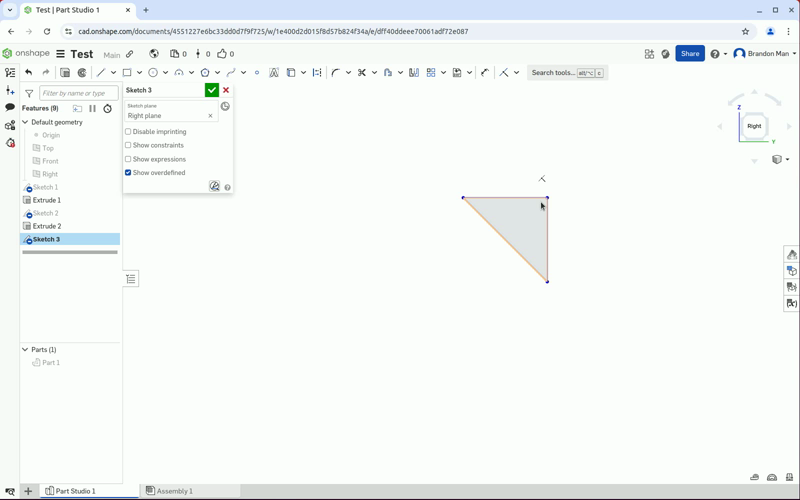
scroll(6)
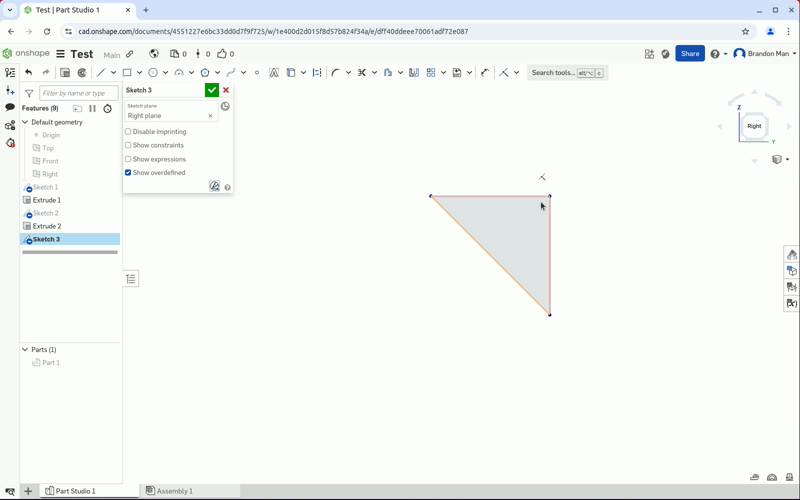
scroll(6)
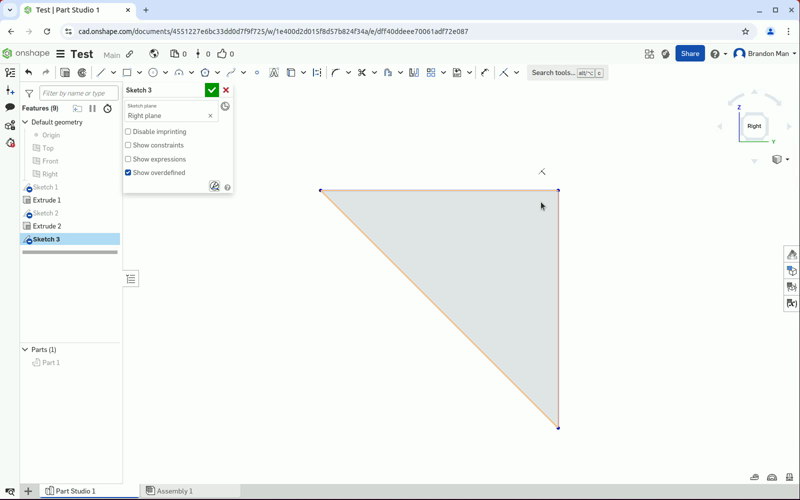
click(541, 201)
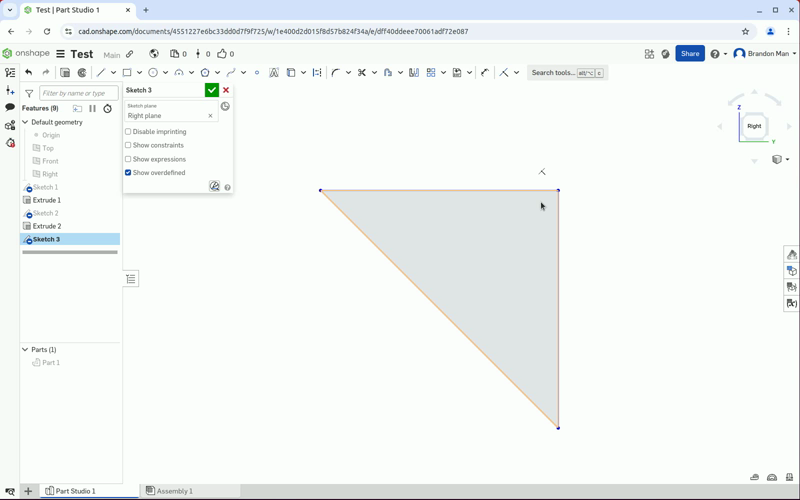
scroll(-6)
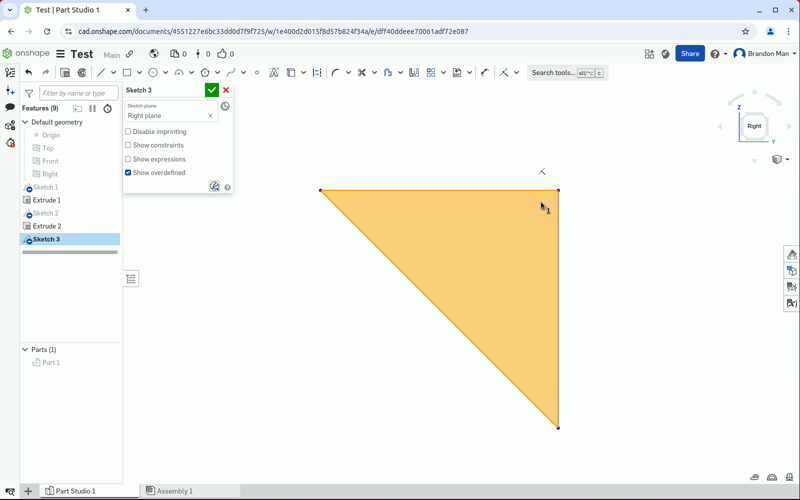
scroll(-6)
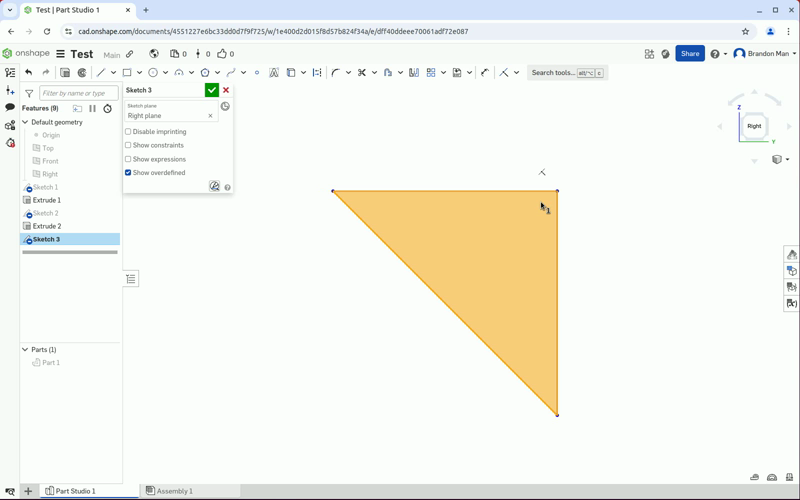
scroll(-6)
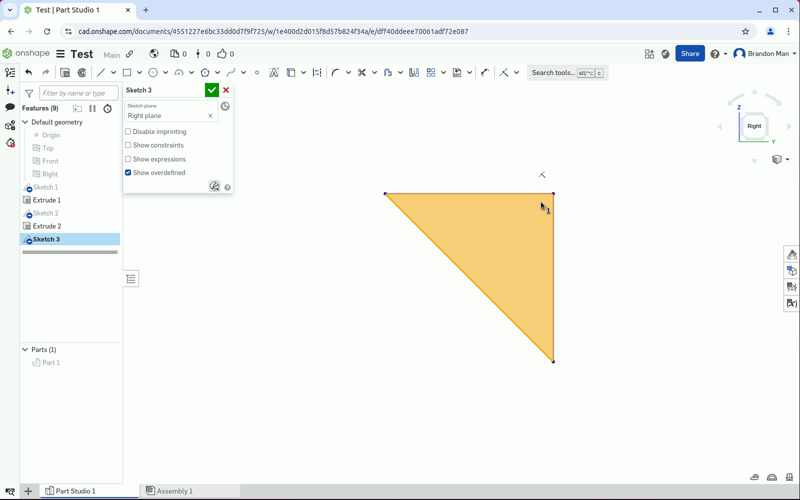
scroll(-6)
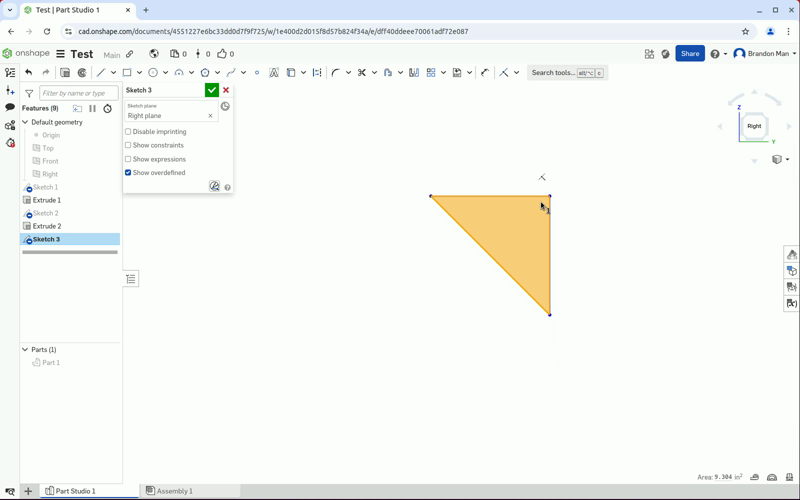
scroll(-6)
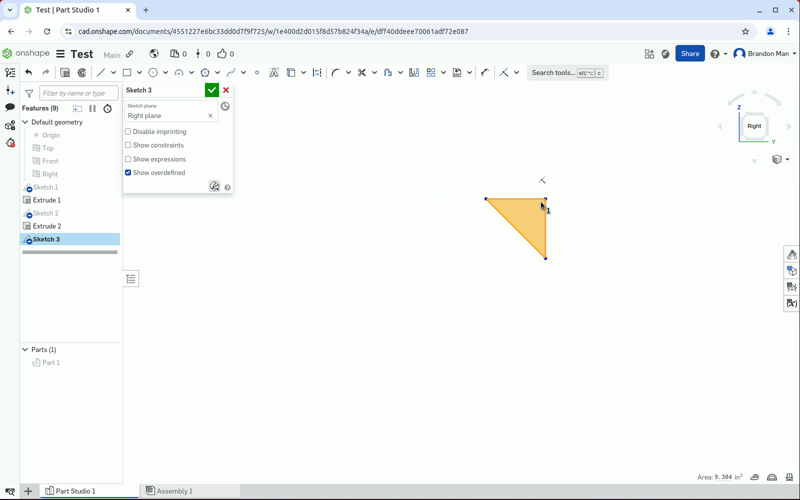
scroll(-6)
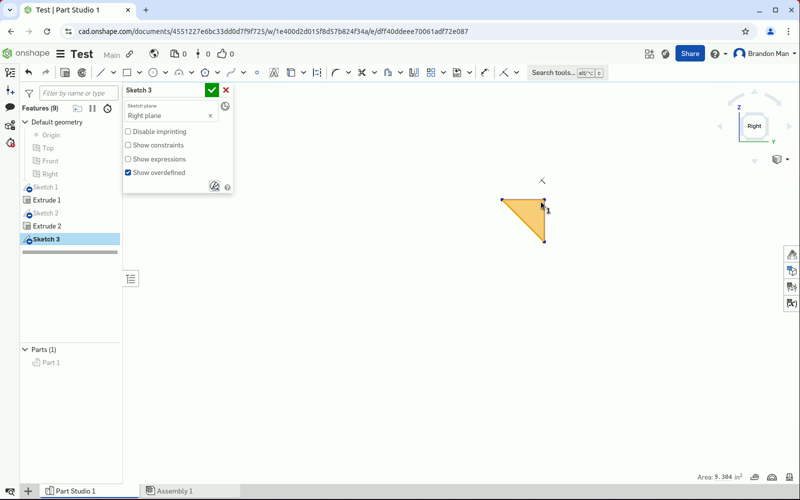
scroll(-6)
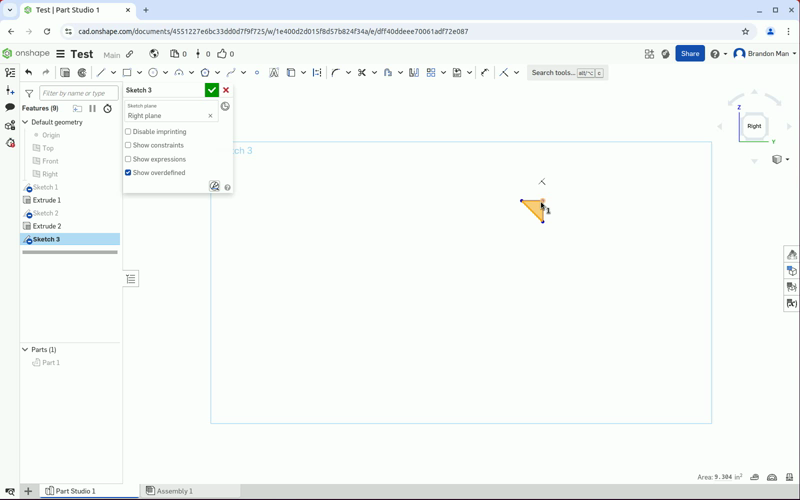
mouse_move(73, 352)
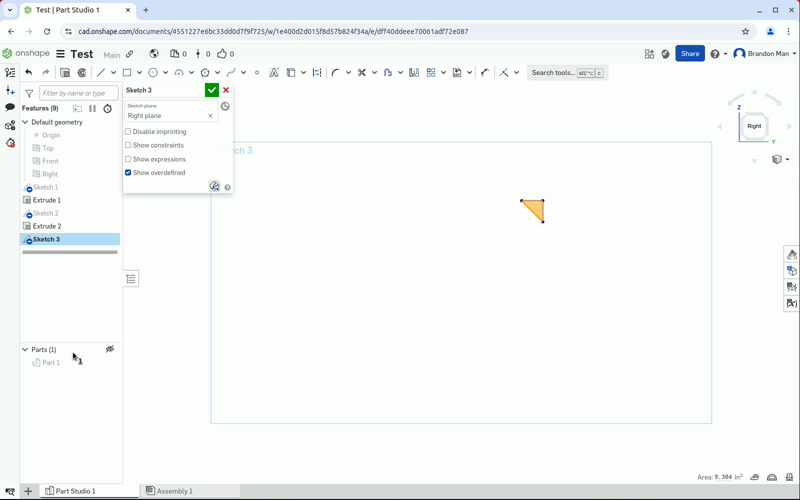
key(shift+y)
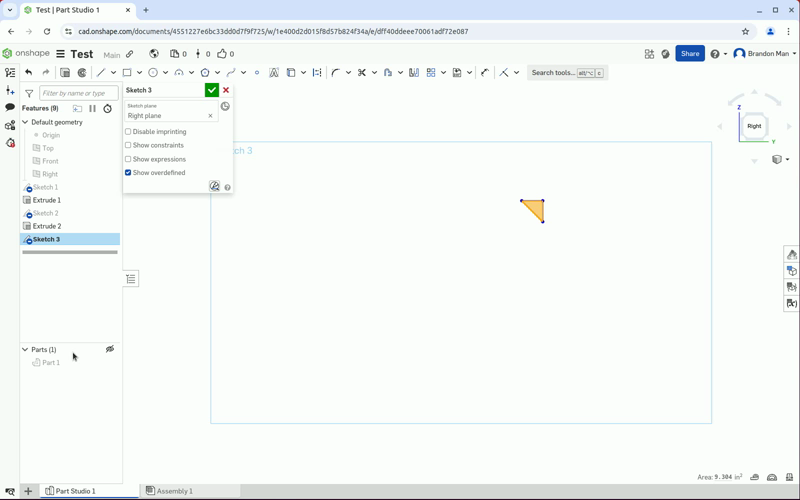
key(shift+e)
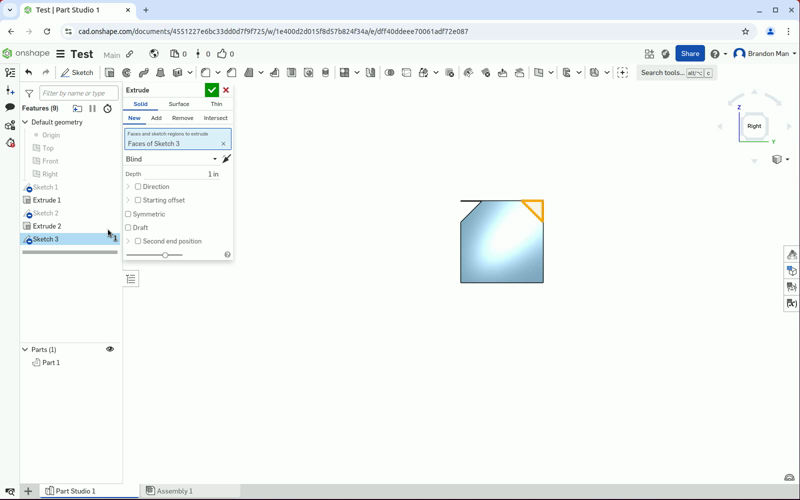
mouse_move(143, 106)
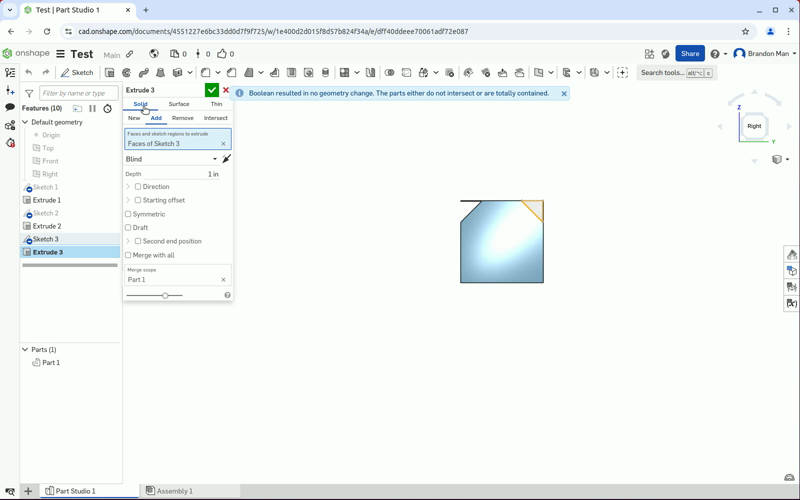
click(143, 106)
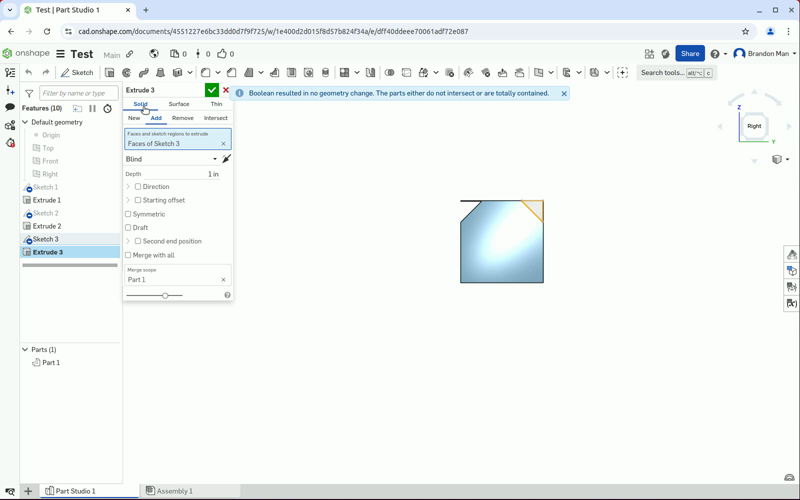
mouse_move(186, 120)
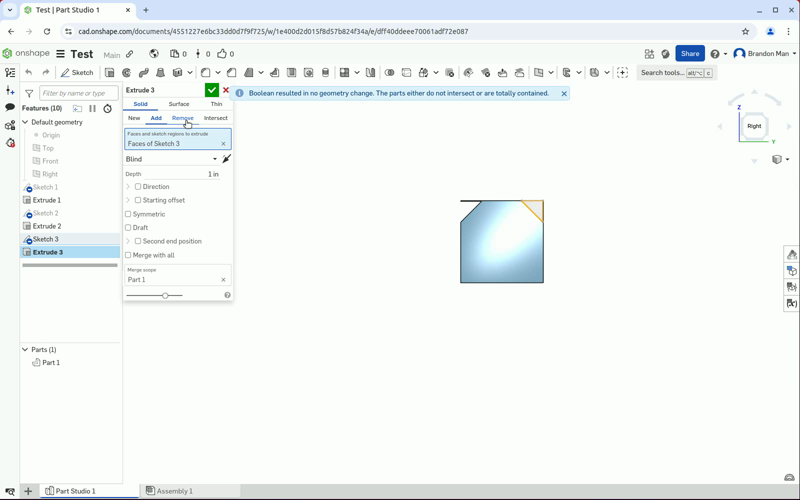
click(186, 120)
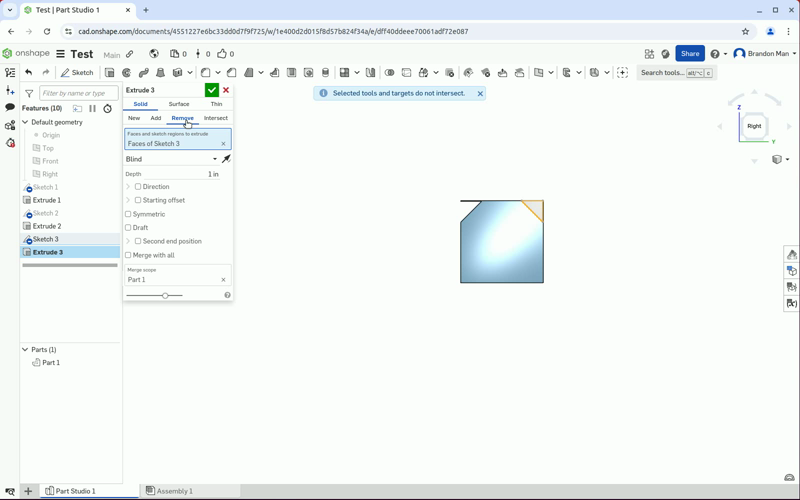
key(tab, 4)
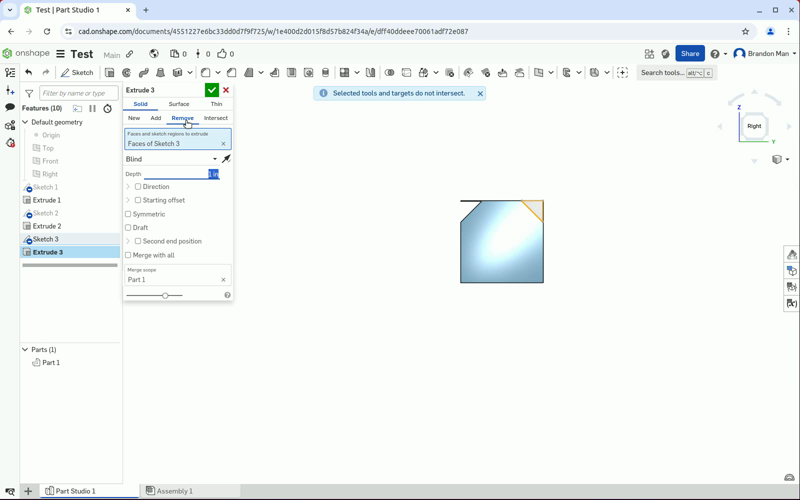
text(-8.425)
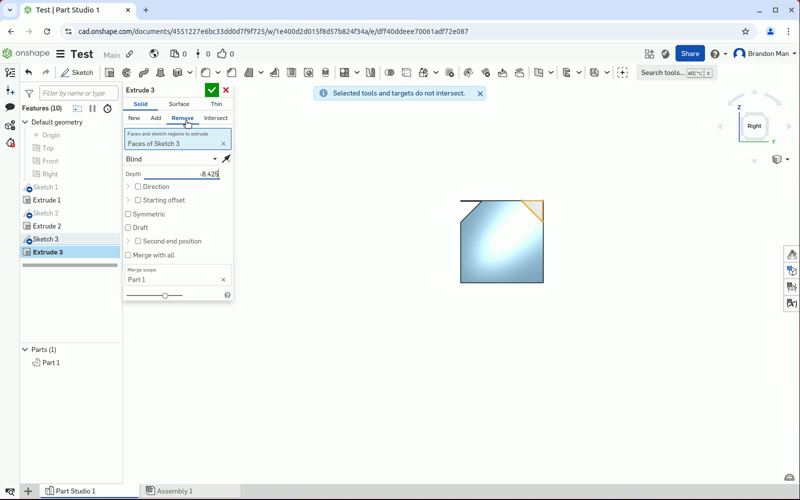
key(tab, 6)
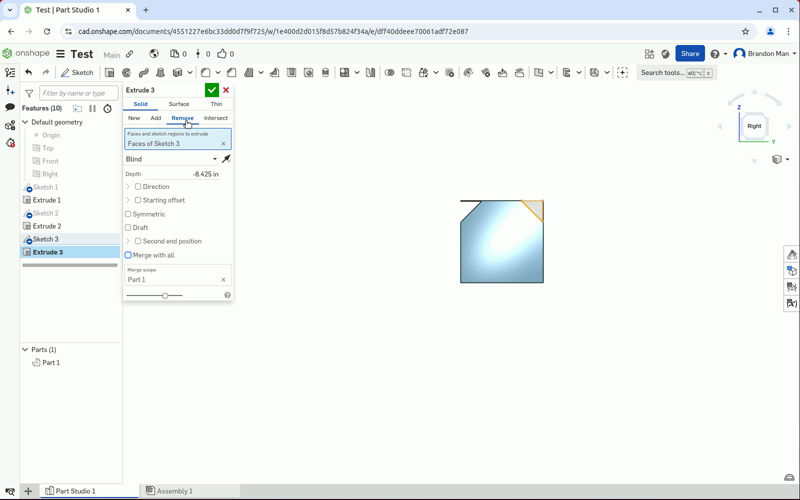
key(space)
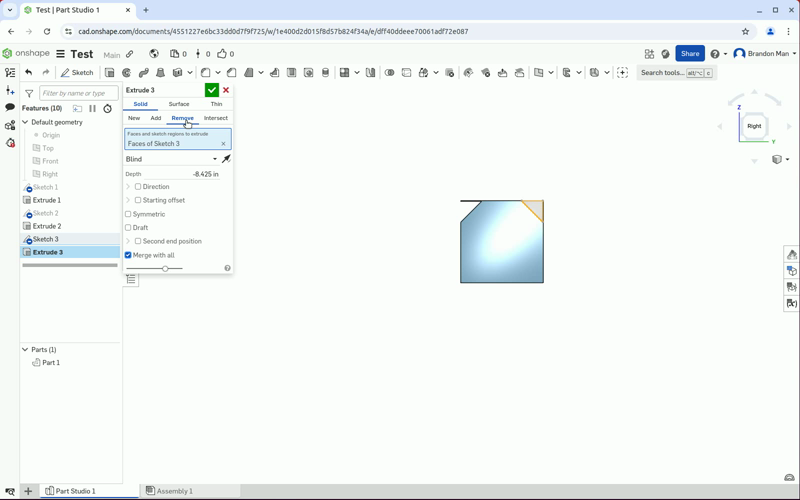
key(enter)
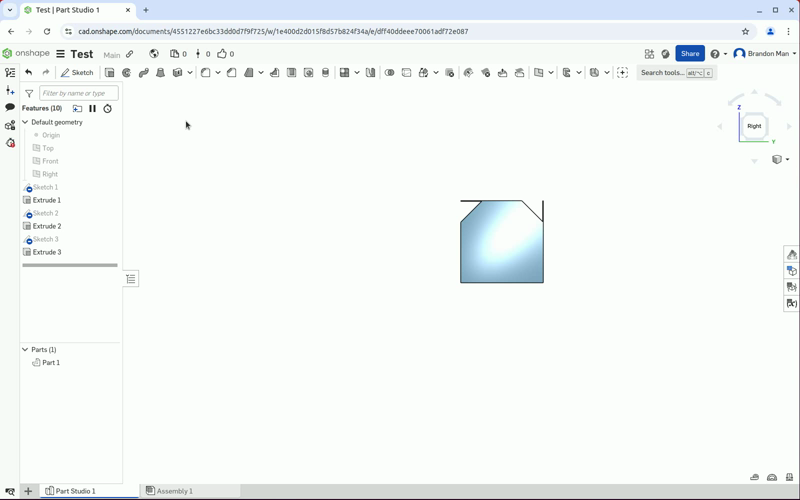
key(shift+h)
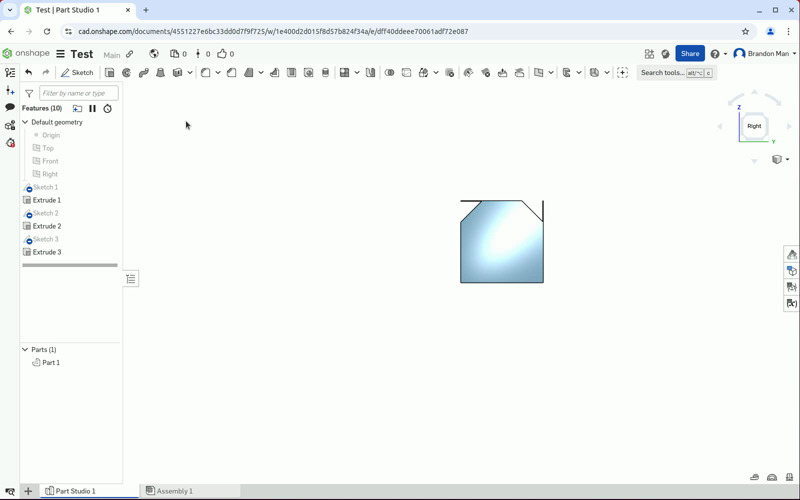
key(shift+h)
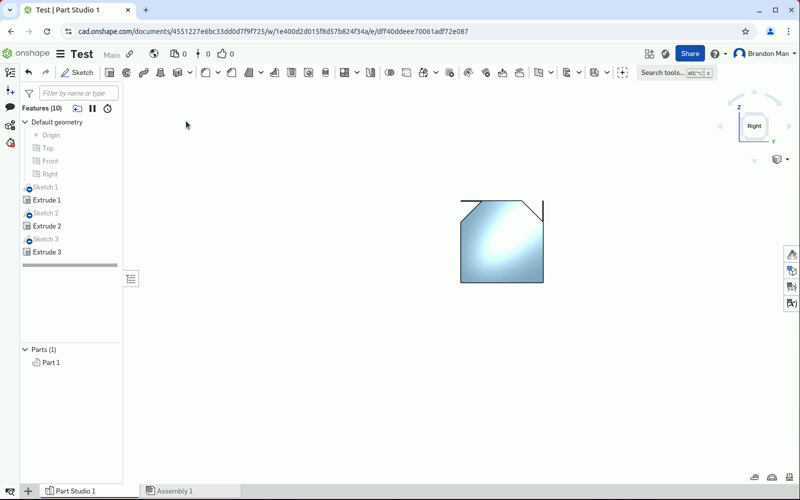
mouse_move(73, 189)
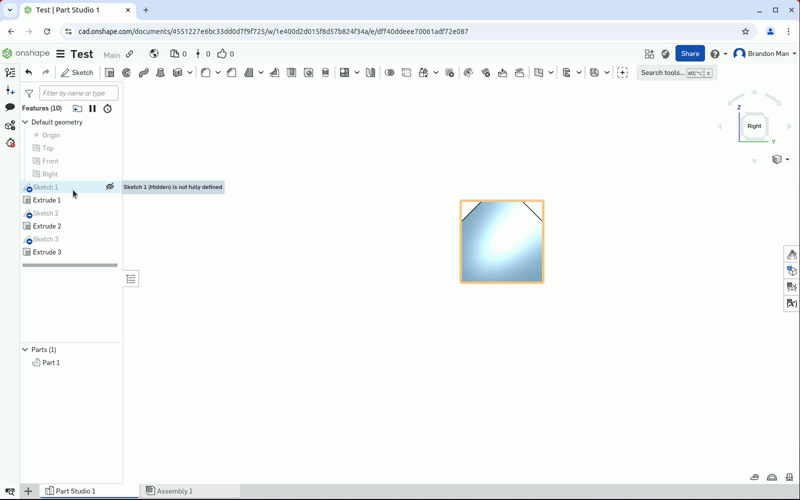
click(73, 189)
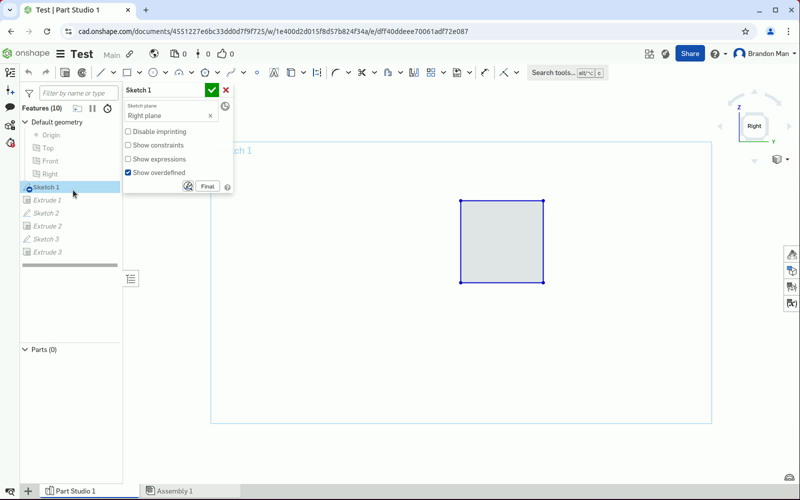
mouse_move(229, 92)
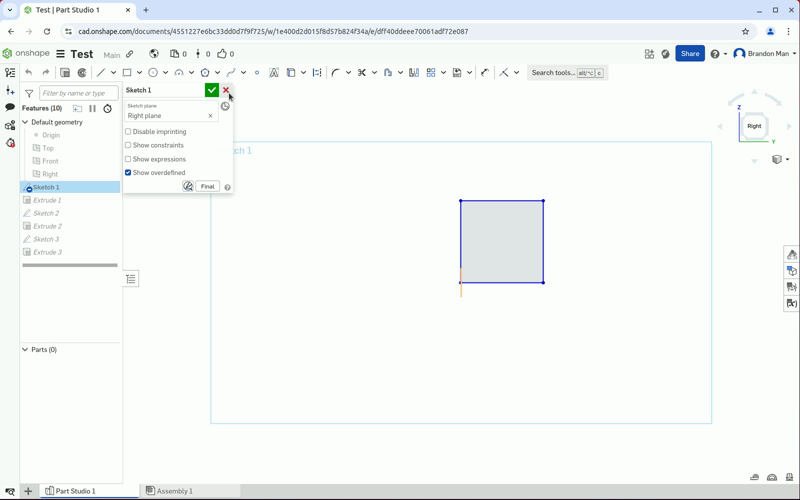
click(229, 92)
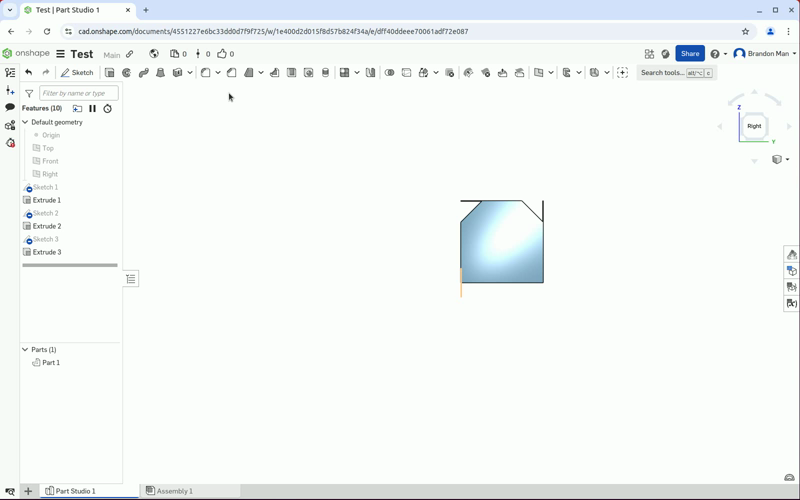
mouse_move(541, 75)
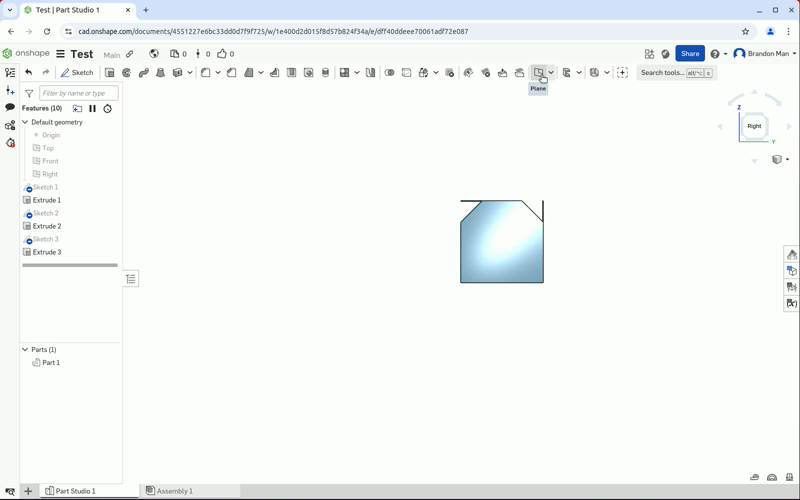
click(541, 75)
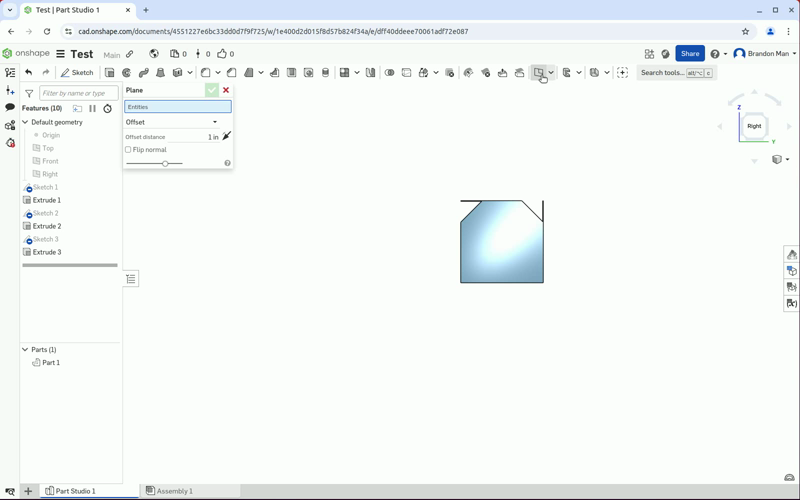
mouse_move(73, 176)
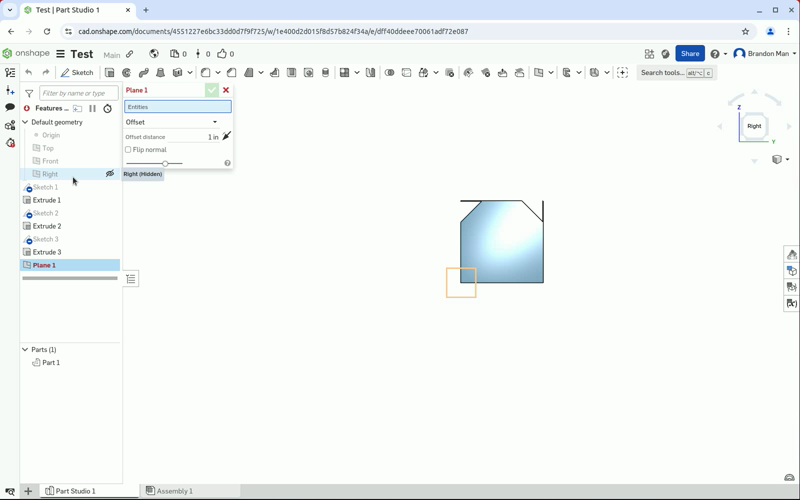
click(73, 176)
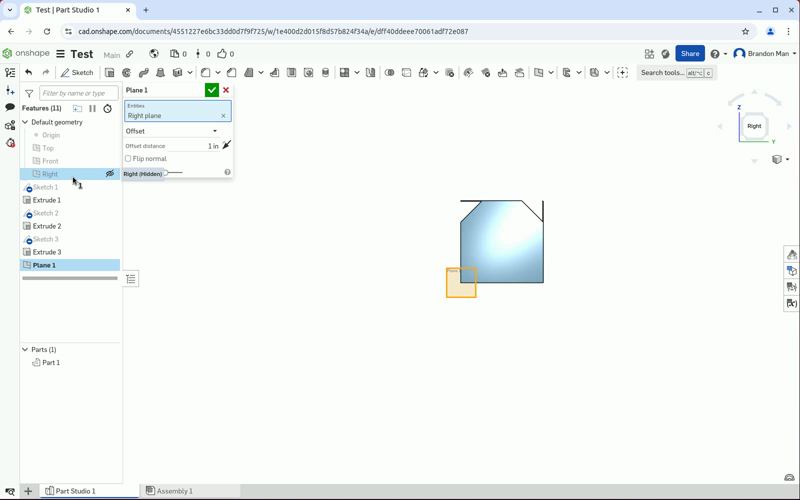
key(tab, 2)
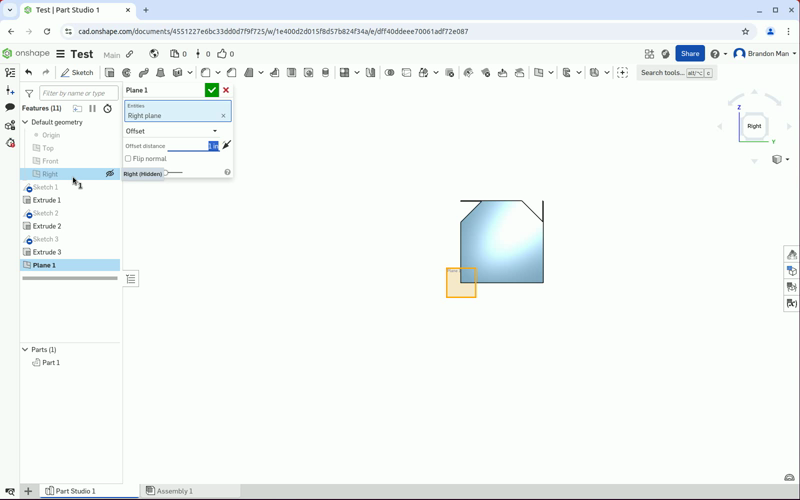
text(8.411)
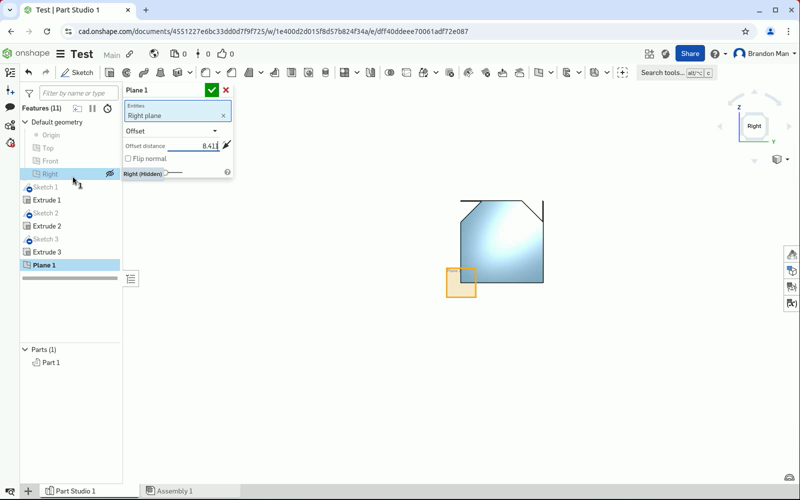
key(enter, 2)
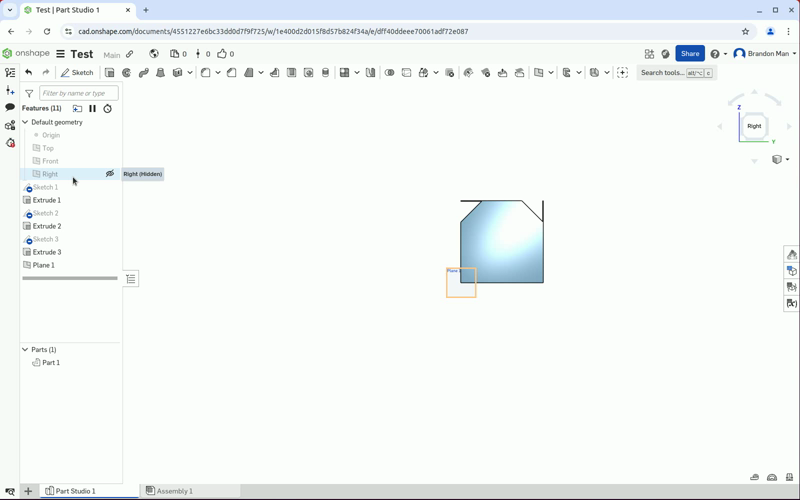
key(shift+s)
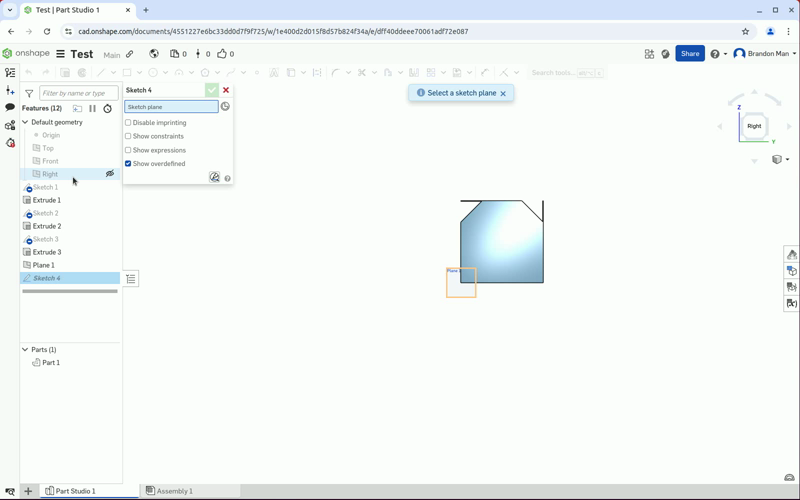
mouse_move(73, 267)
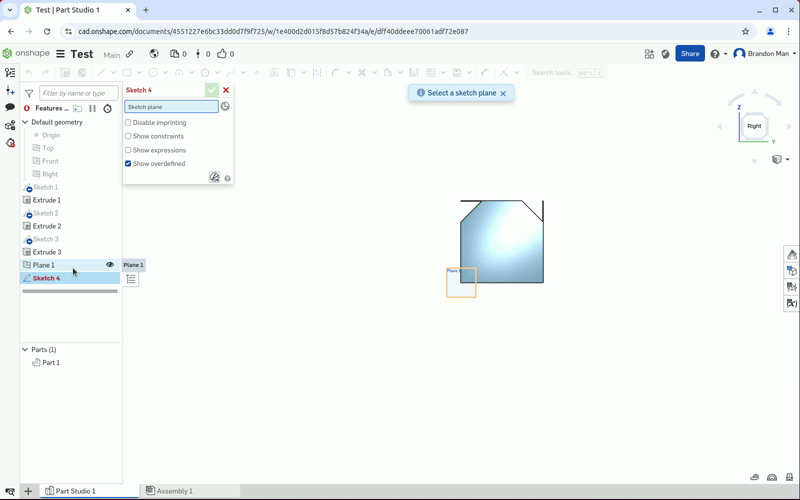
click(73, 267)
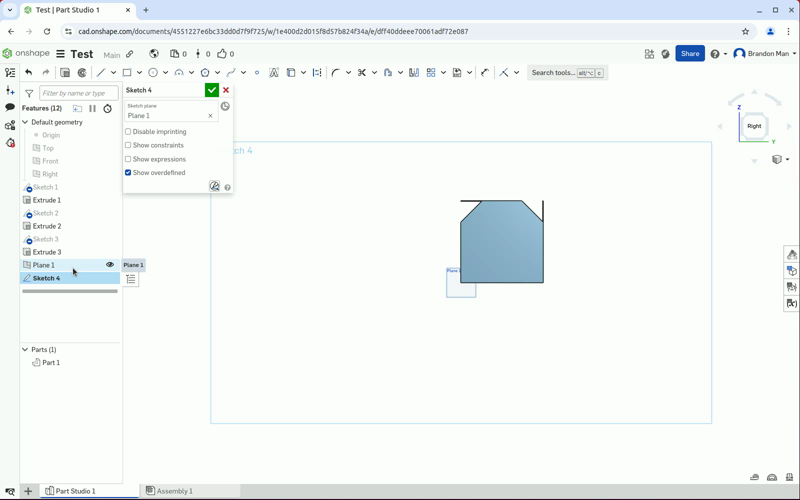
mouse_move(73, 352)
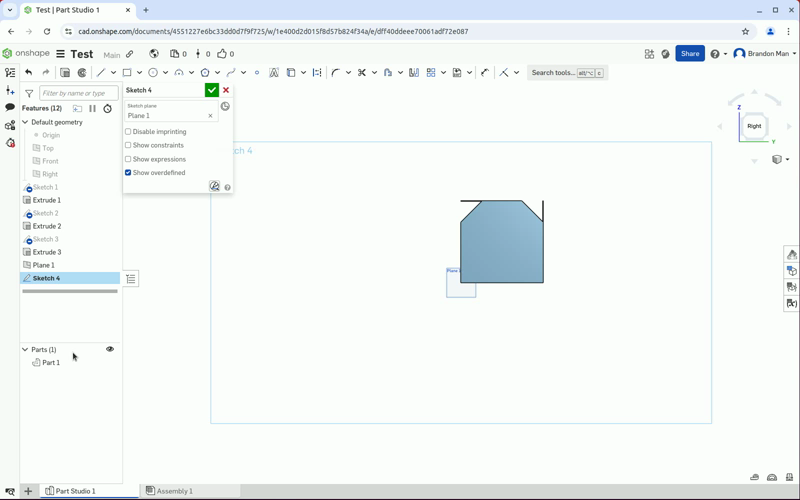
key(y)
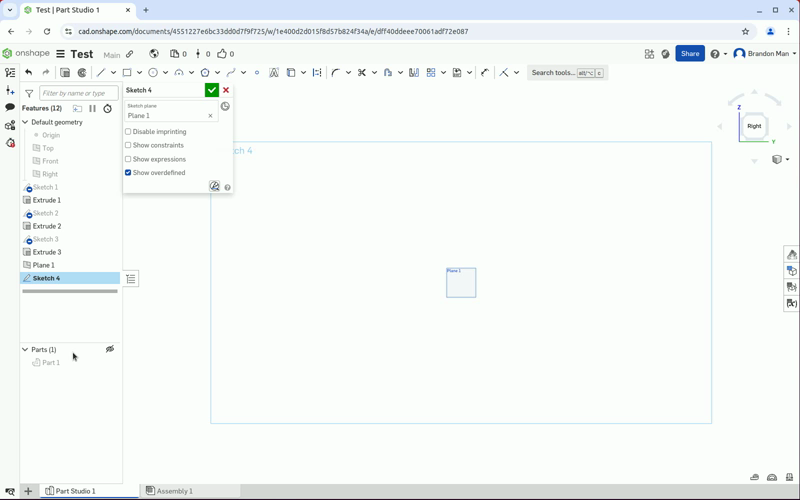
key(l)
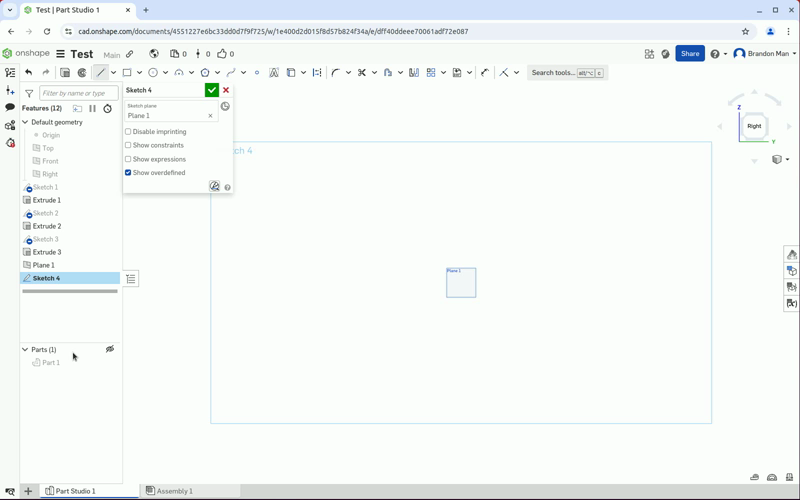
key_down(shift)
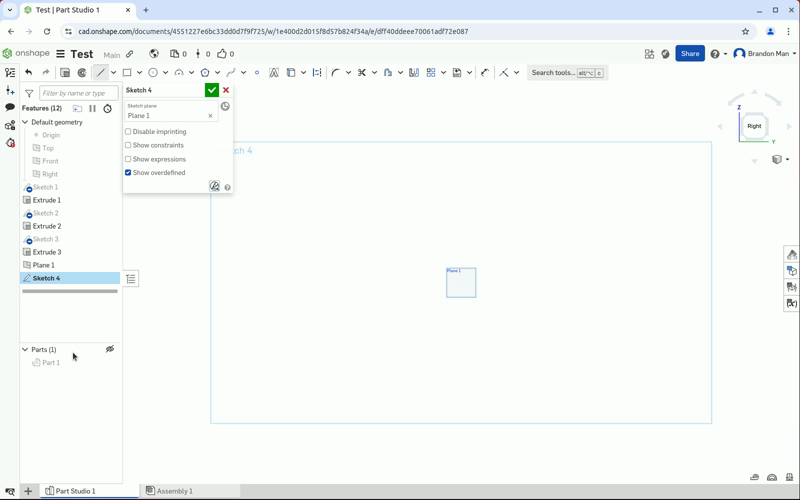
mouse_move(480, 282)
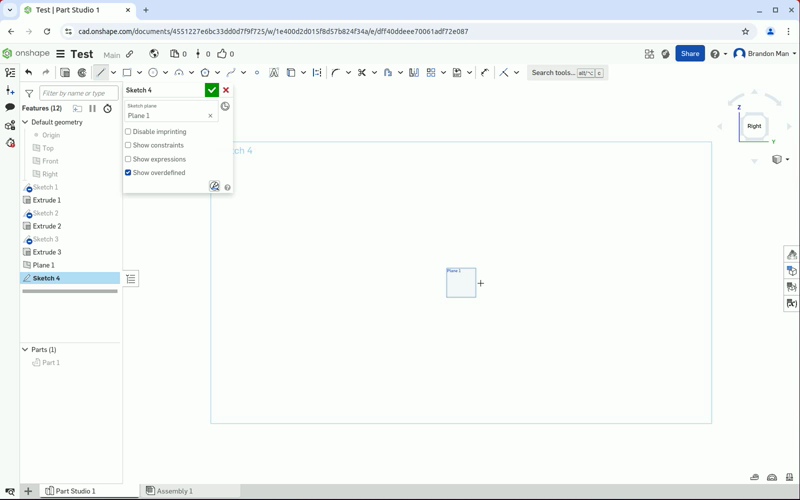
click(480, 282)
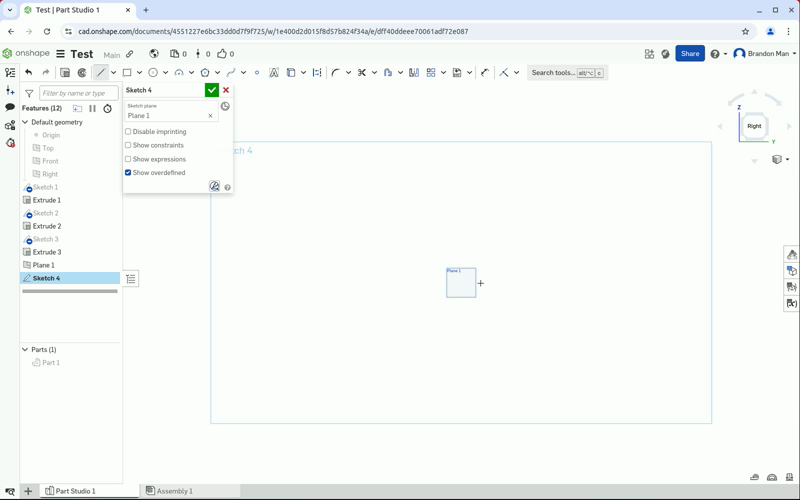
key_up(shift)
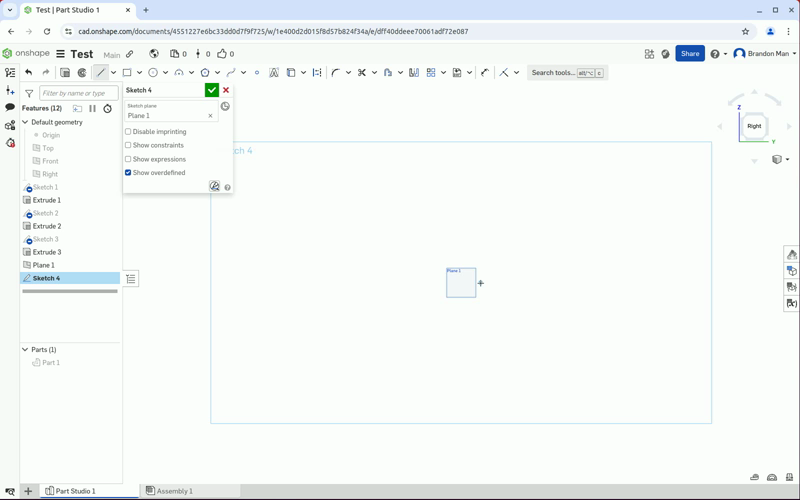
key_down(shift)
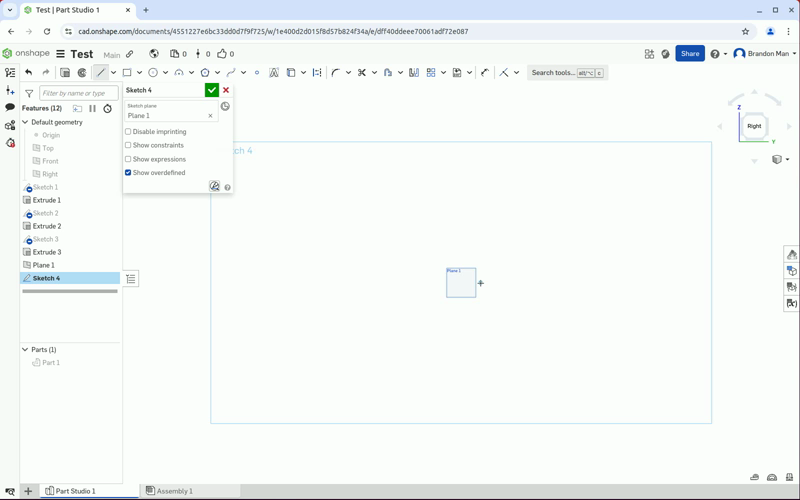
mouse_move(510, 282)
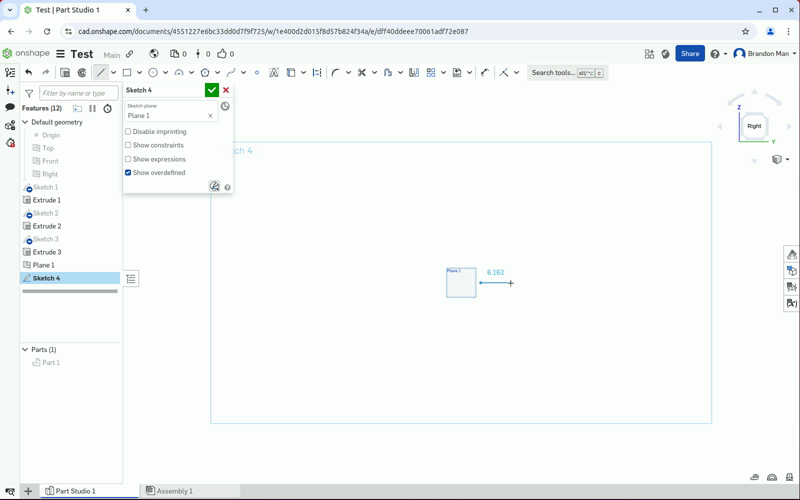
mouse_move(521, 282)
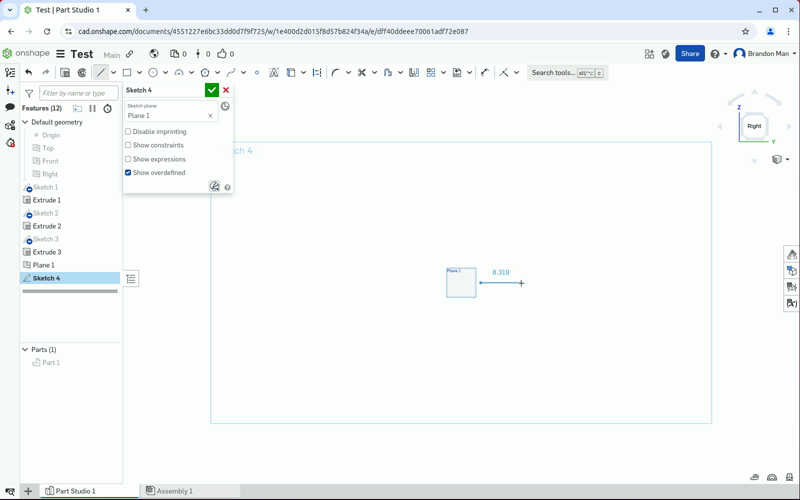
click(521, 282)
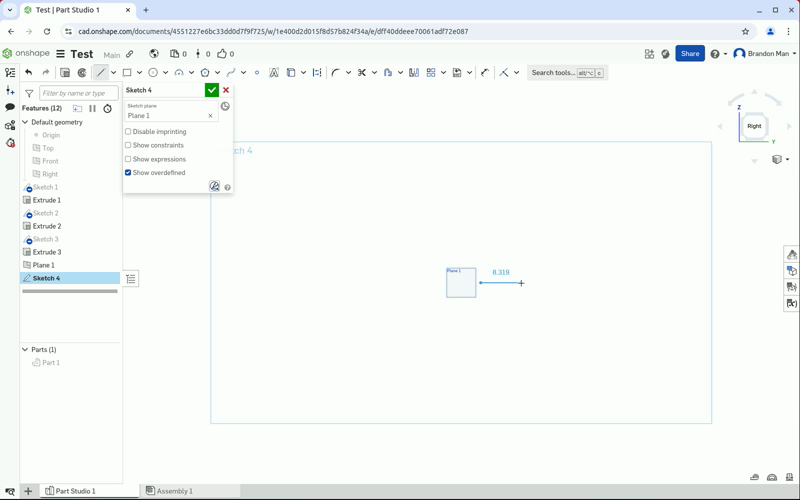
key_up(shift)
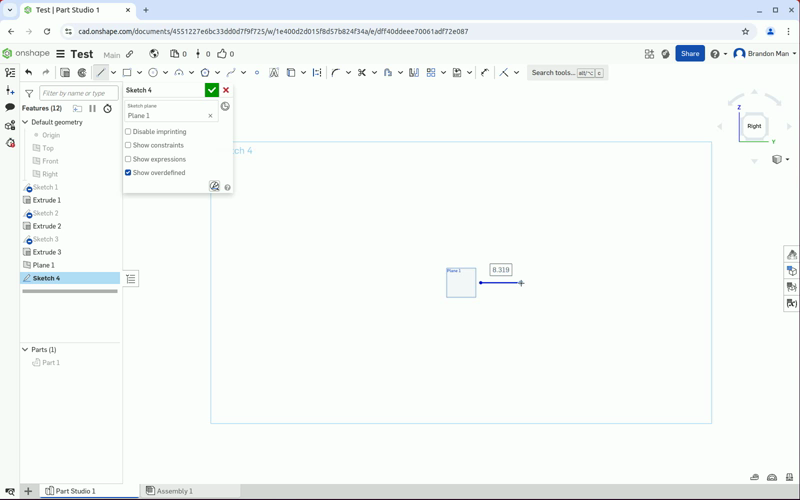
key_down(shift)
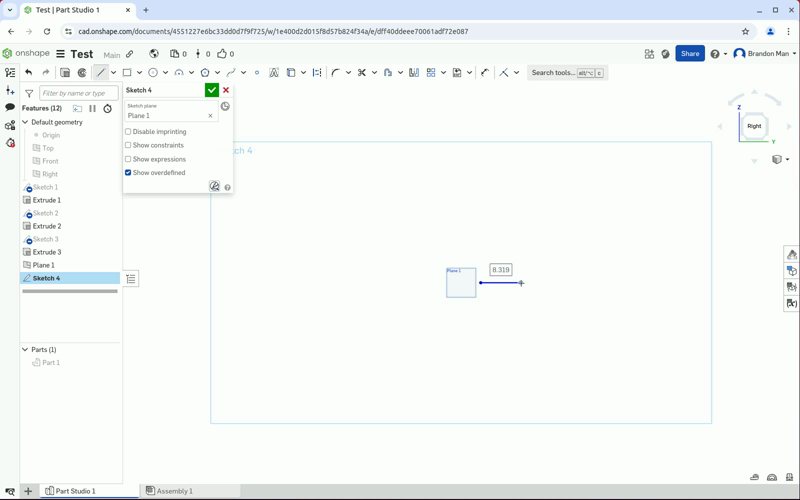
mouse_move(521, 221)
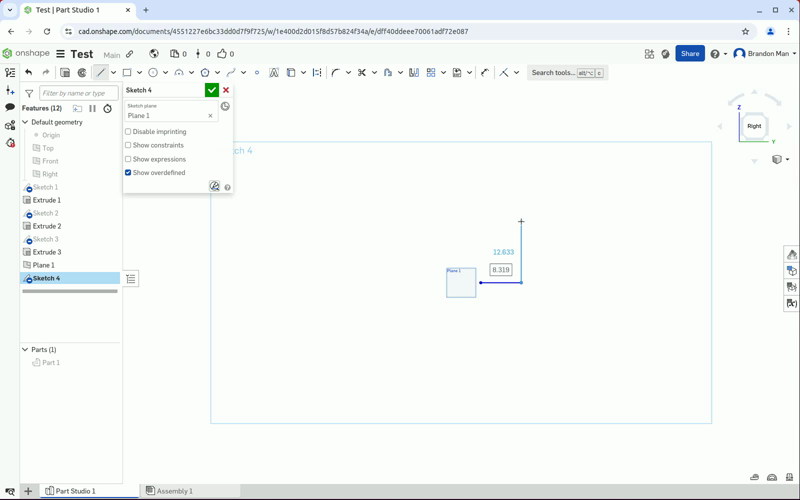
click(521, 221)
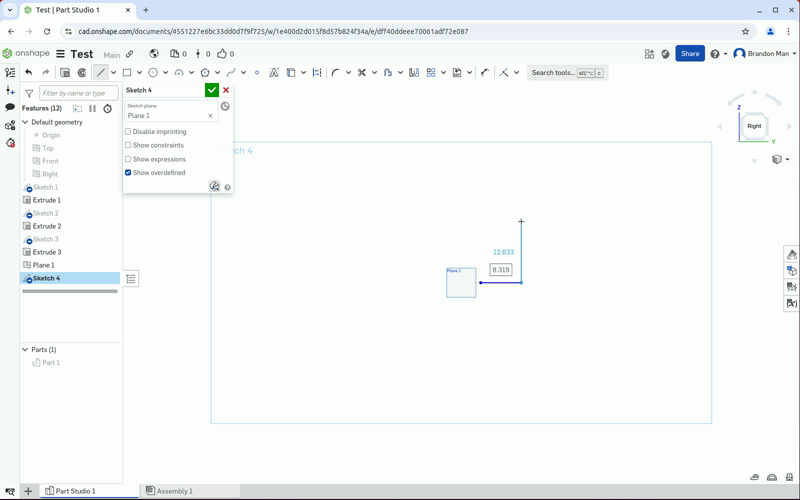
key_up(shift)
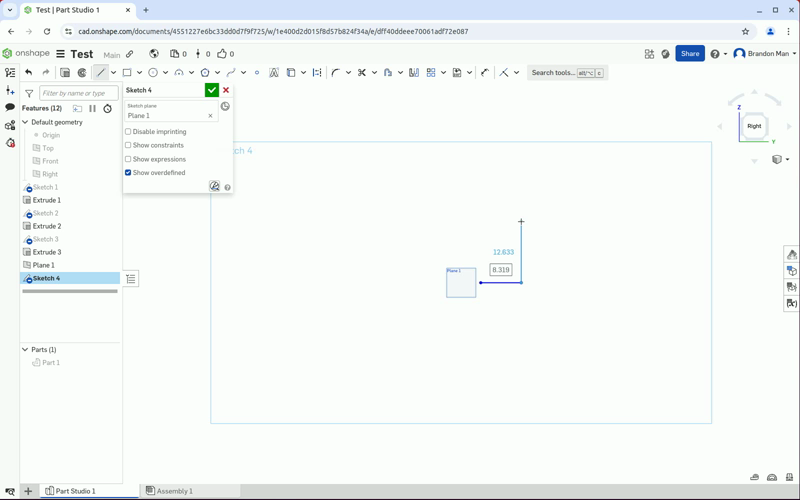
key_down(shift)
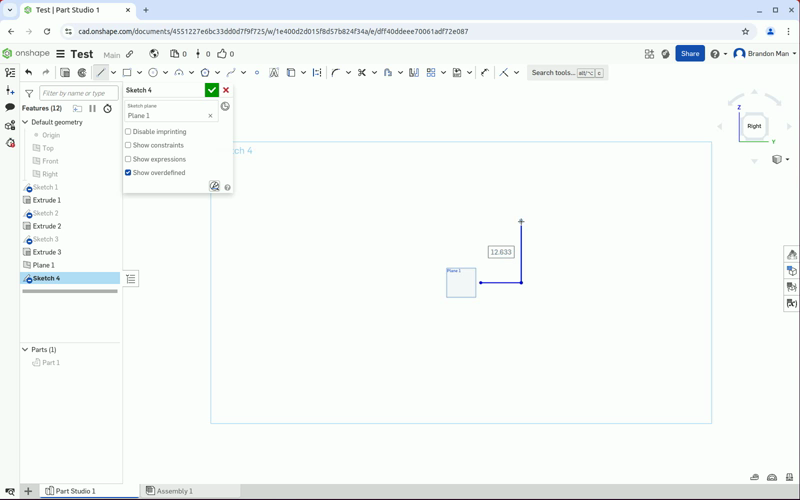
mouse_move(551, 221)
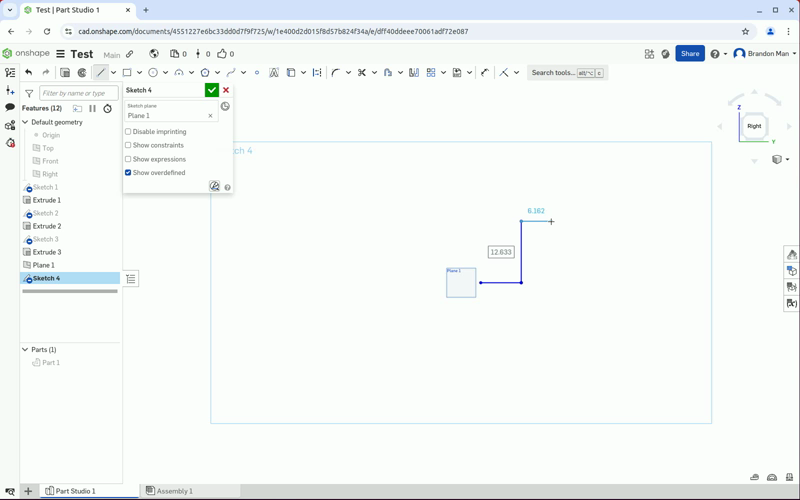
mouse_move(480, 221)
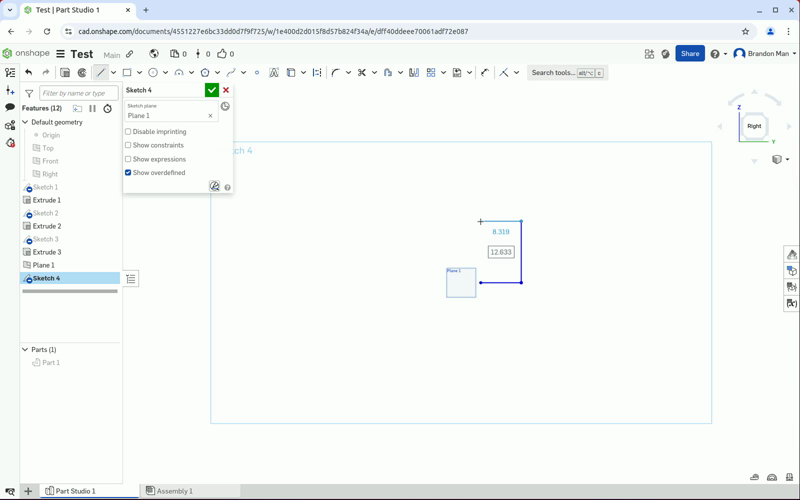
click(480, 221)
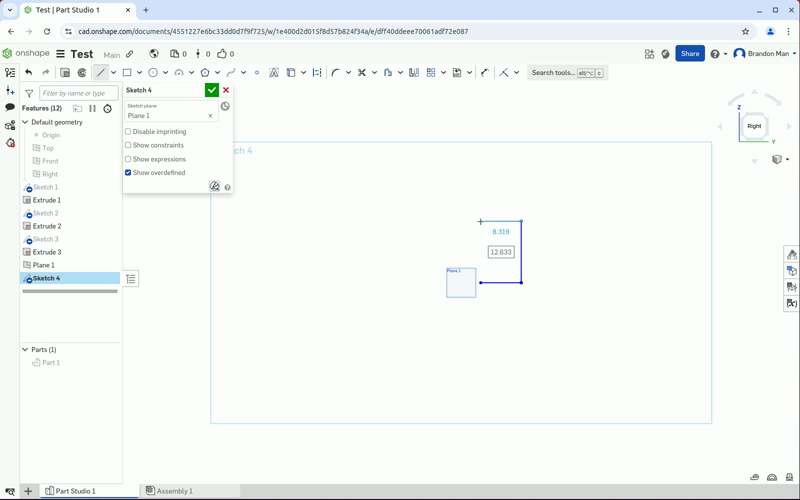
key_up(shift)
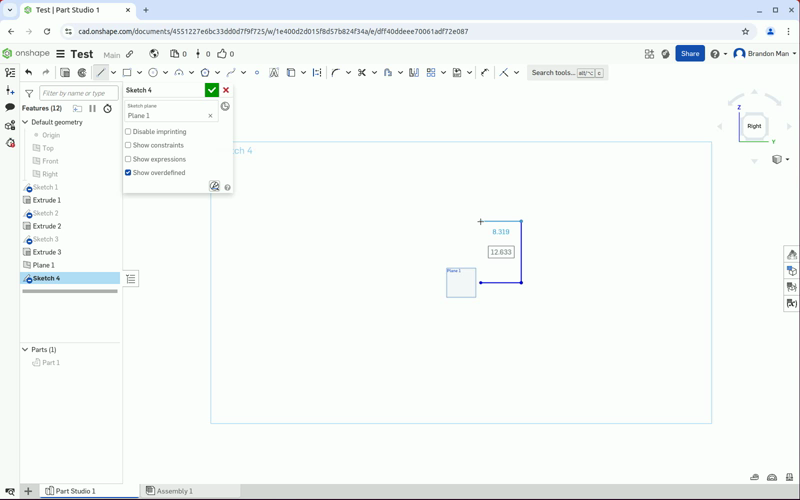
key_down(shift)
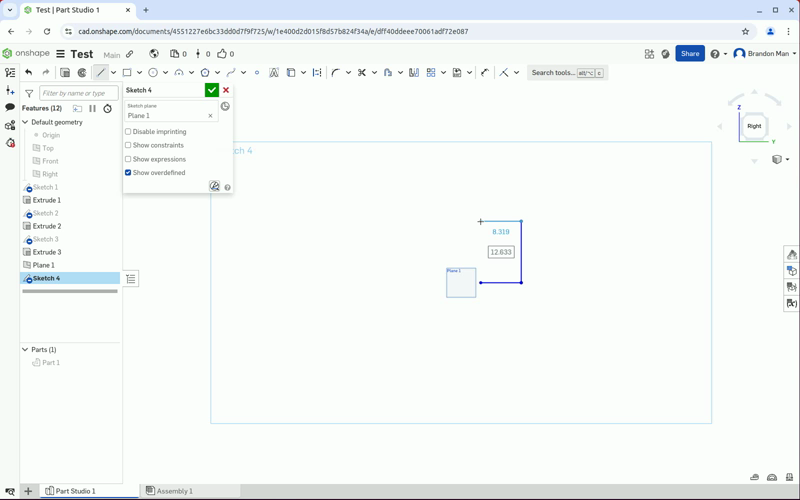
mouse_move(480, 282)
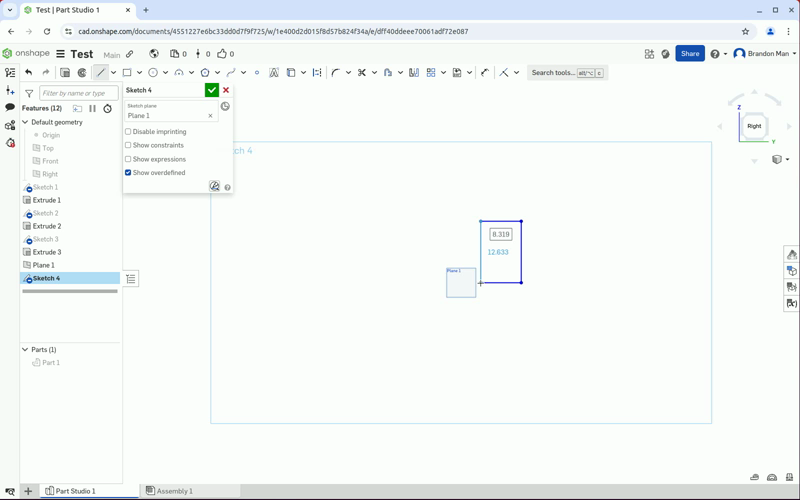
key_up(shift)
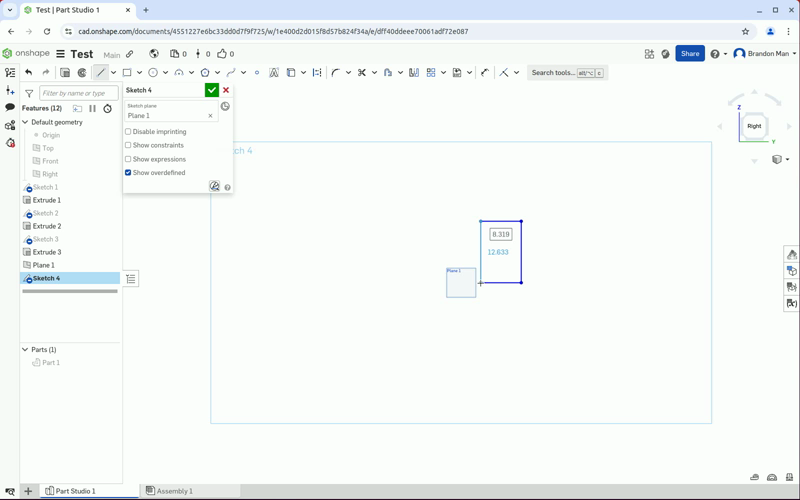
click(480, 282)
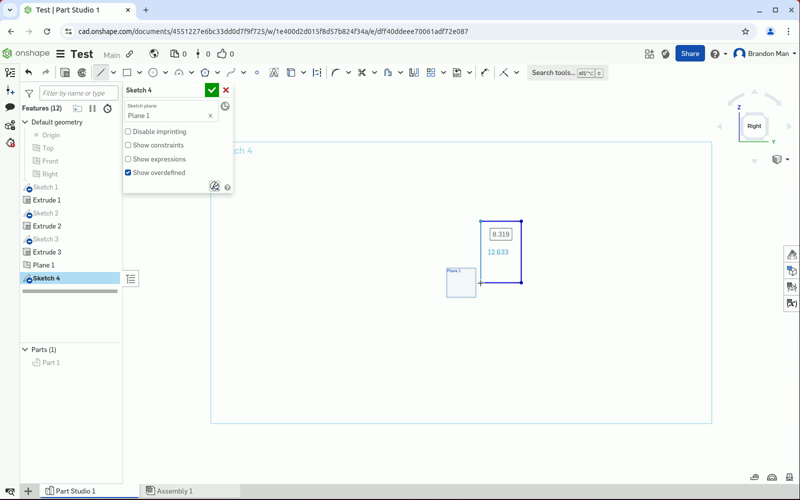
key(esc)
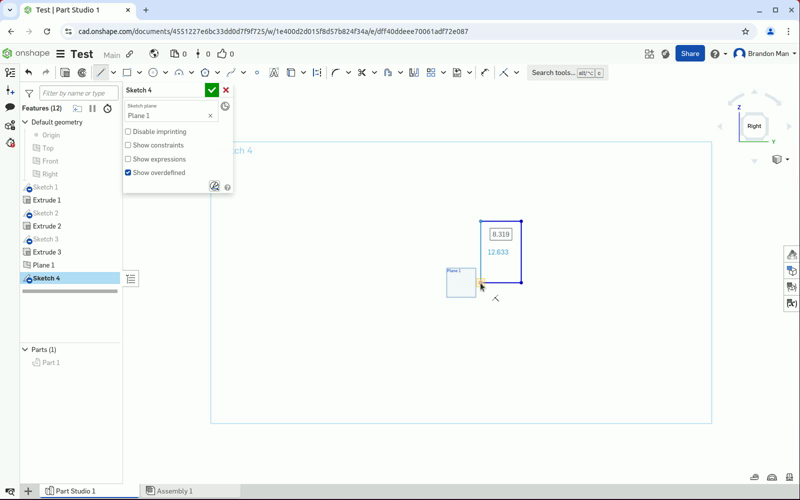
mouse_move(494, 235)
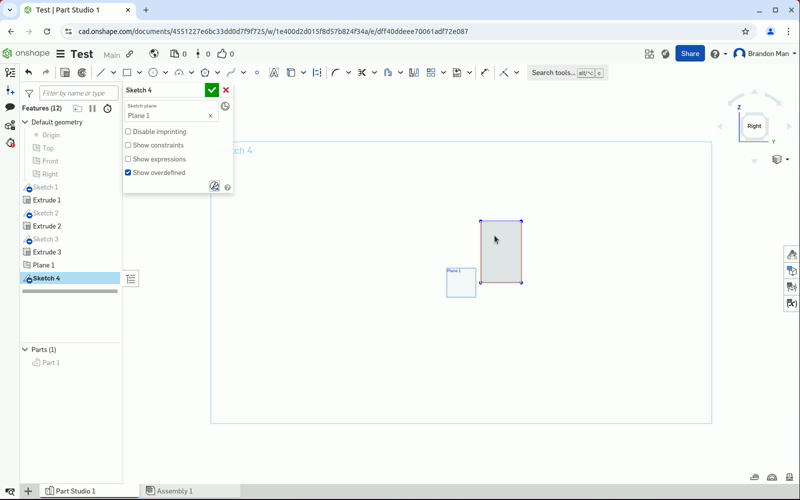
click(494, 235)
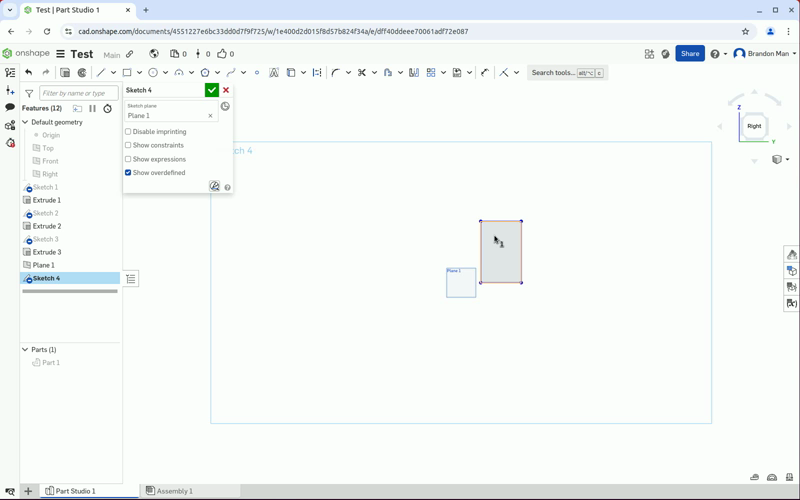
mouse_move(73, 352)
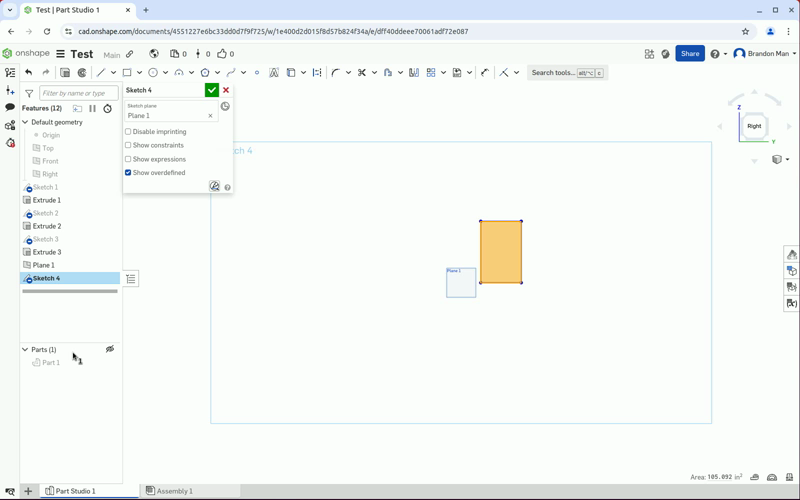
key(shift+y)
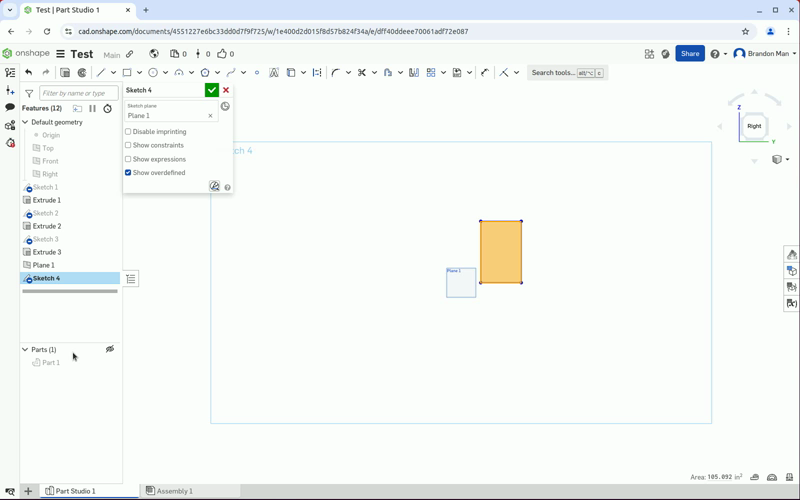
key(shift+e)
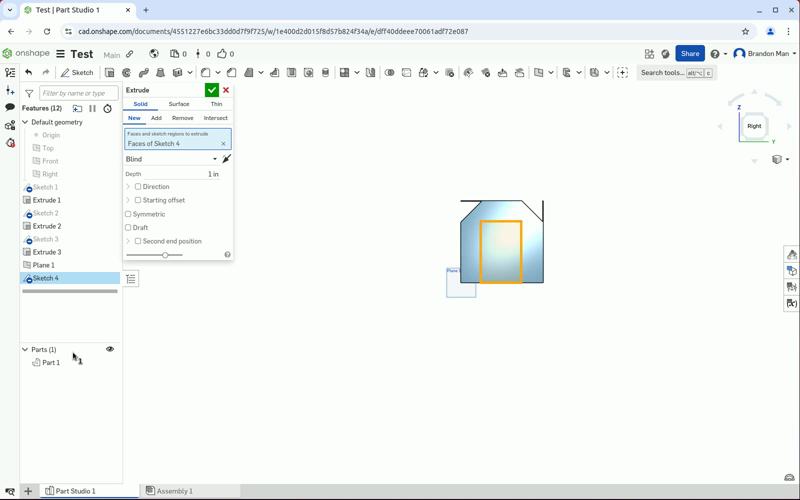
mouse_move(143, 106)
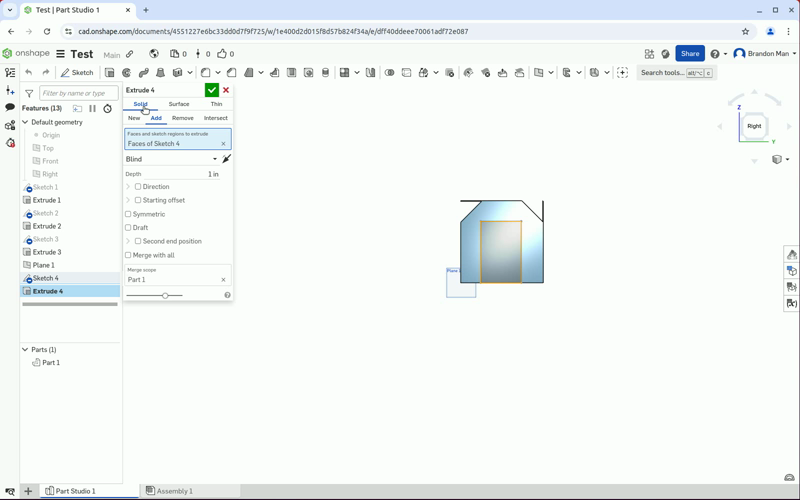
click(143, 106)
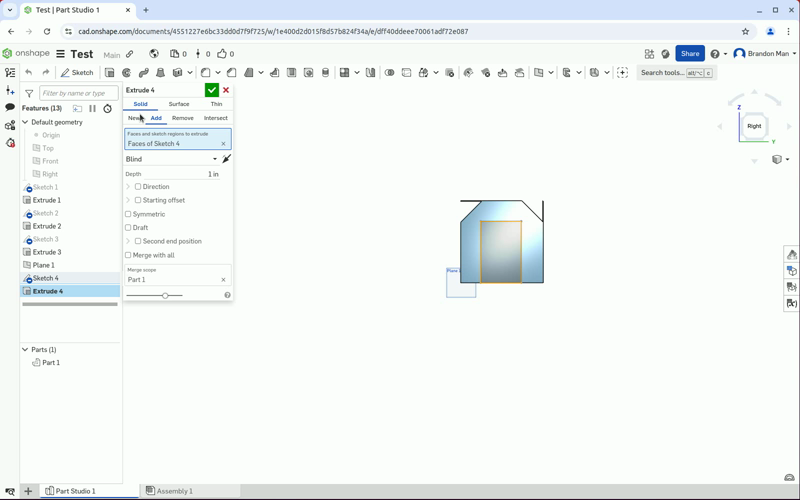
mouse_move(137, 120)
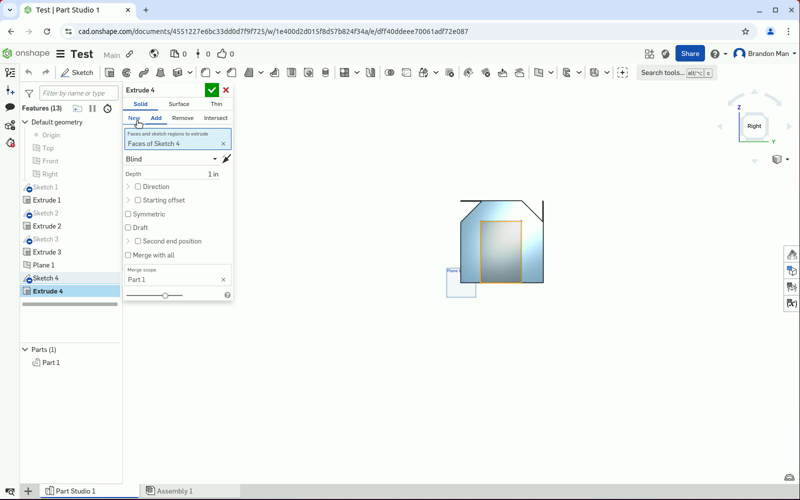
click(137, 120)
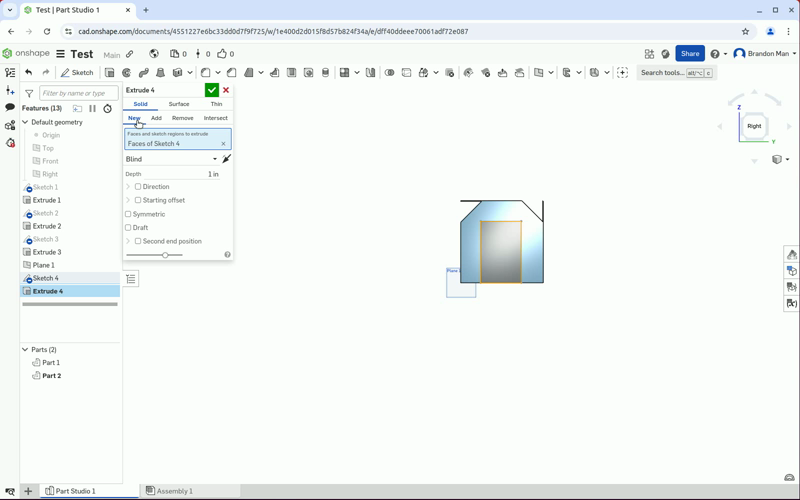
key(tab, 4)
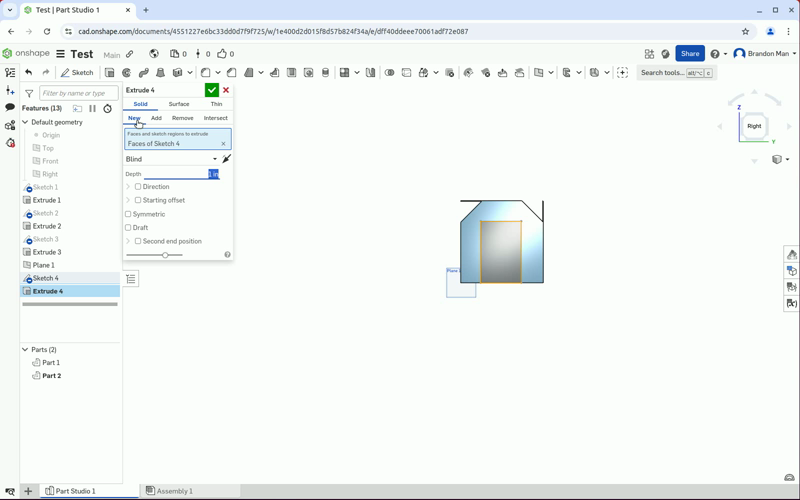
text(8.425)
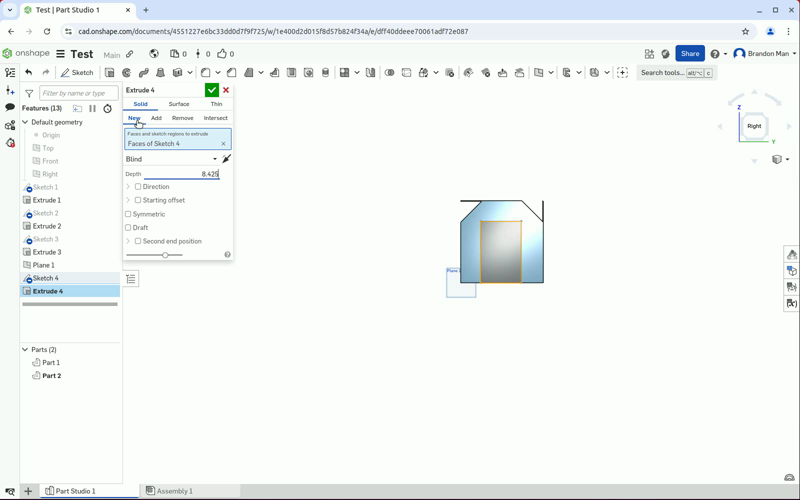
key(enter)
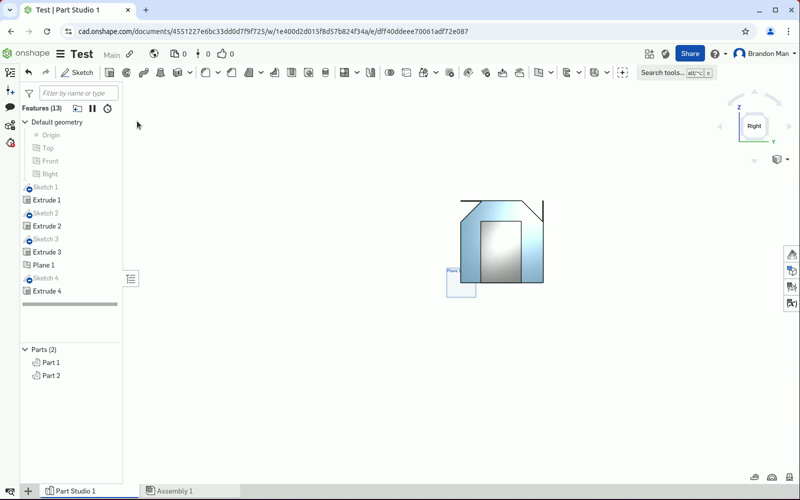
key(shift+h)
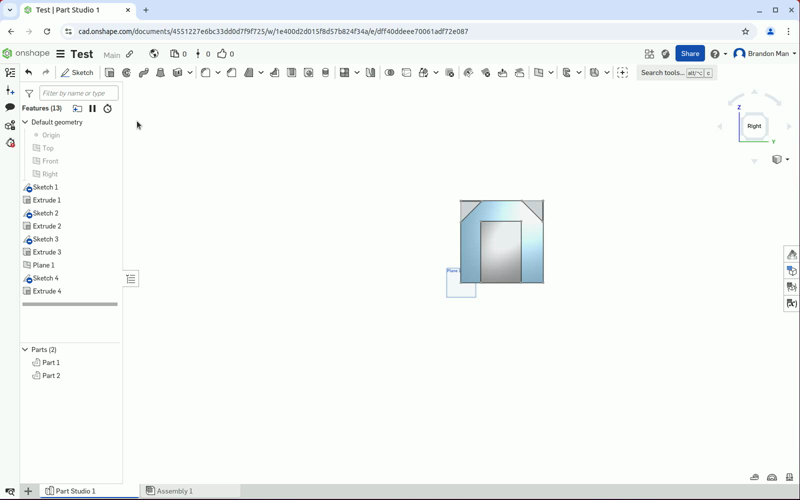
key(shift+h)
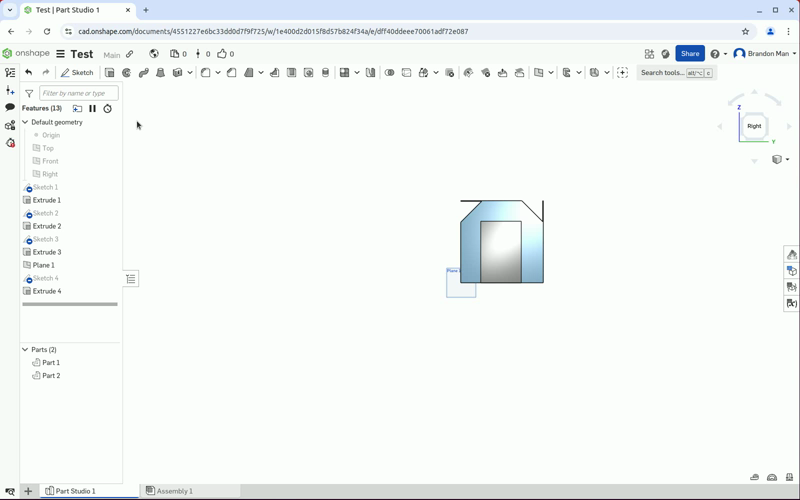
mouse_move(73, 189)
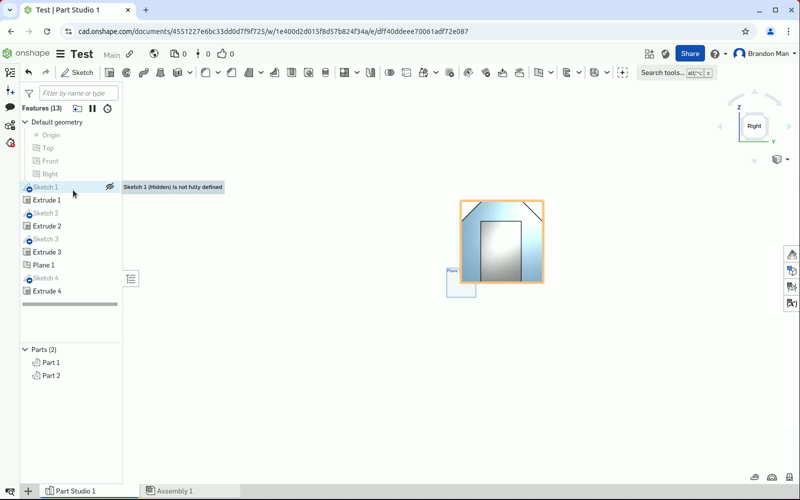
click(73, 189)
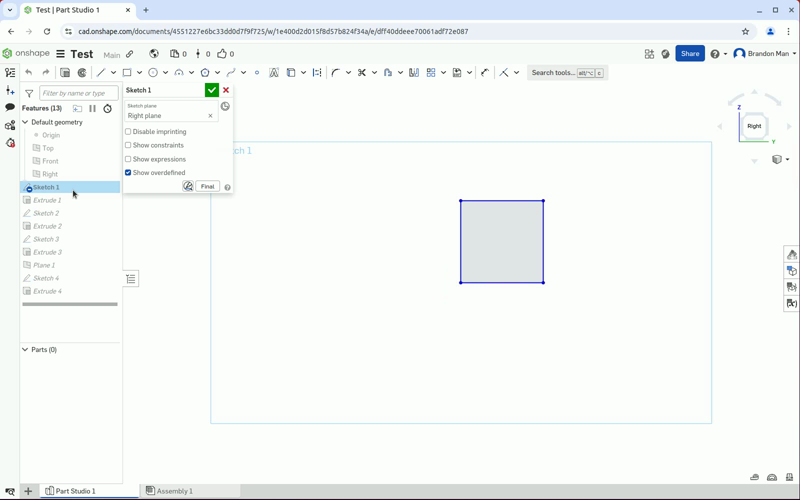
mouse_move(229, 92)
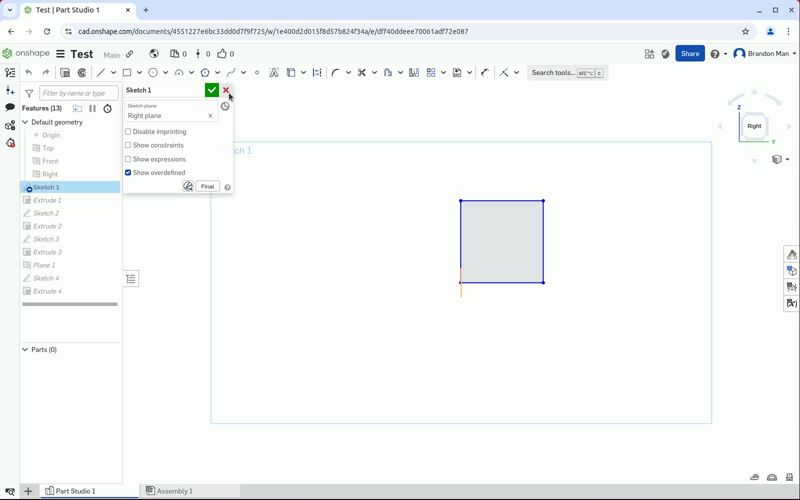
click(229, 92)
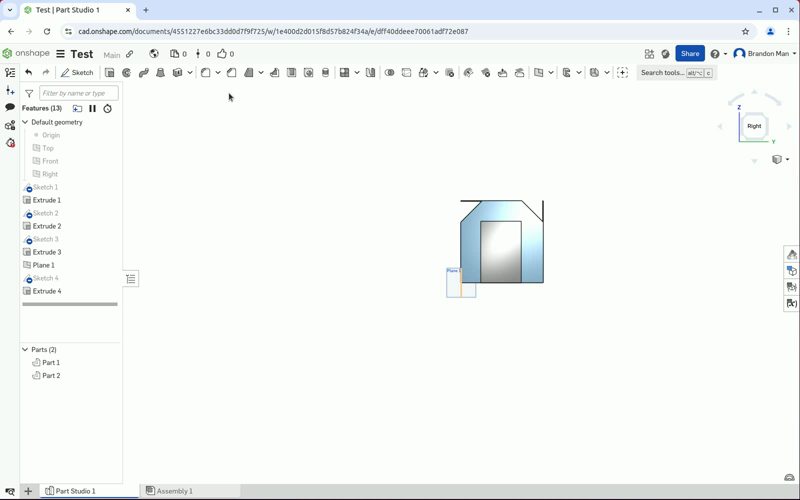
mouse_move(73, 352)
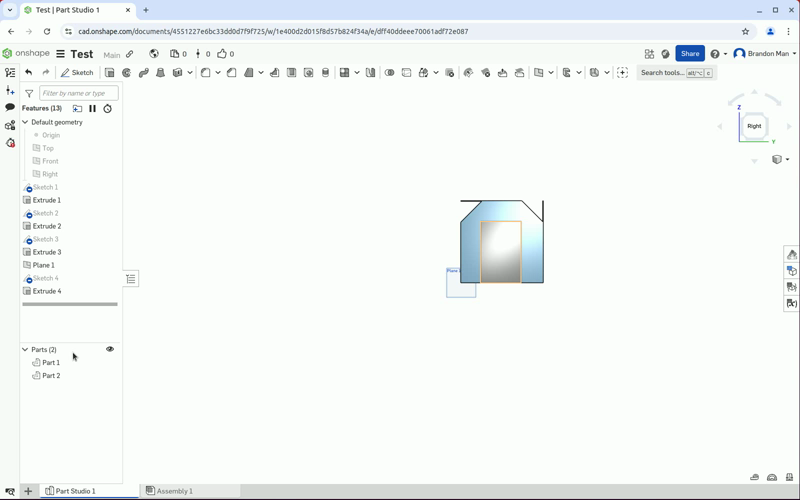
key(y)
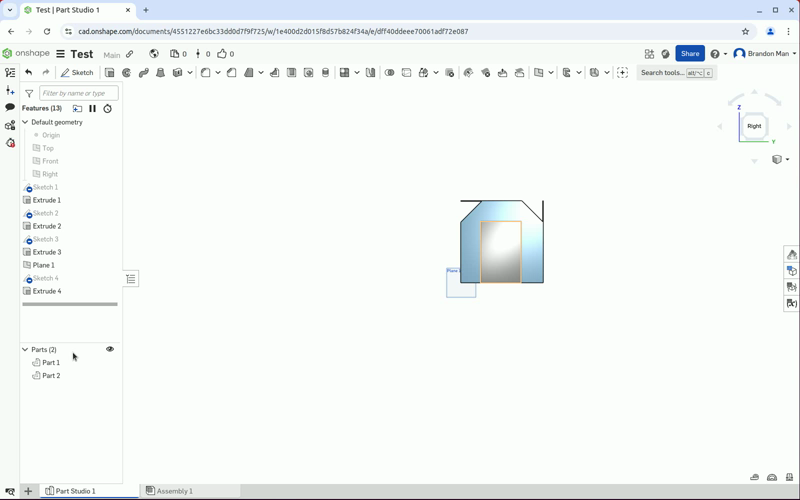
key(shift+p)
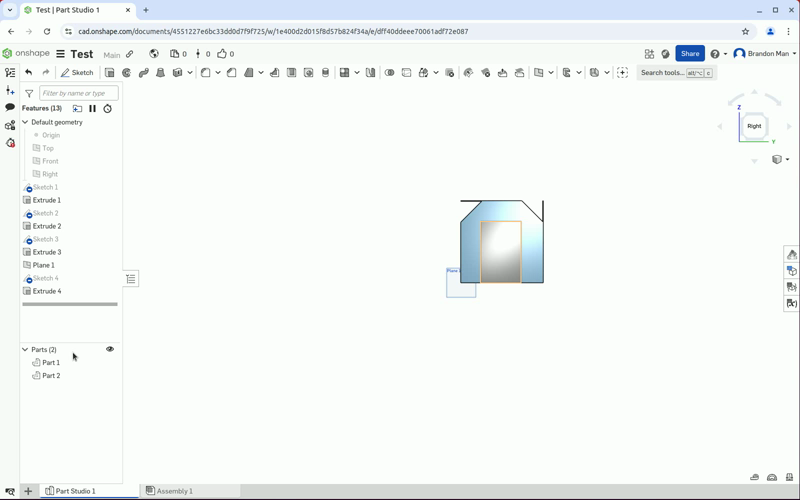
key(space)
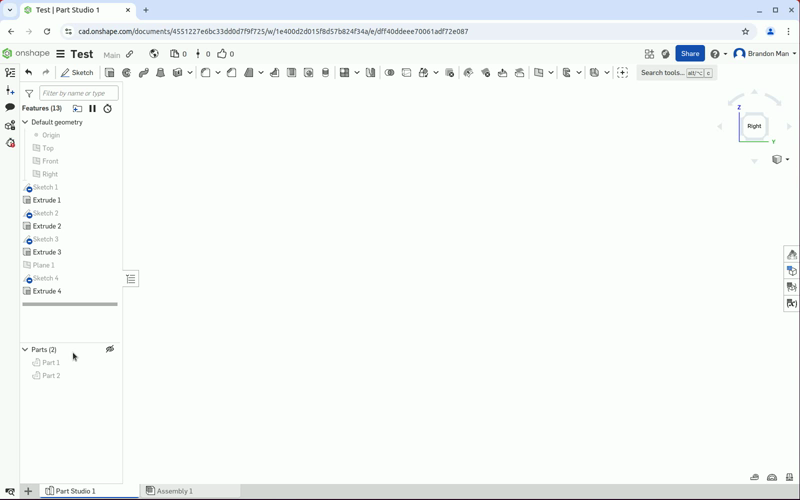
key_down(shift)
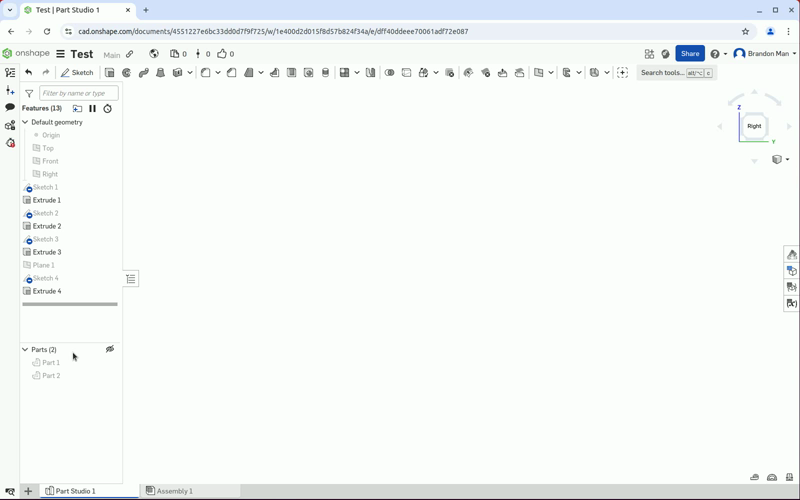
key(right)
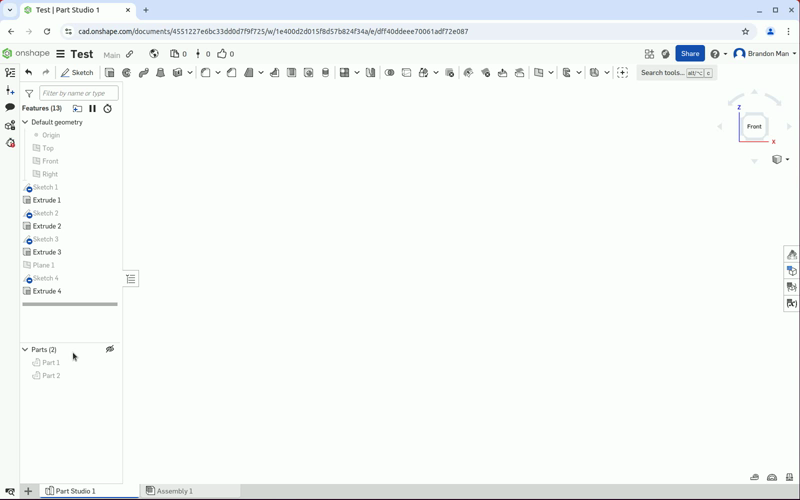
key_up(shift)
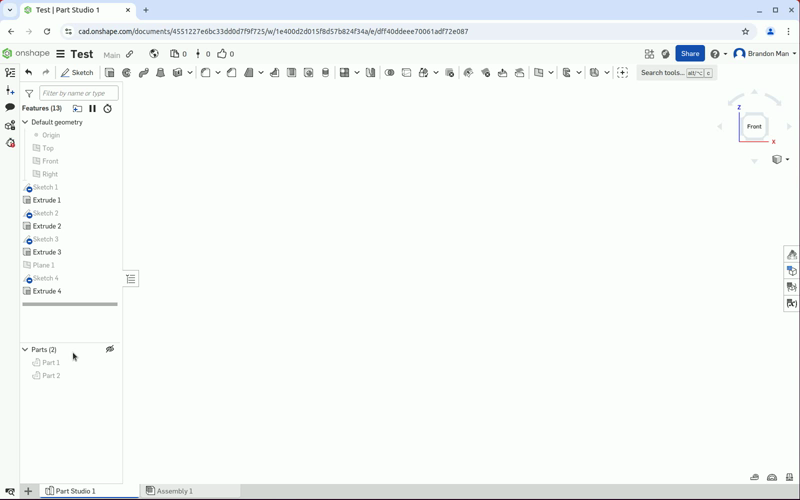
mouse_move(73, 352)
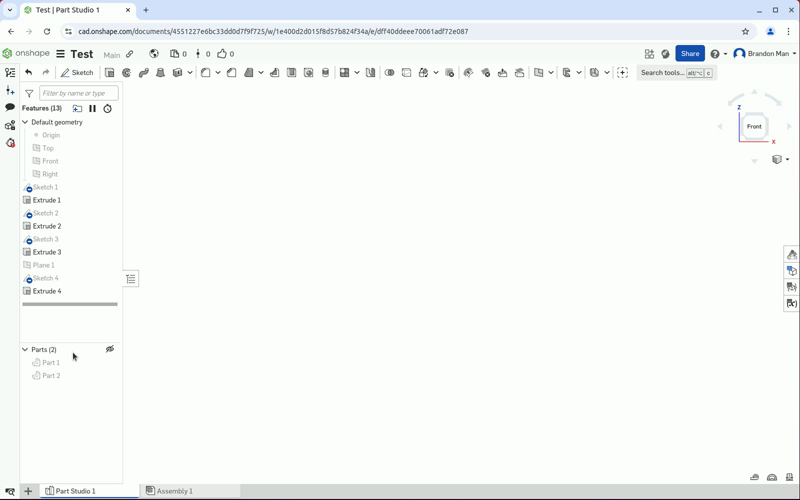
key(shift+y)
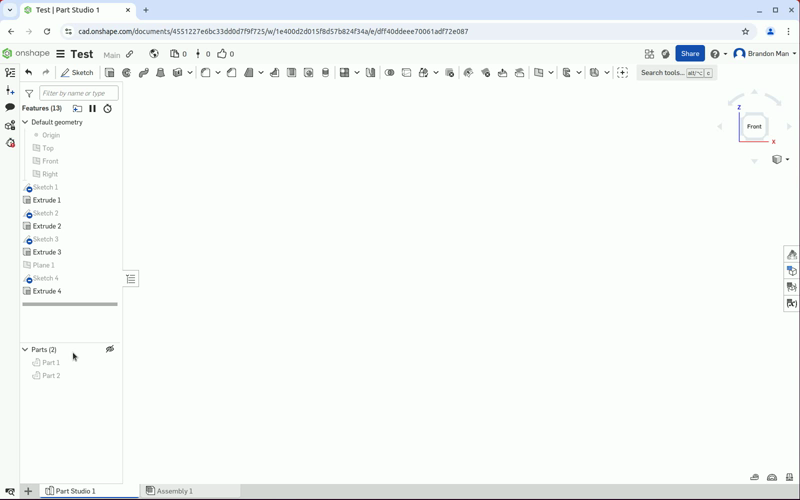
key(shift+s)
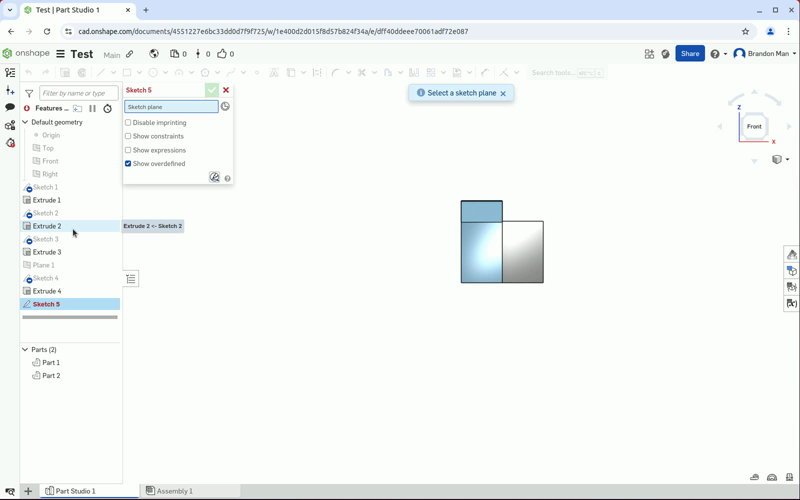
scroll(3)
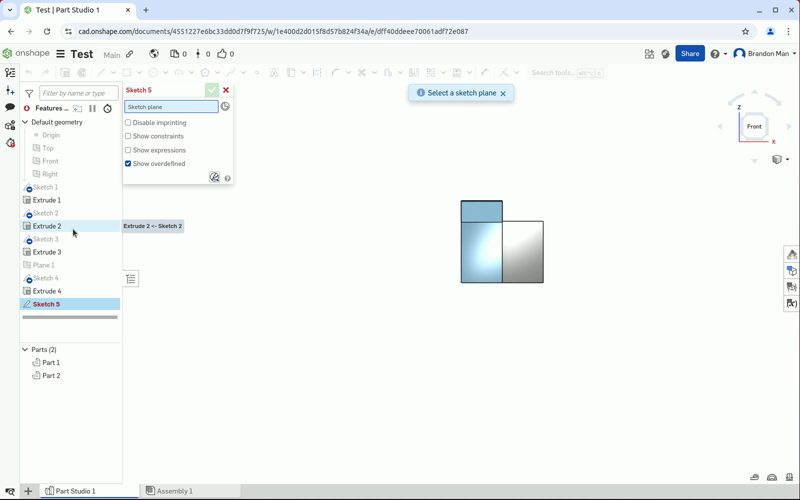
mouse_move(73, 163)
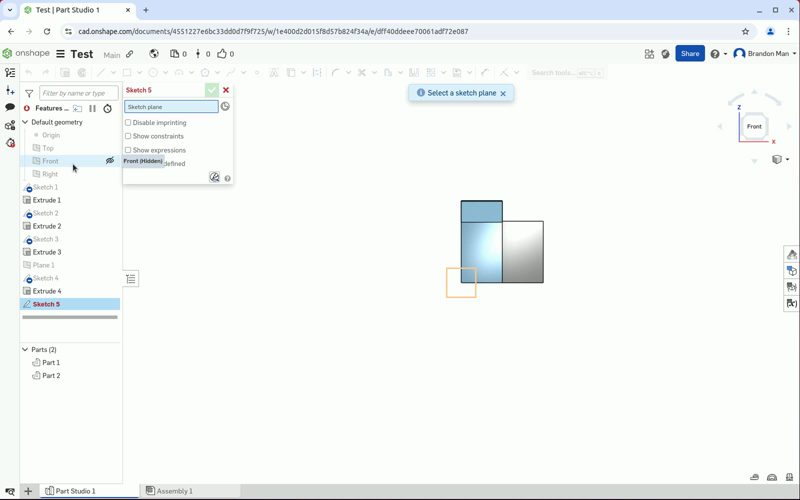
click(73, 163)
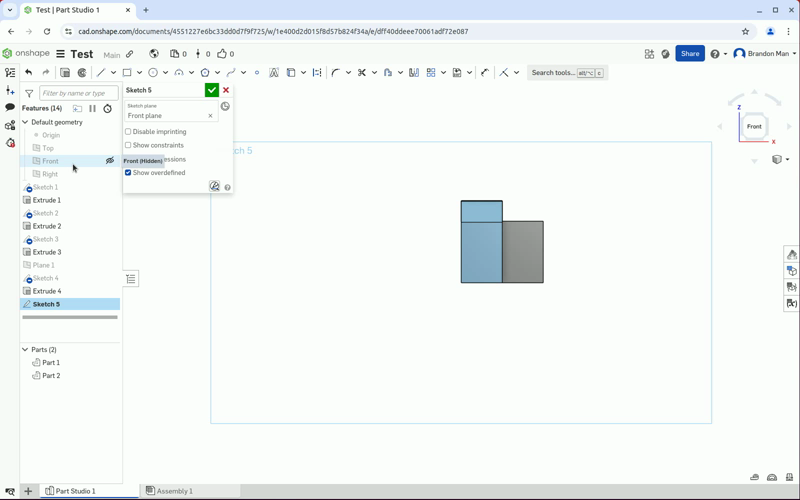
mouse_move(73, 352)
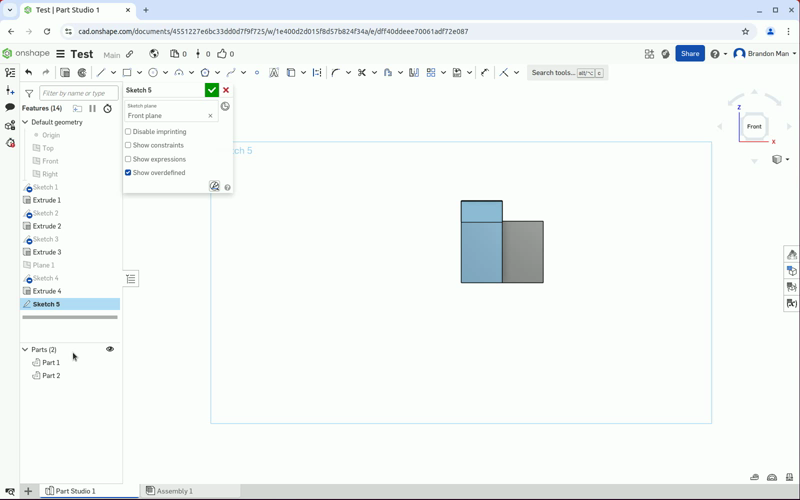
key(y)
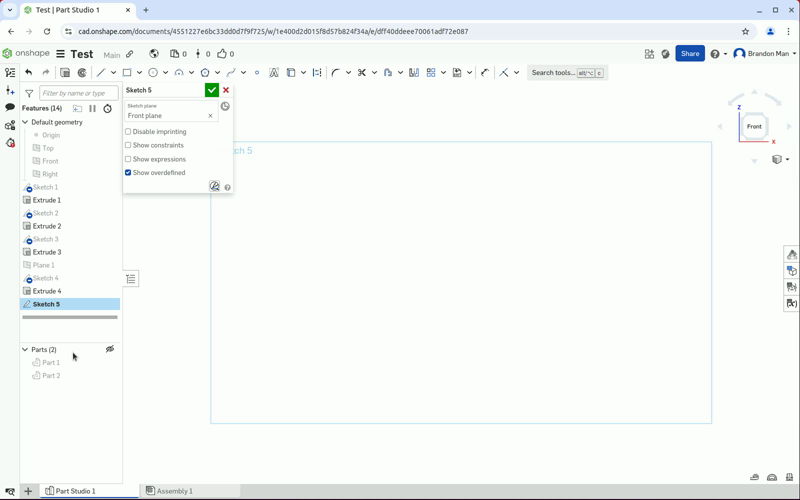
key(c)
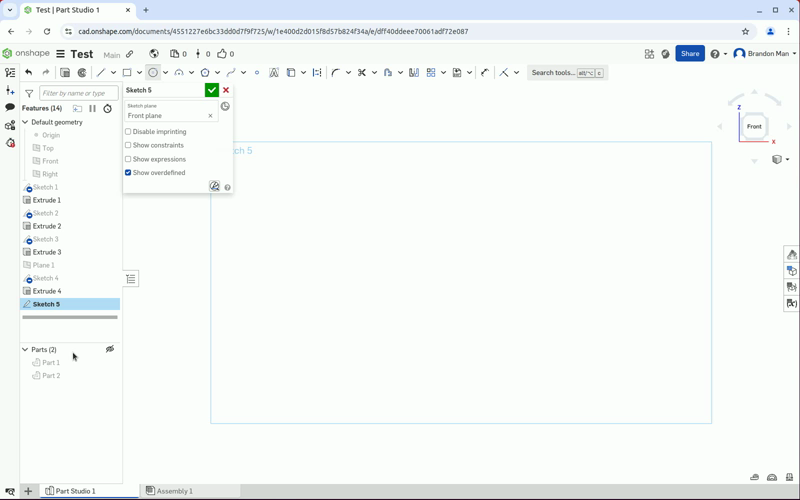
key_down(shift)
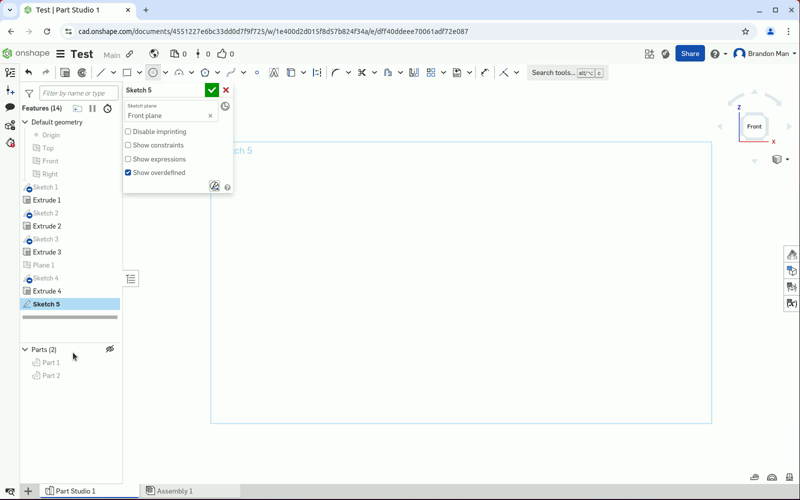
mouse_move(543, 252)
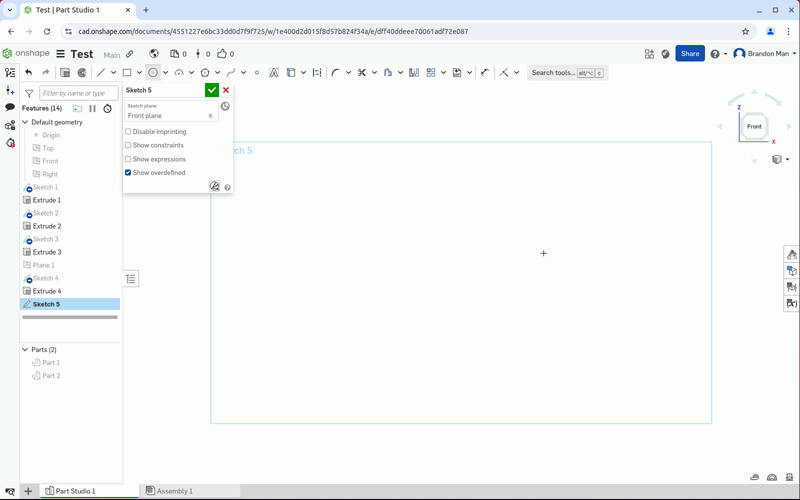
click(543, 252)
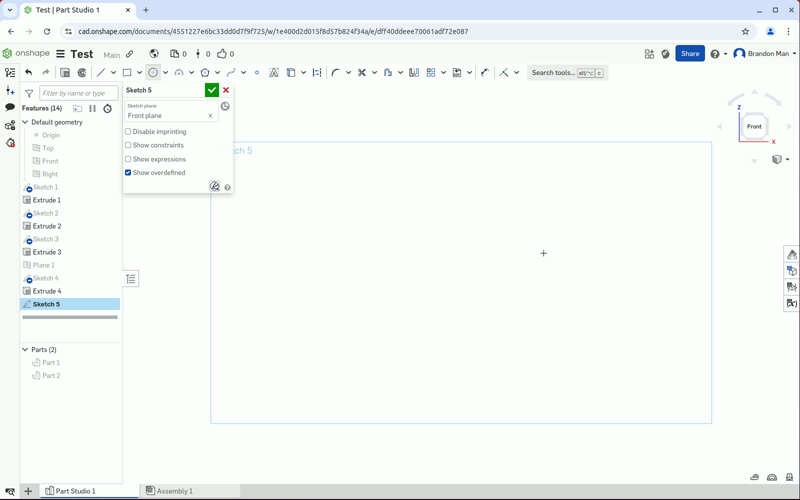
key_up(shift)
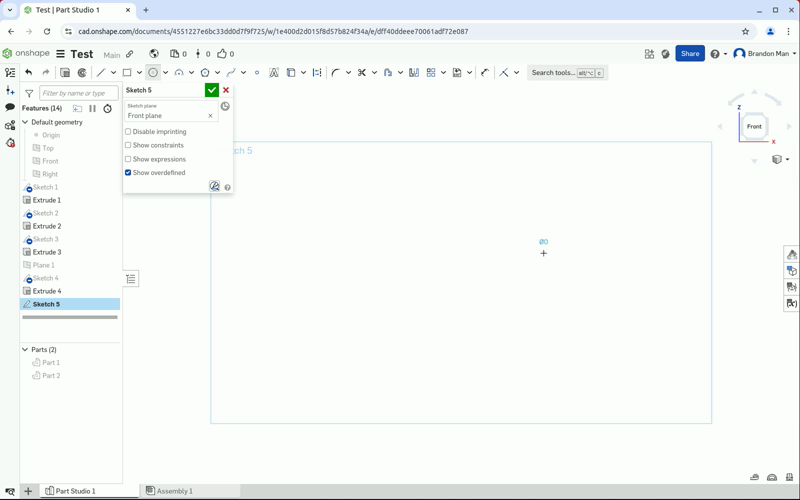
mouse_move(574, 252)
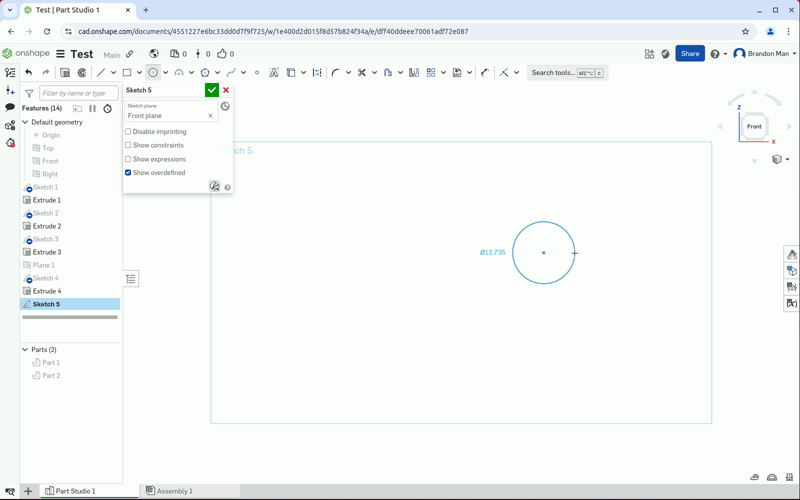
click(574, 252)
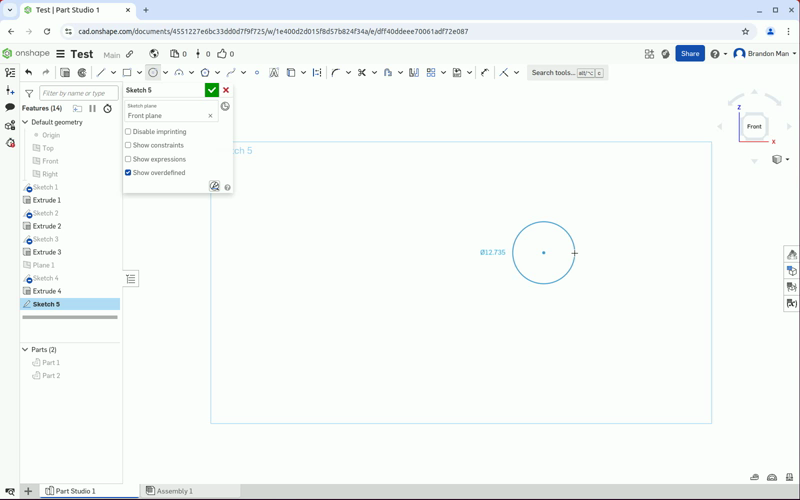
key(esc)
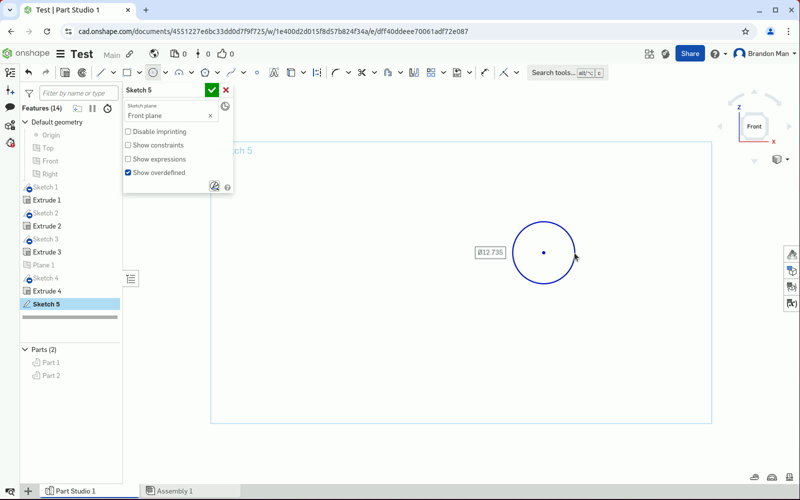
mouse_move(565, 247)
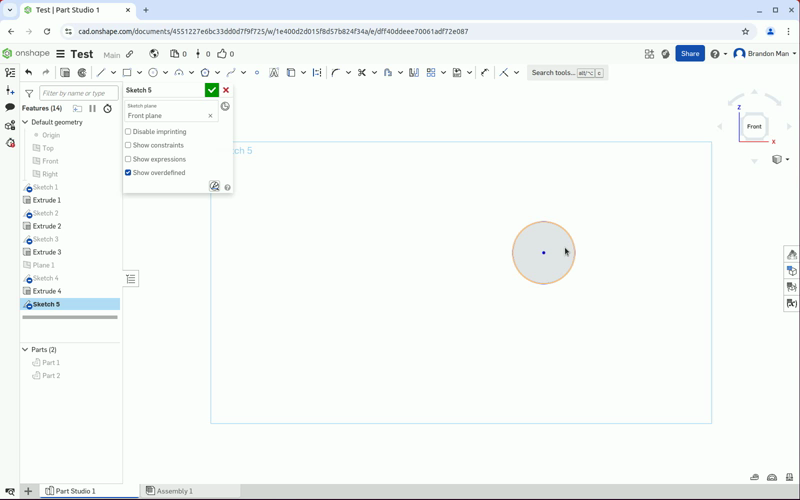
click(565, 247)
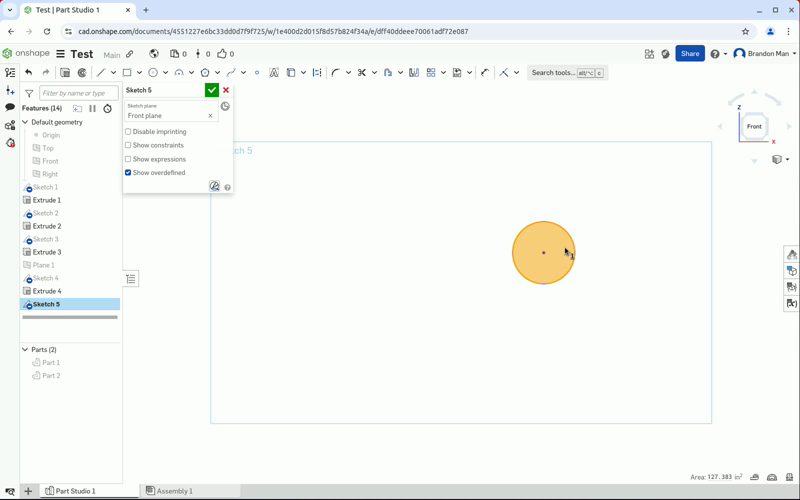
mouse_move(73, 352)
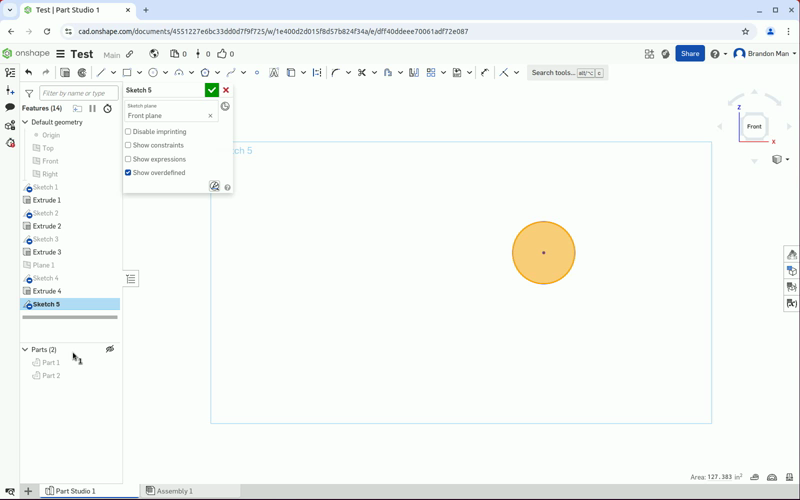
key(shift+y)
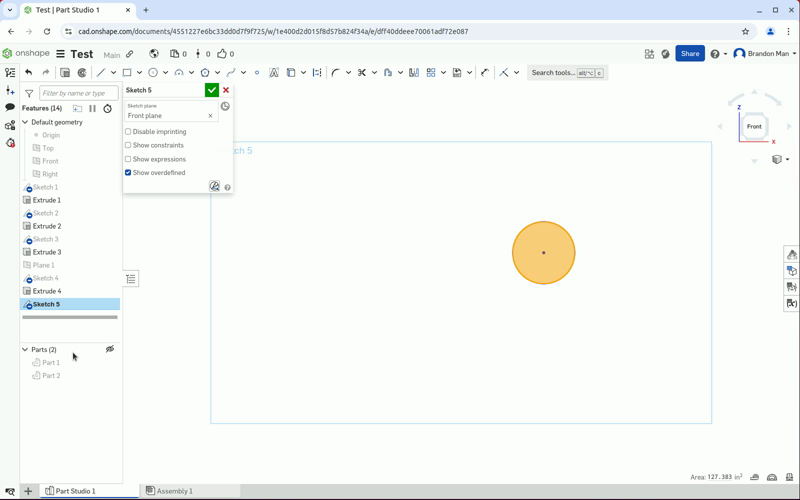
key(shift+e)
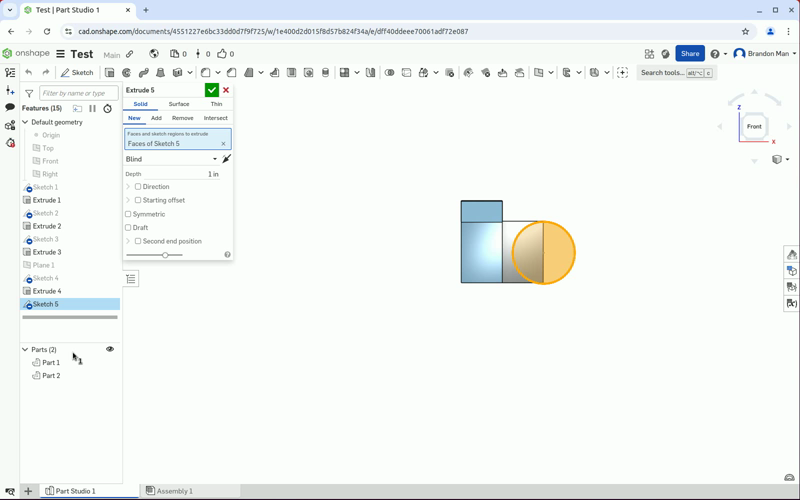
mouse_move(143, 106)
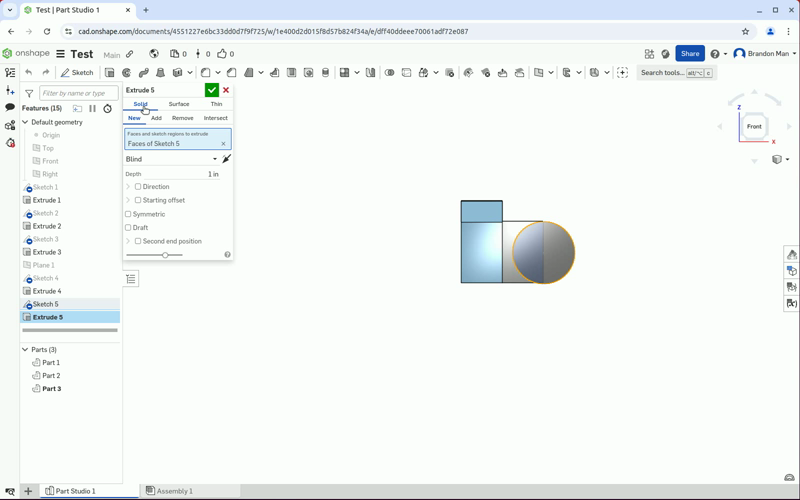
click(143, 106)
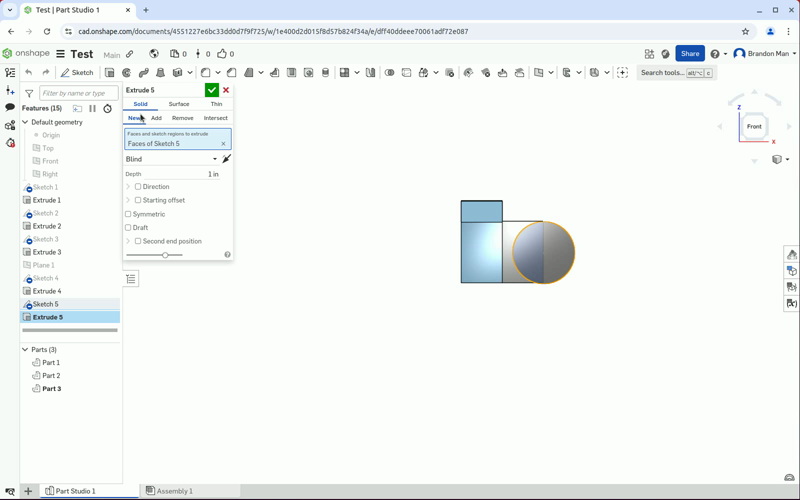
mouse_move(137, 120)
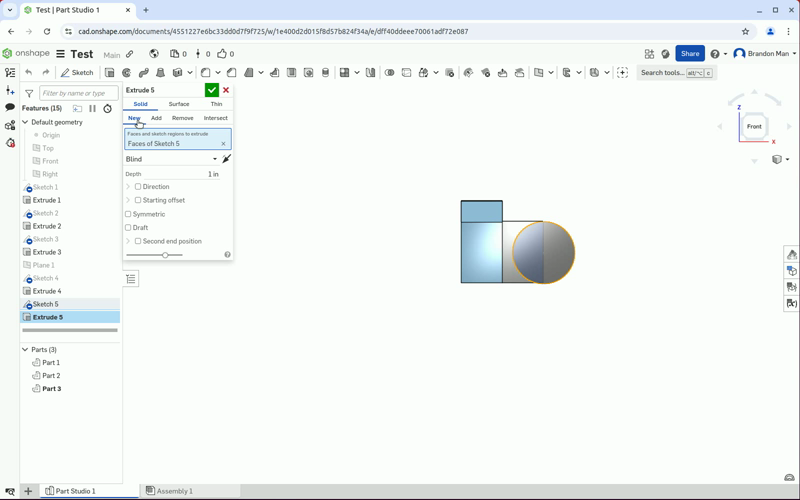
click(137, 120)
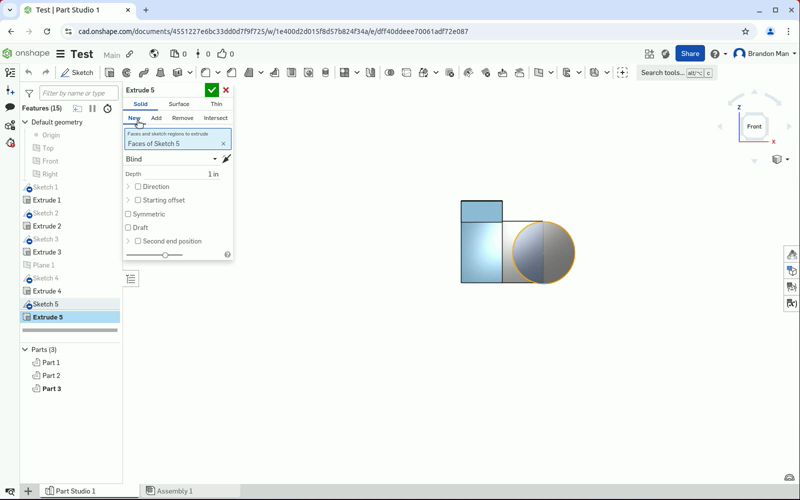
key(tab, 4)
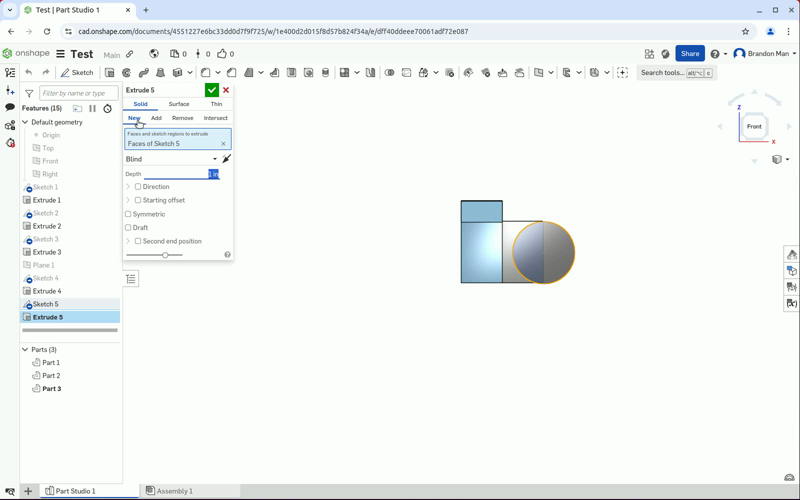
text(-16.85)
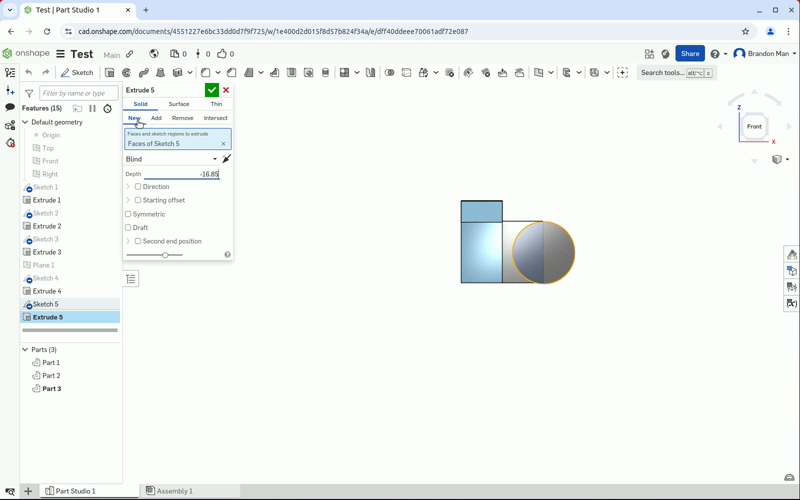
key(enter)
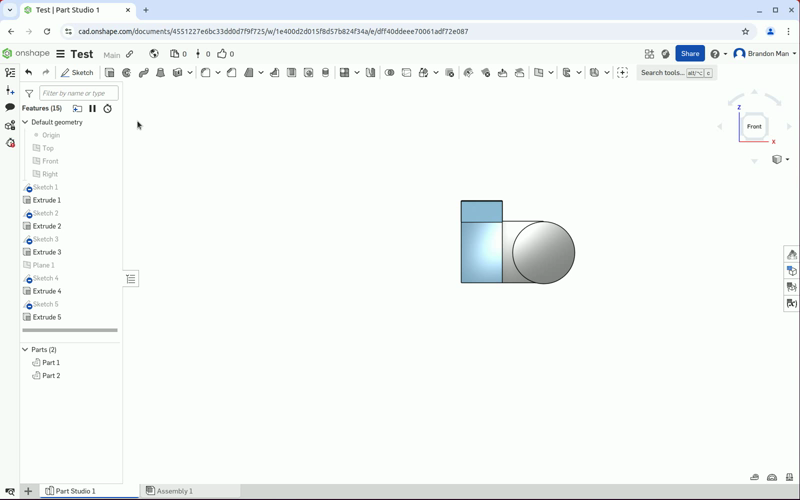
key(shift+h)
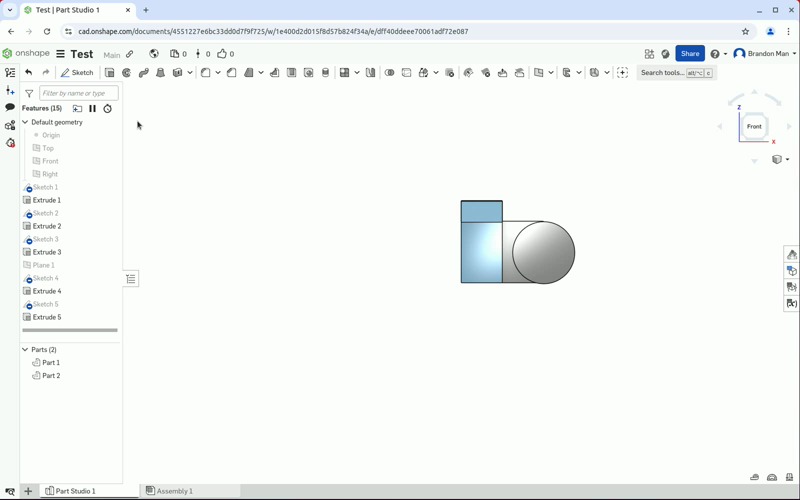
key(shift+h)
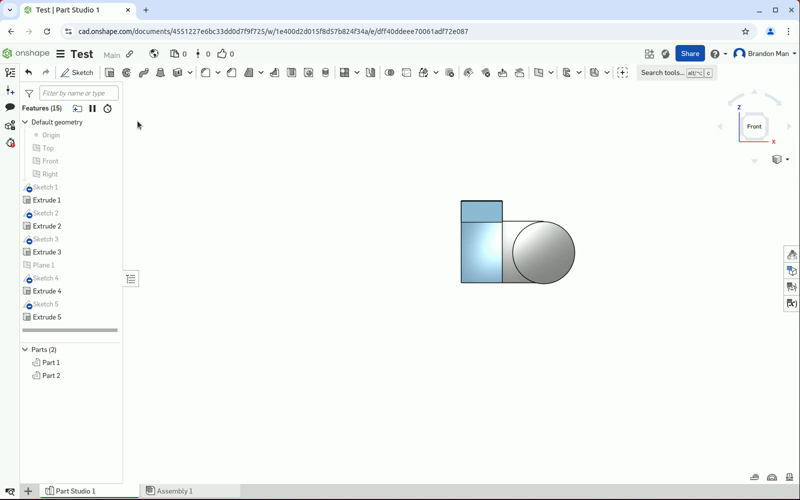
mouse_move(73, 189)
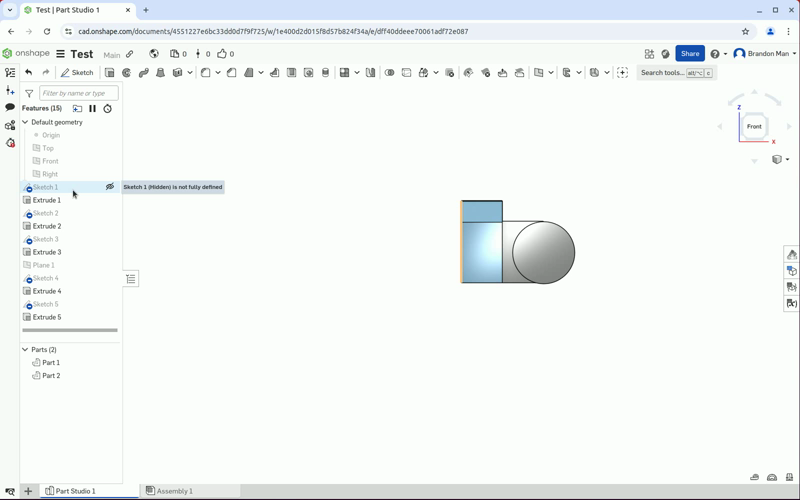
click(73, 189)
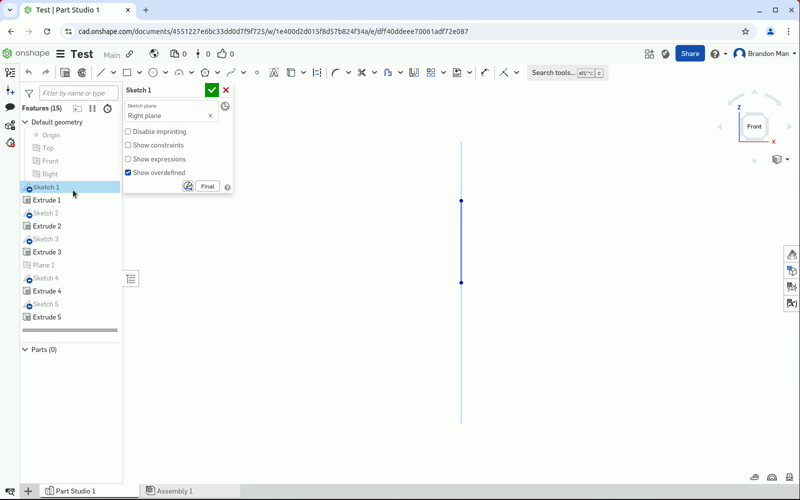
mouse_move(229, 92)
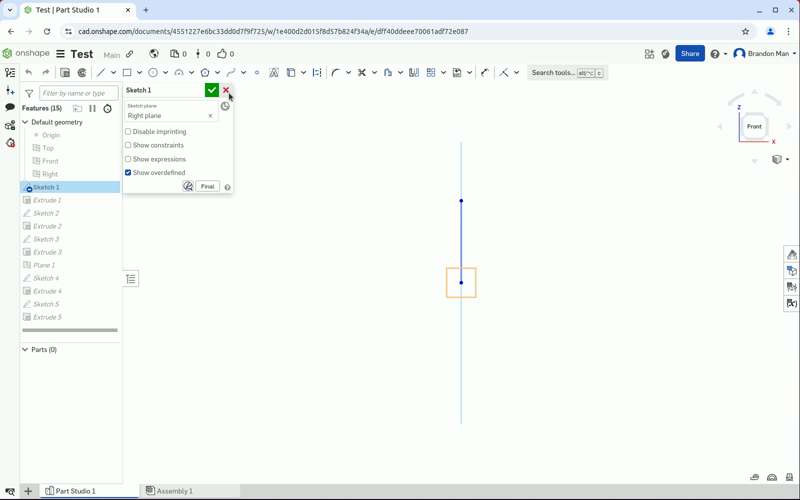
click(229, 92)
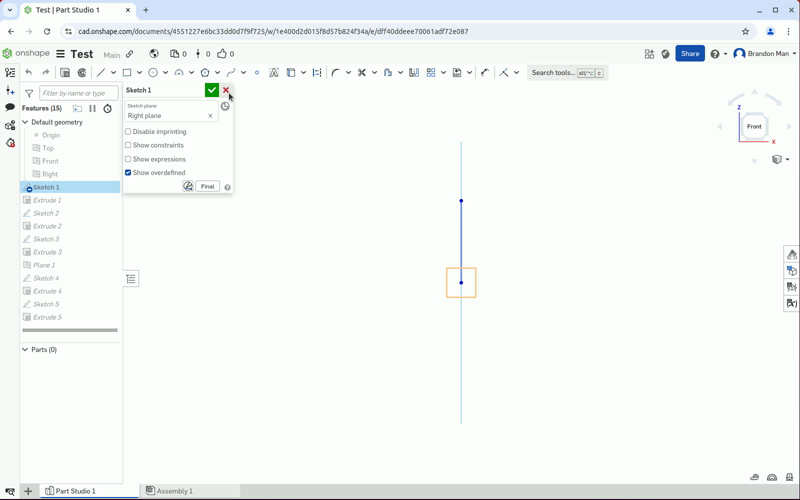
key(shift+s)
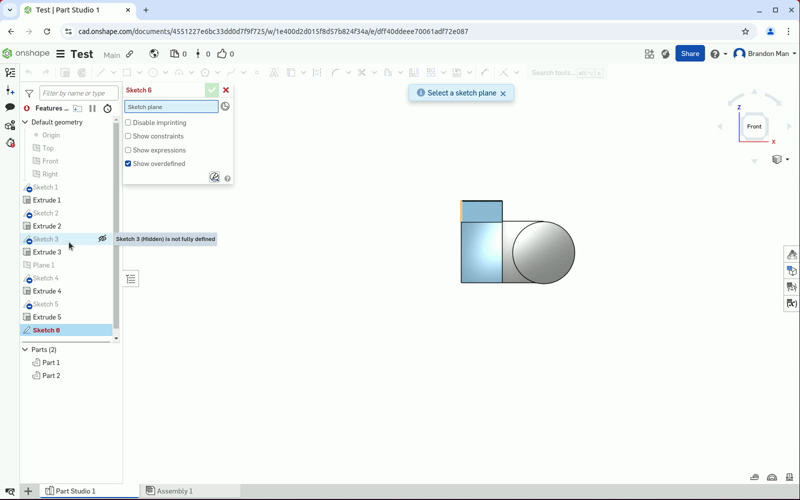
scroll(3)
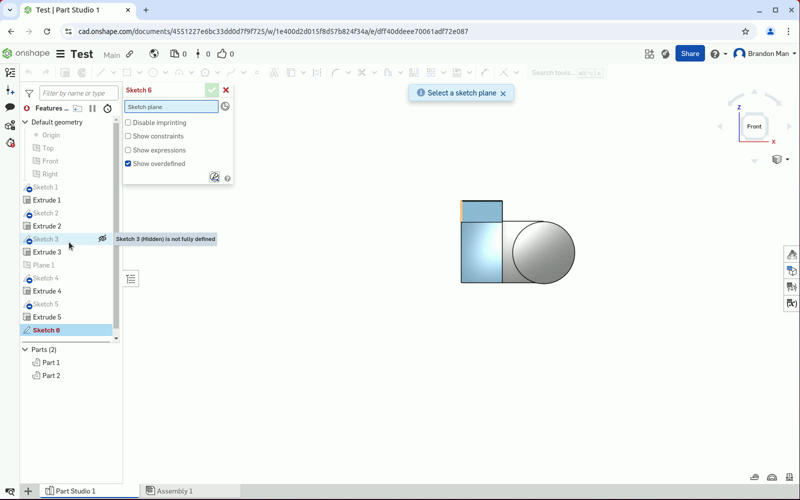
mouse_move(69, 163)
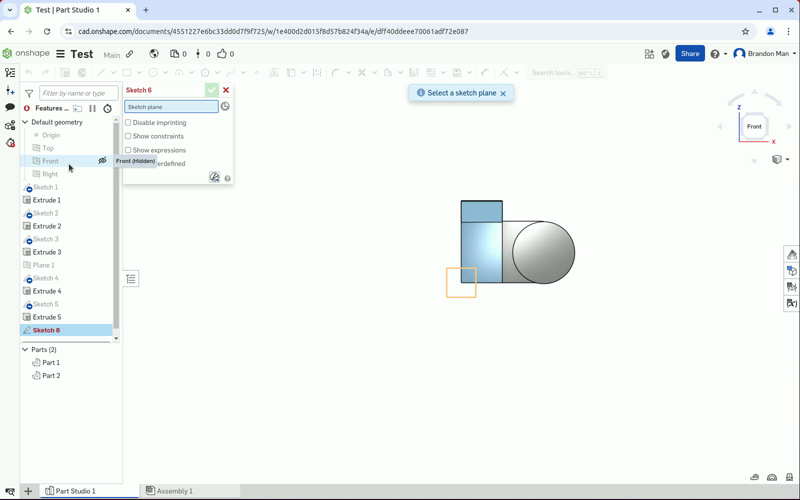
click(69, 163)
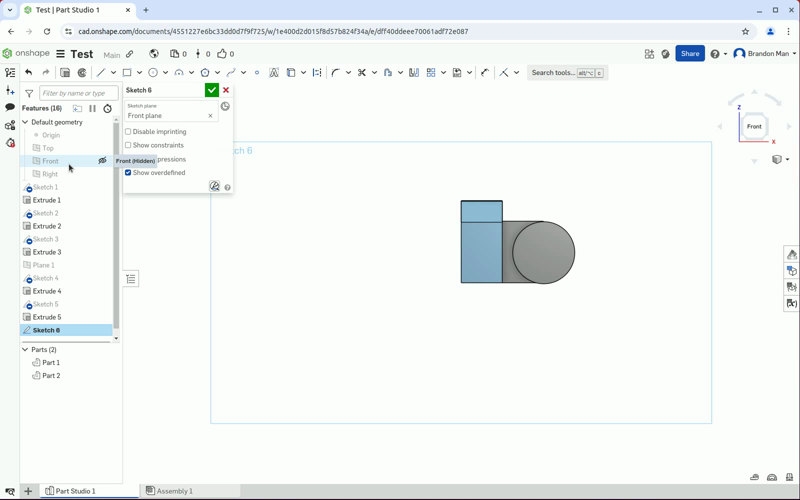
mouse_move(73, 352)
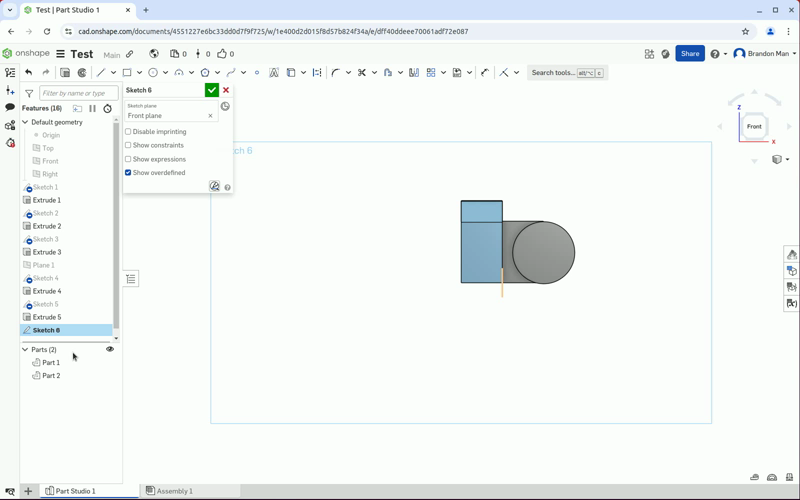
key(y)
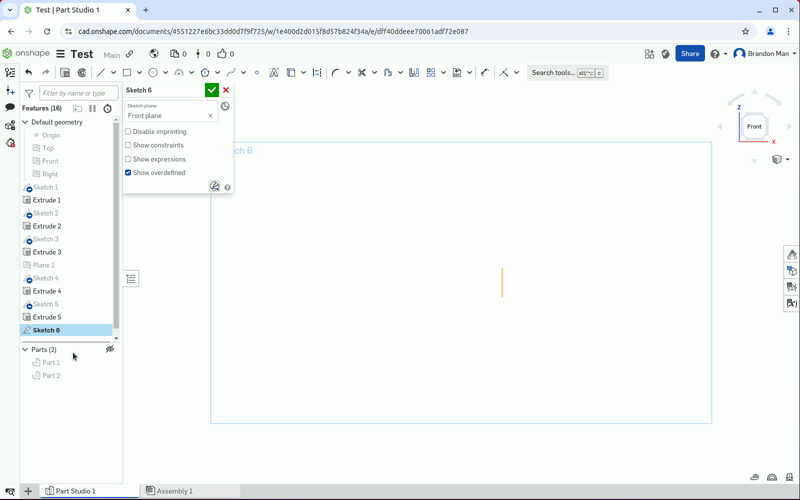
key(c)
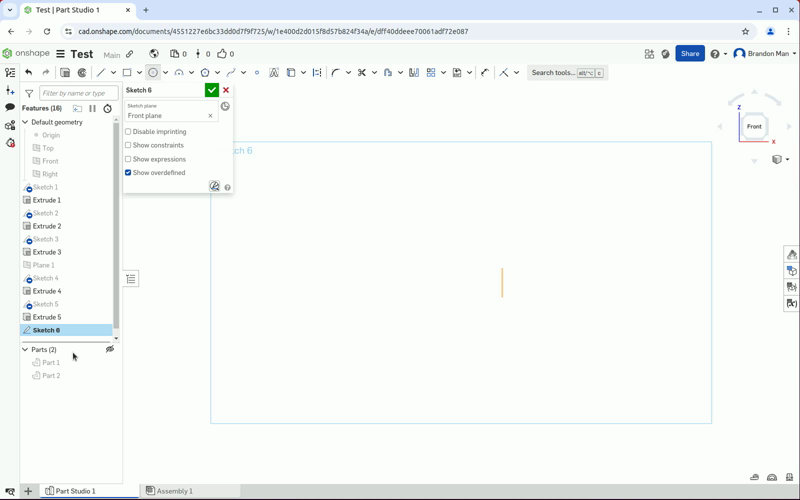
key_down(shift)
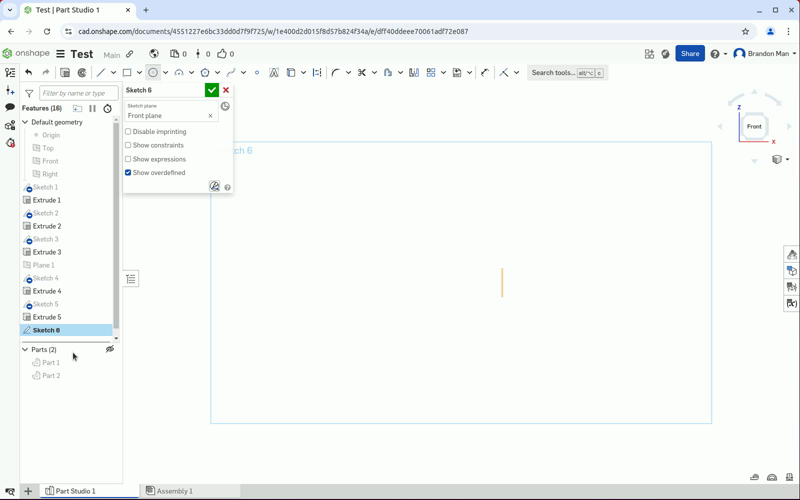
mouse_move(542, 252)
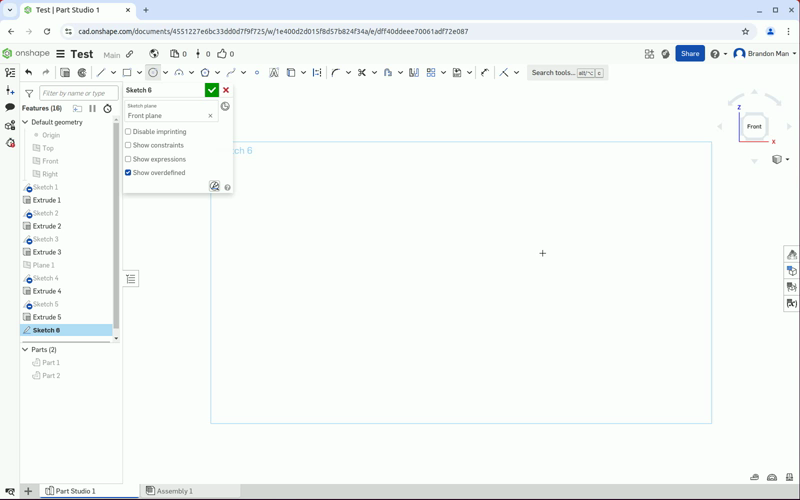
click(542, 252)
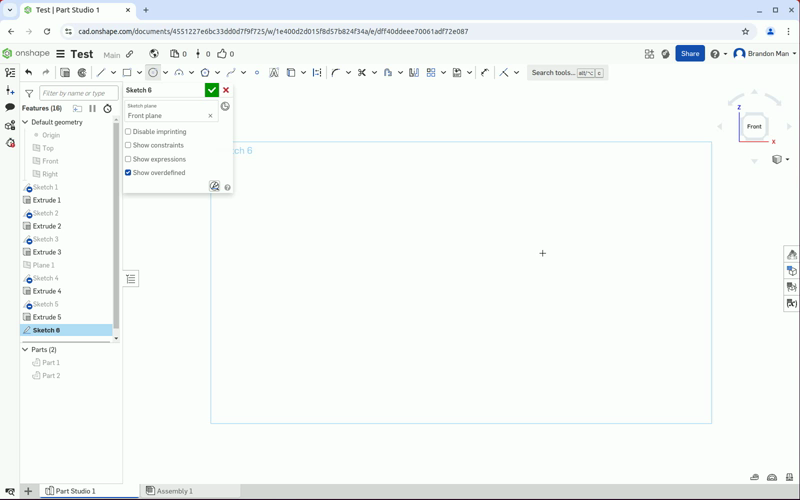
key_up(shift)
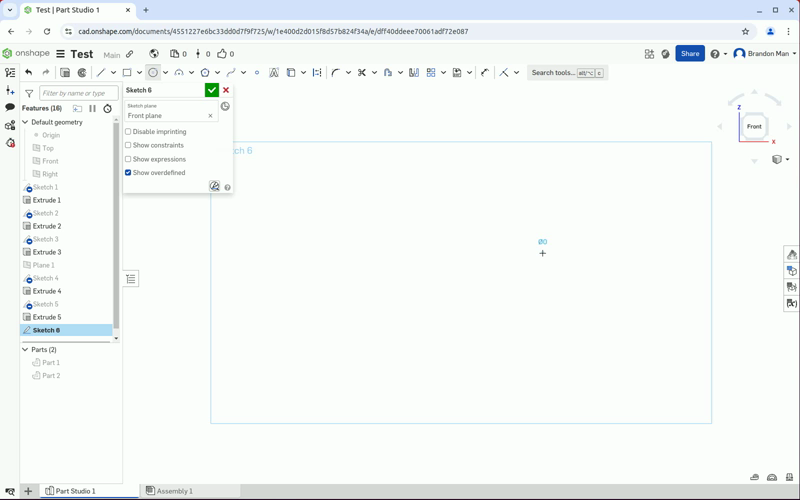
mouse_move(563, 252)
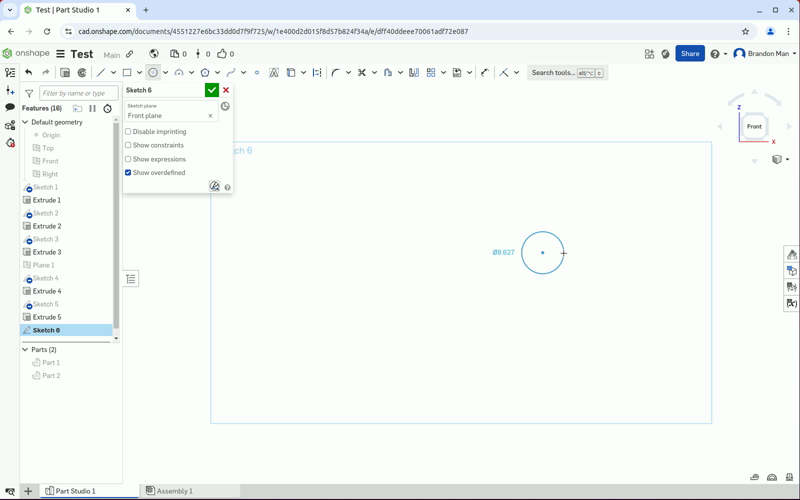
click(563, 252)
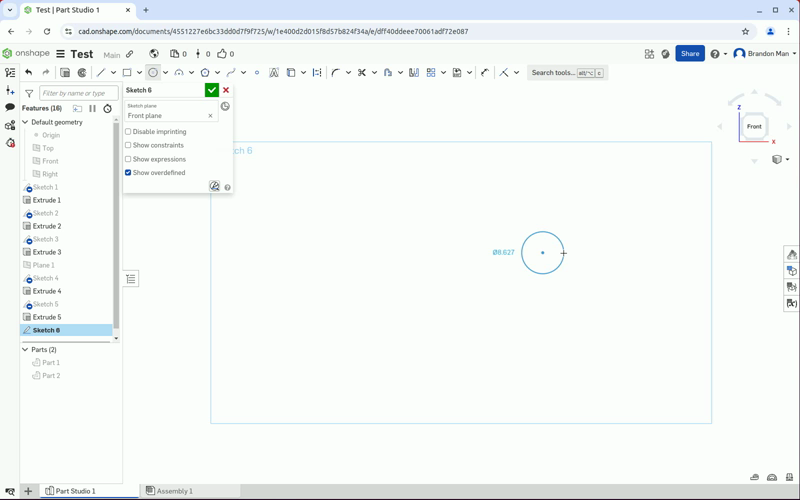
key(esc)
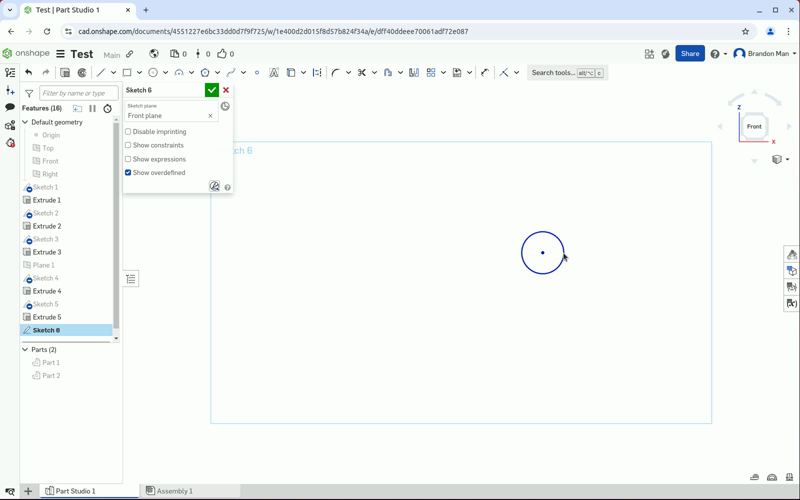
mouse_move(547, 245)
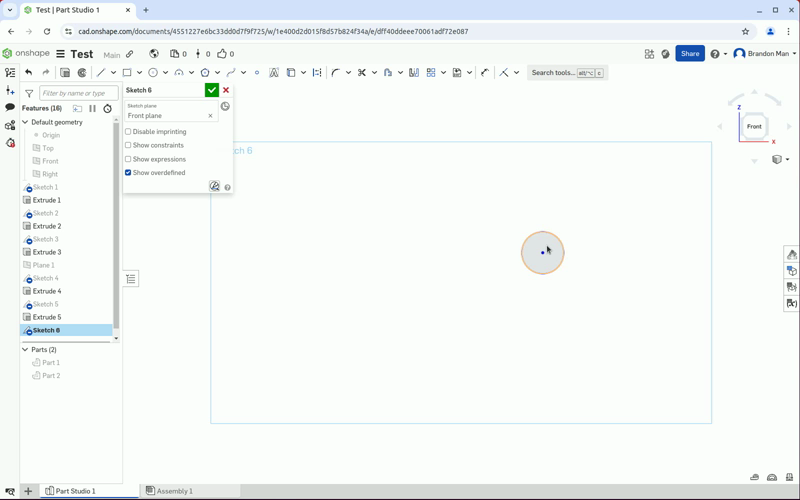
scroll(6)
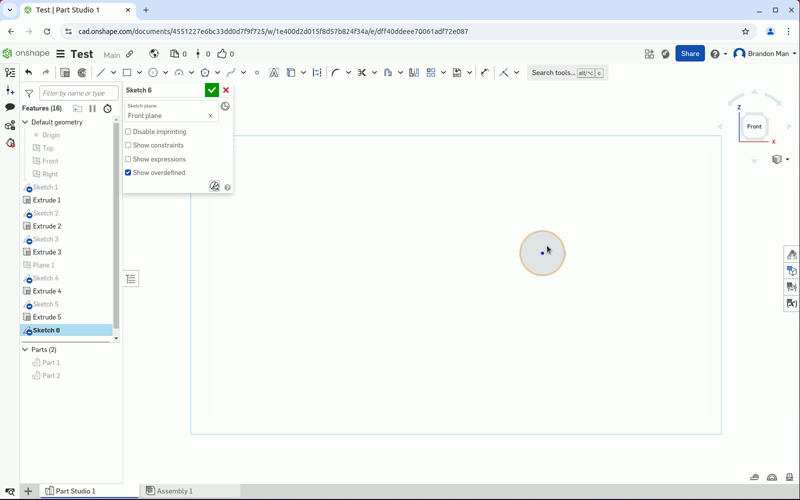
scroll(6)
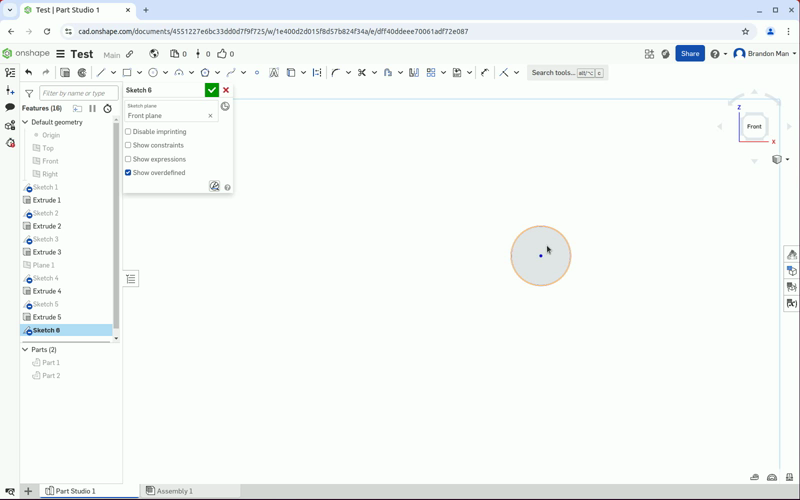
scroll(6)
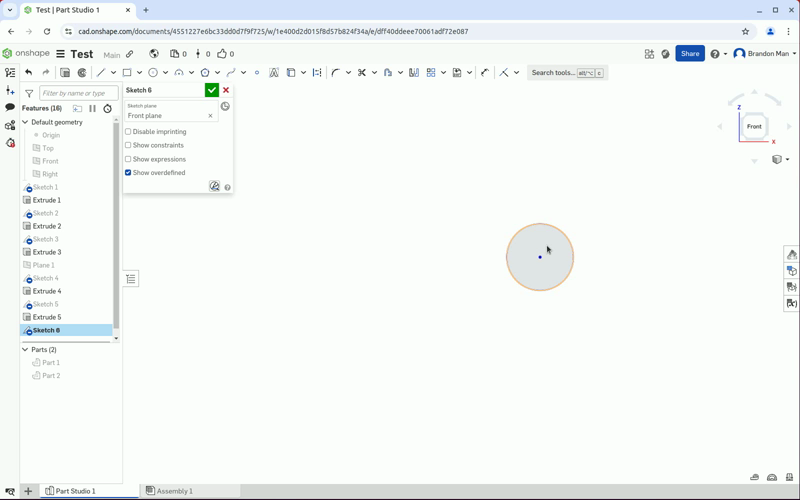
scroll(6)
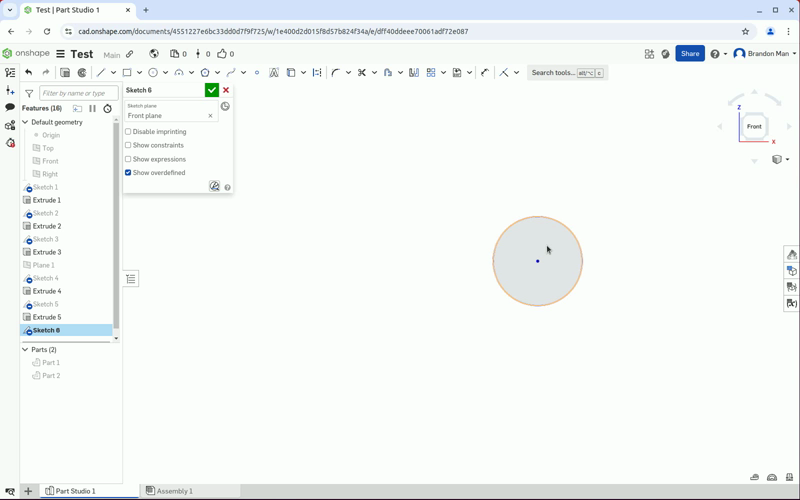
scroll(6)
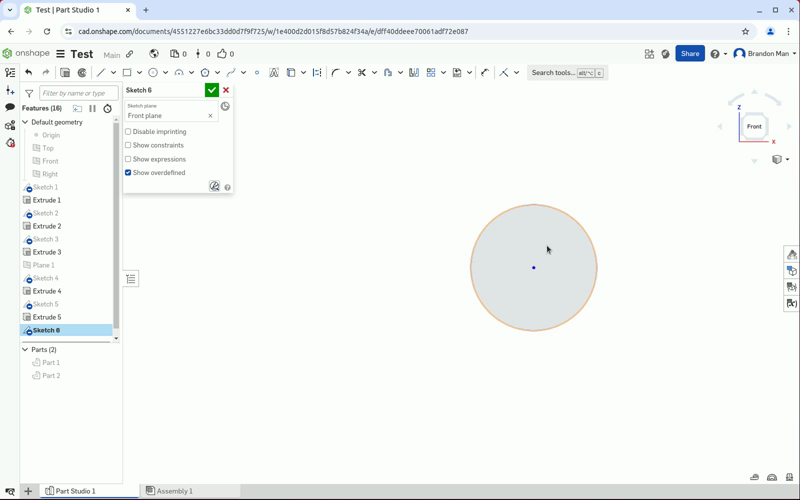
scroll(6)
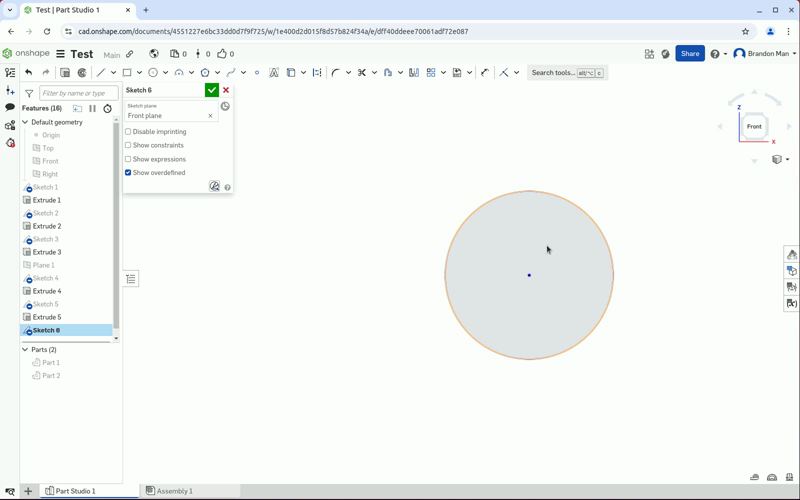
scroll(6)
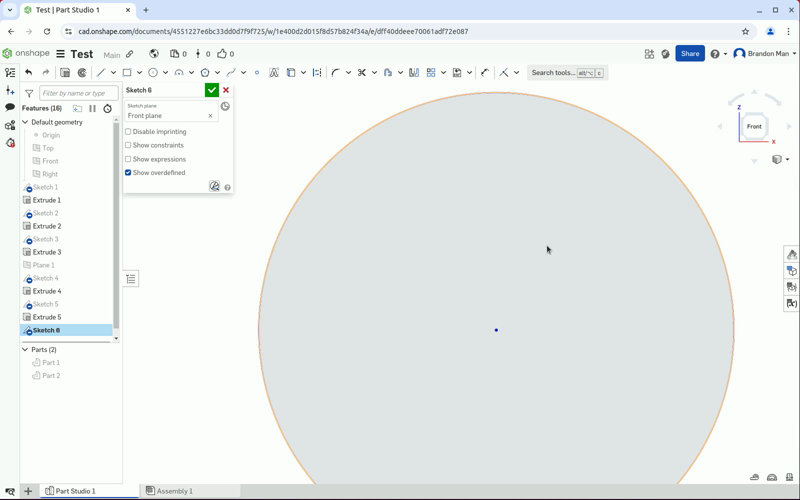
click(547, 245)
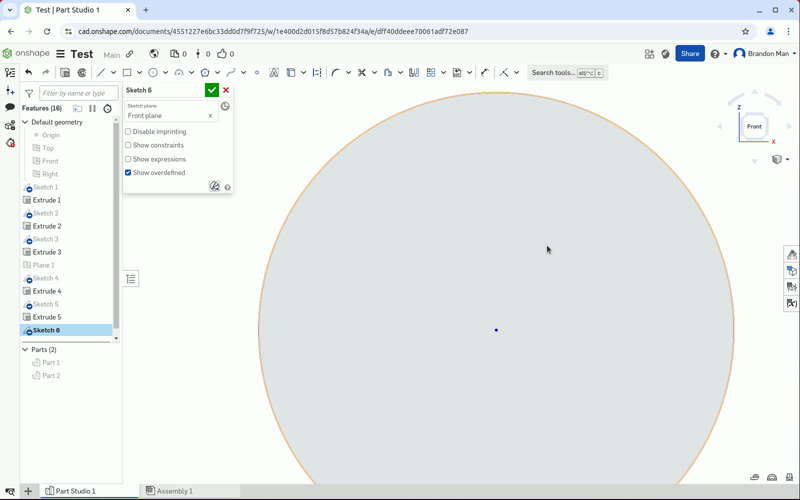
scroll(-6)
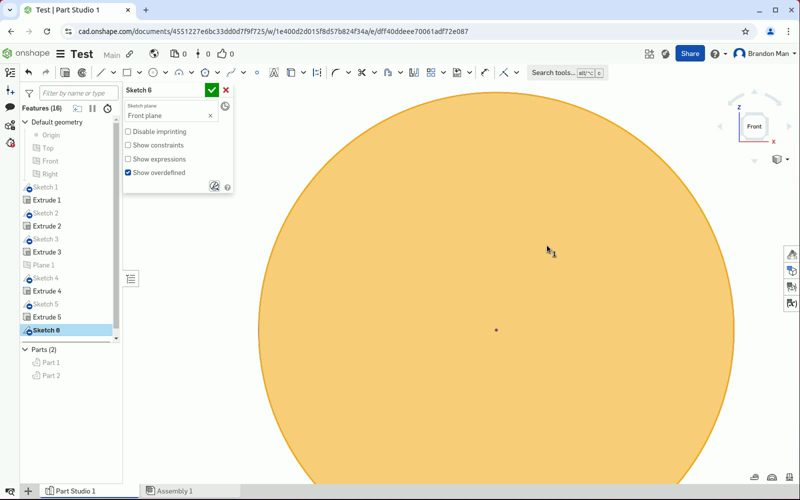
scroll(-6)
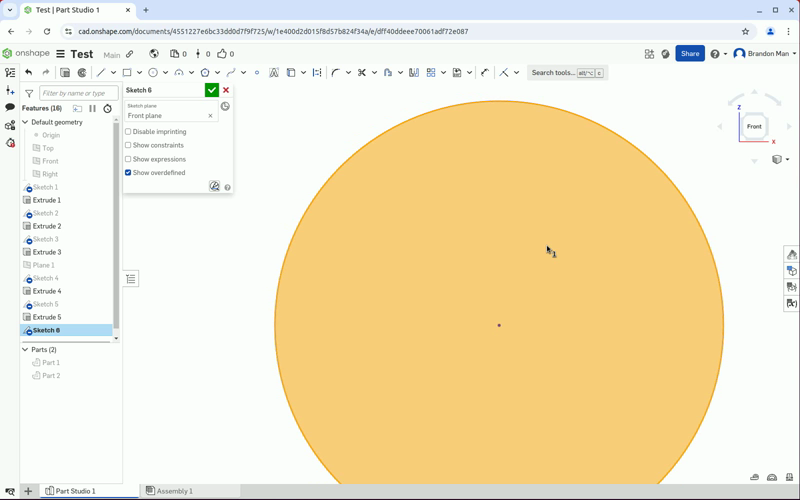
scroll(-6)
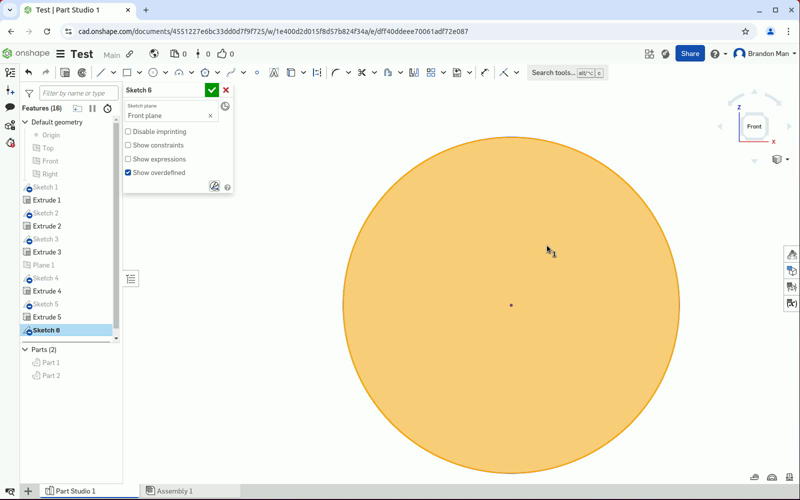
scroll(-6)
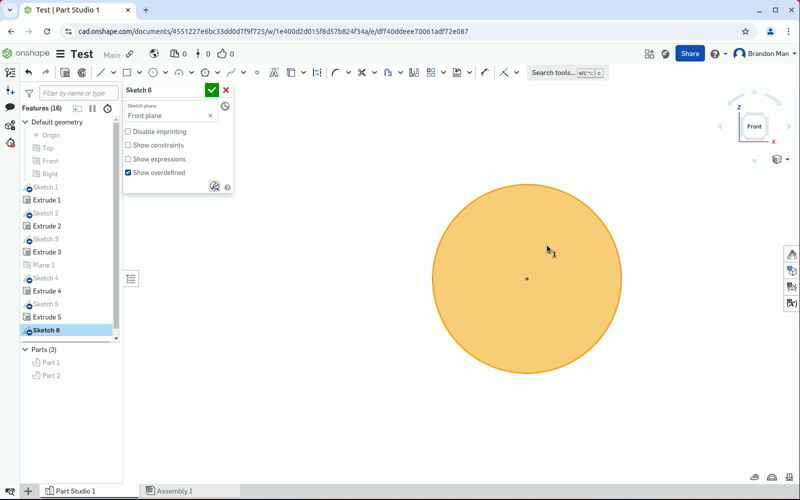
scroll(-6)
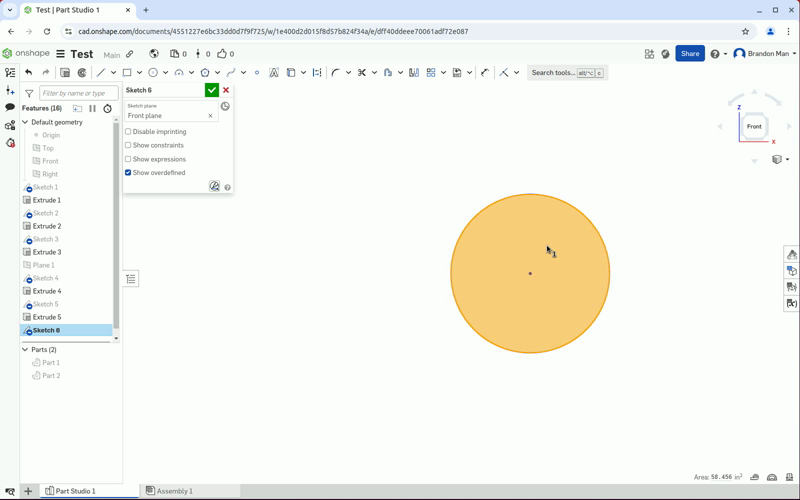
scroll(-6)
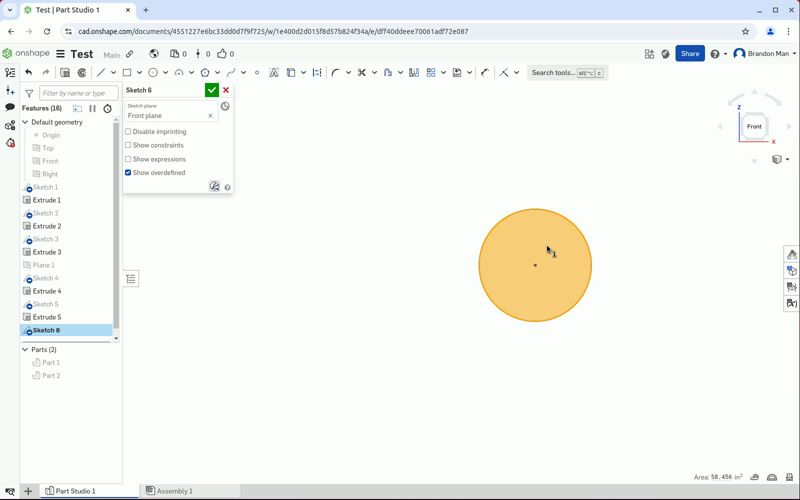
scroll(-6)
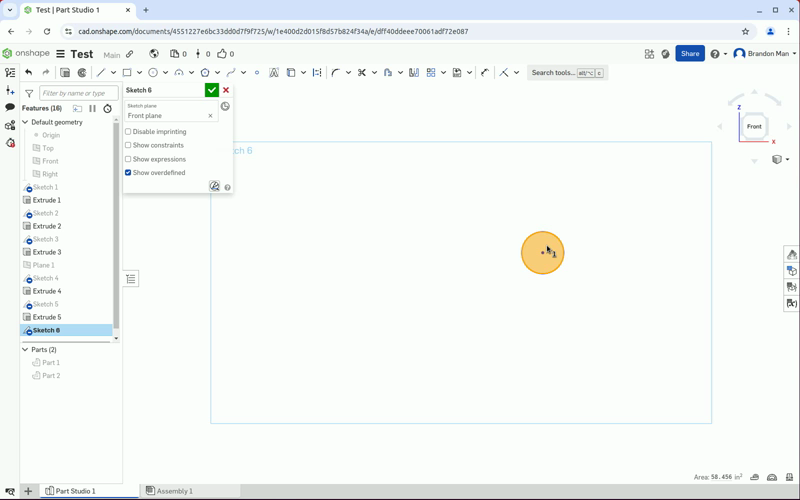
mouse_move(73, 352)
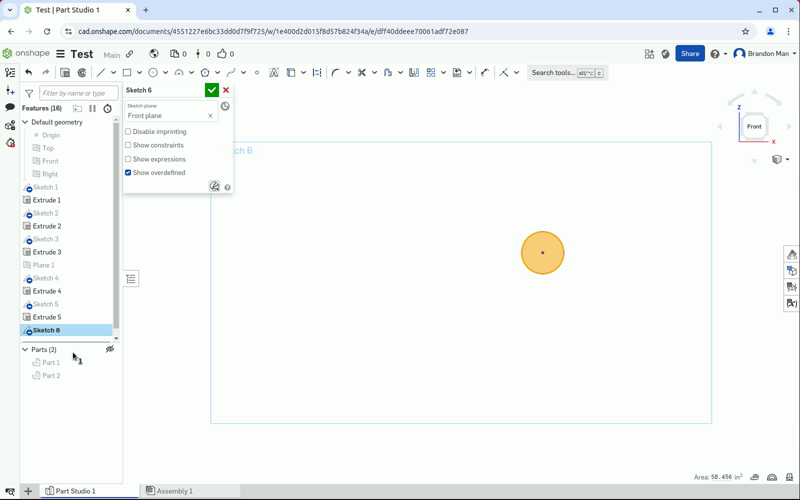
key(shift+y)
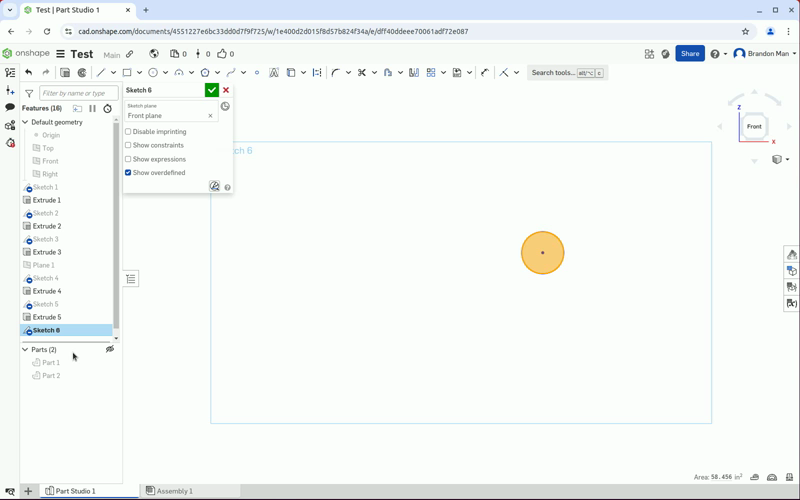
key(shift+e)
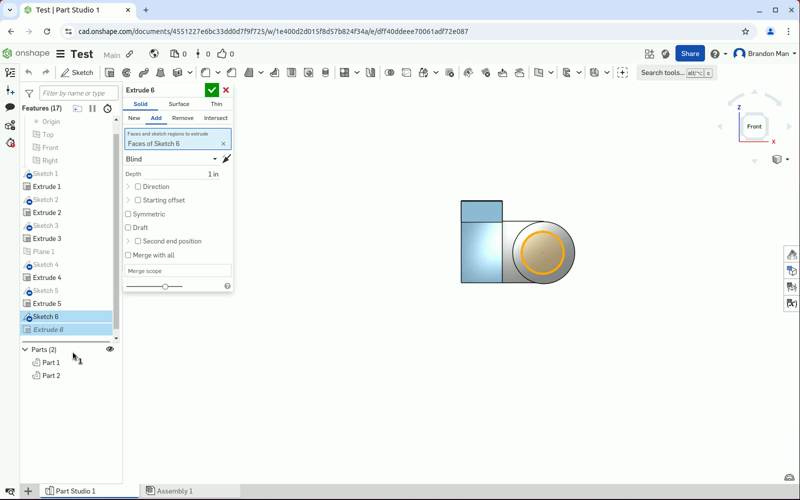
mouse_move(143, 106)
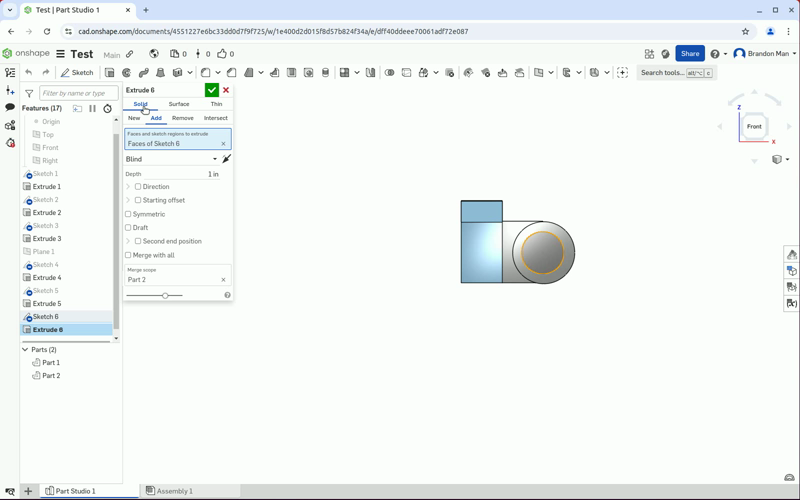
click(143, 106)
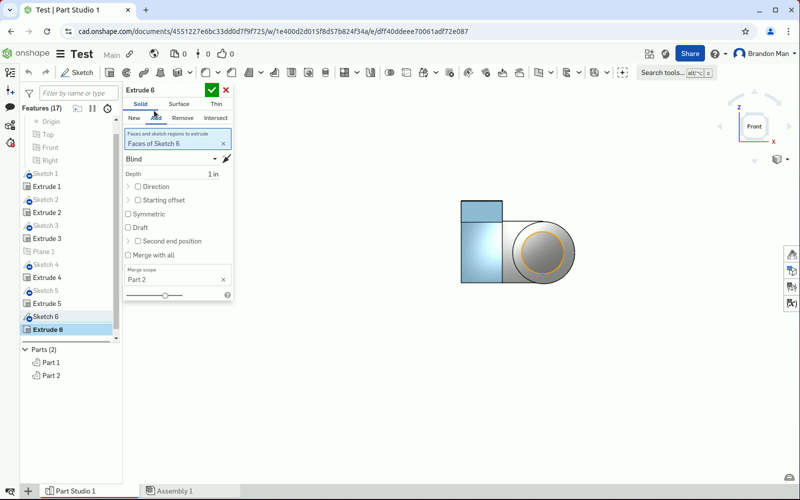
mouse_move(186, 120)
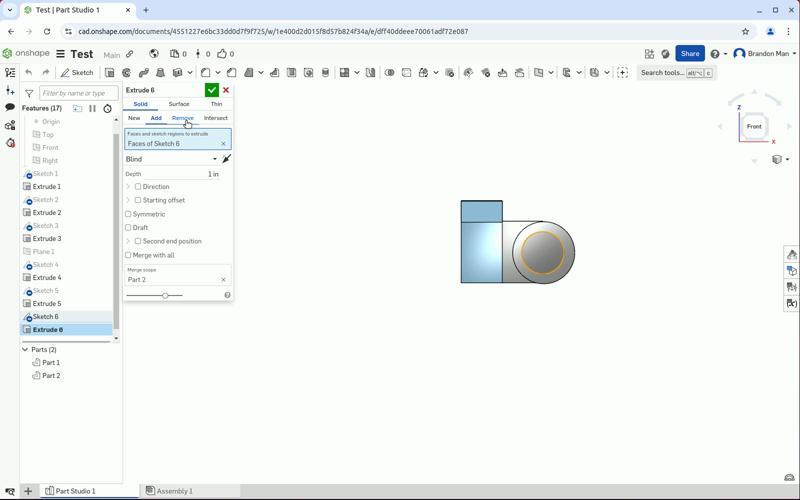
click(186, 120)
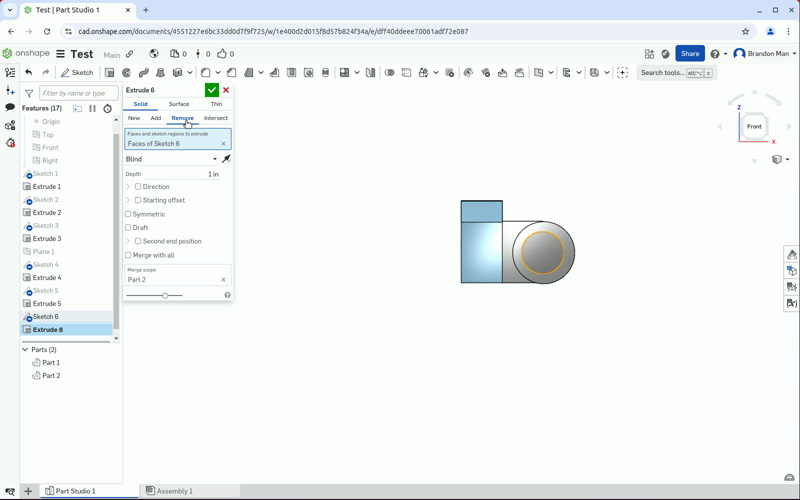
key(tab, 4)
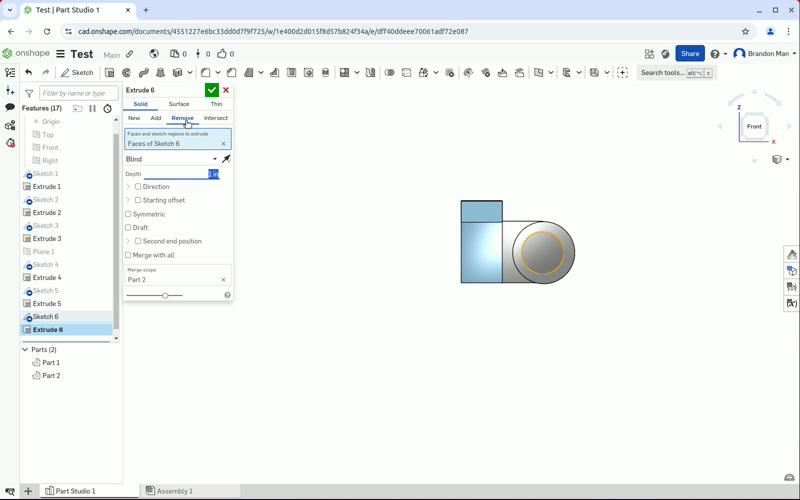
text(16.85)
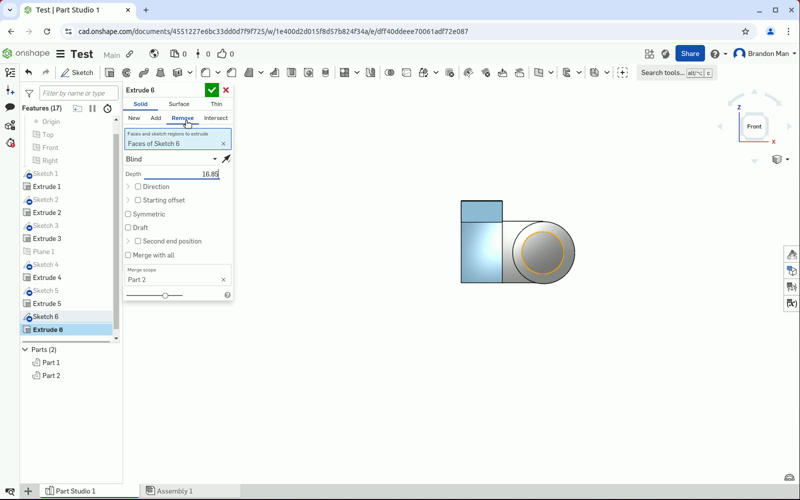
key(tab, 6)
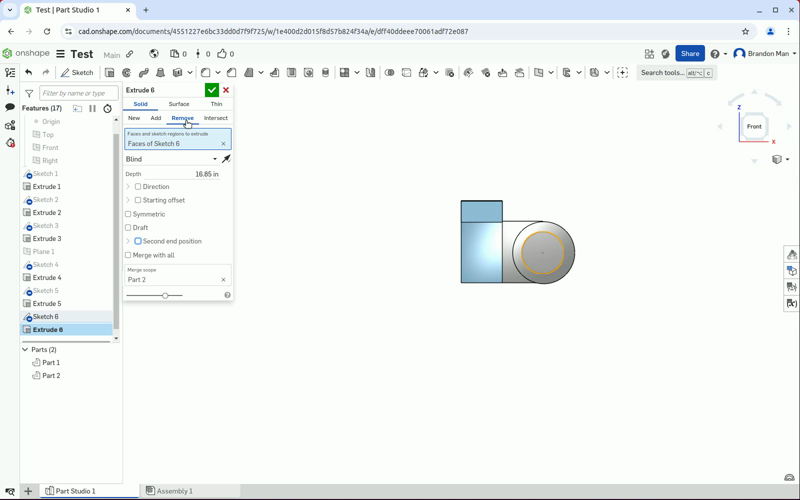
key(space)
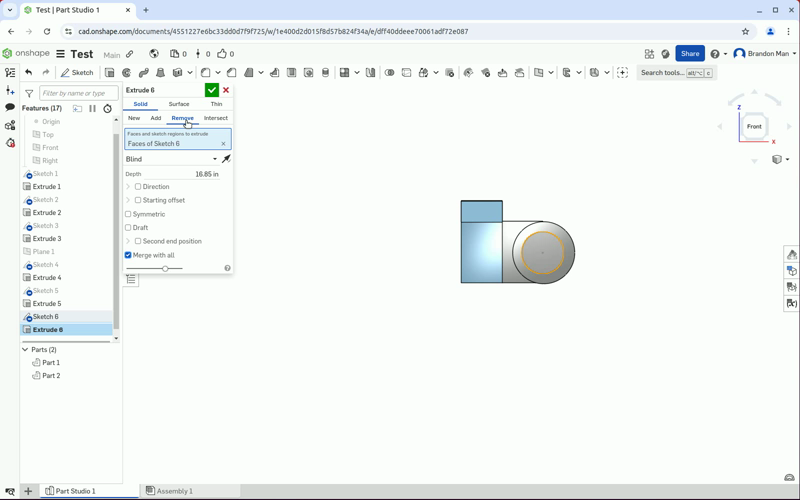
key(enter)
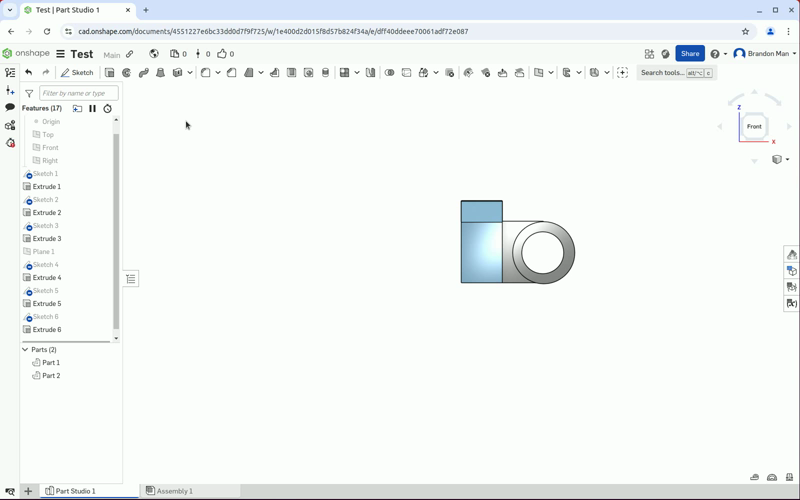
key(shift+h)
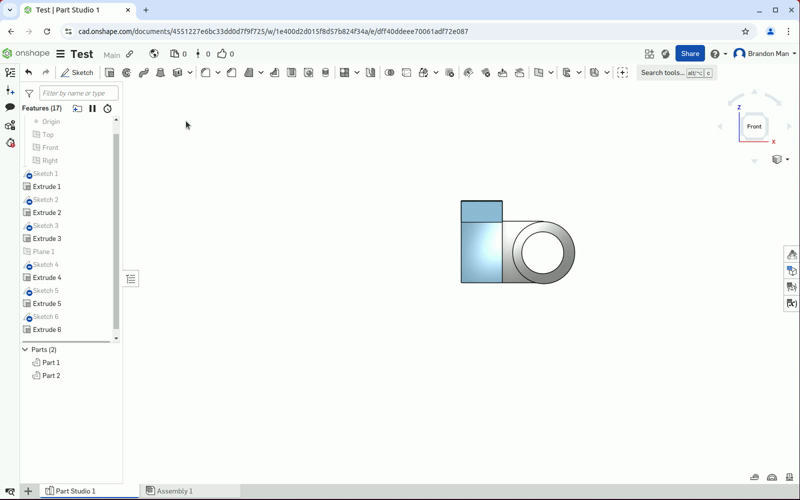
key(shift+h)
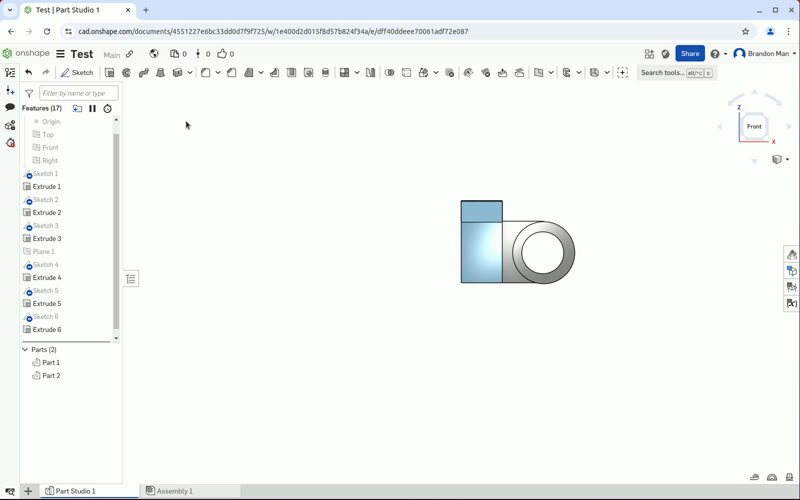
key(shift+7)
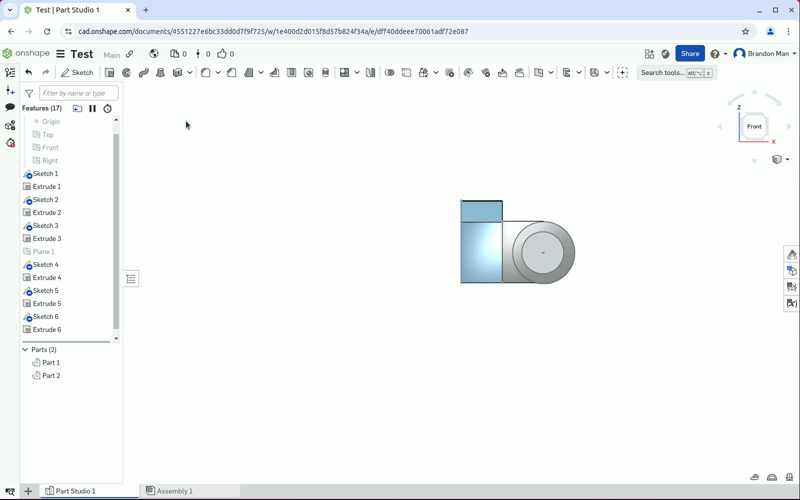
key(left, 2)
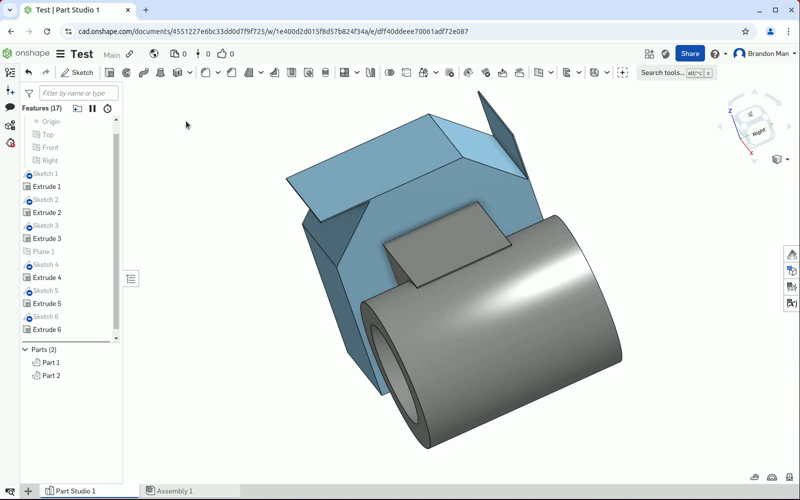
key(down, 2)
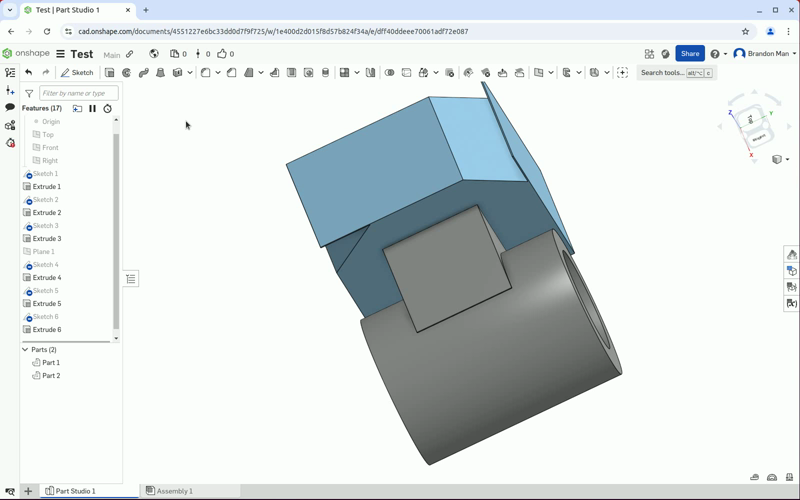
key(up, 2)
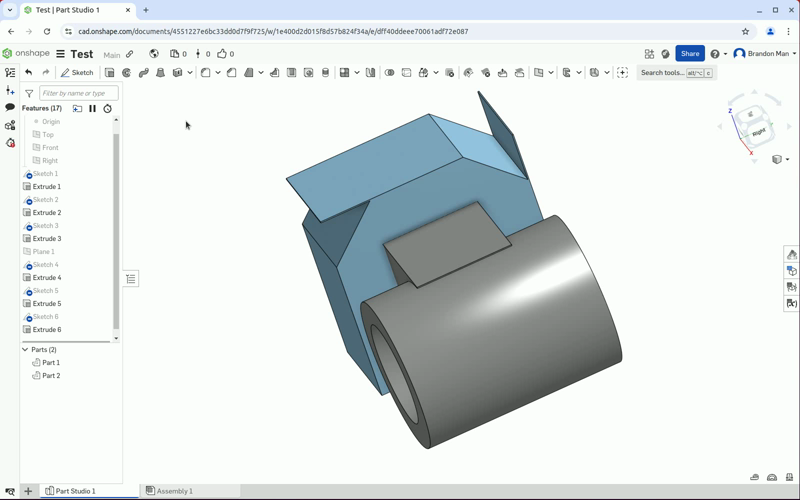
key(right, 2)
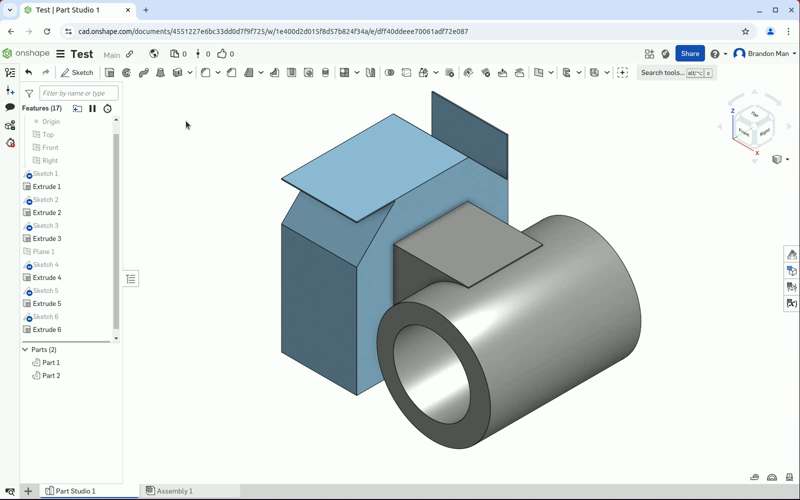
mouse_move(69, 176)
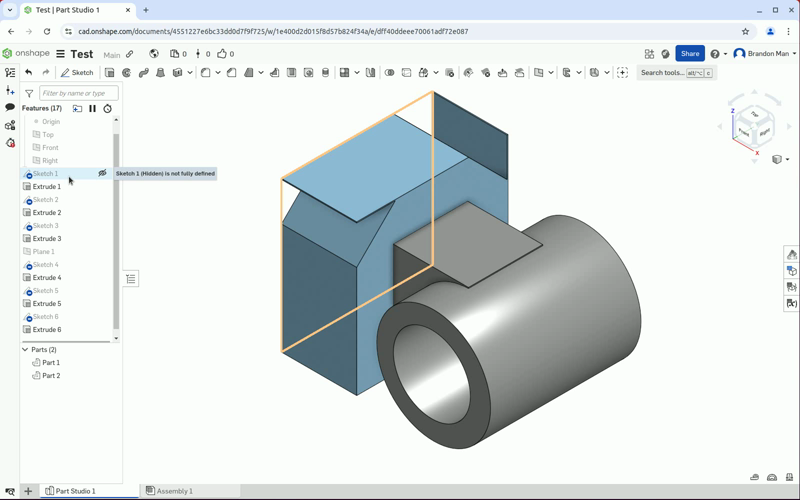
click(69, 176)